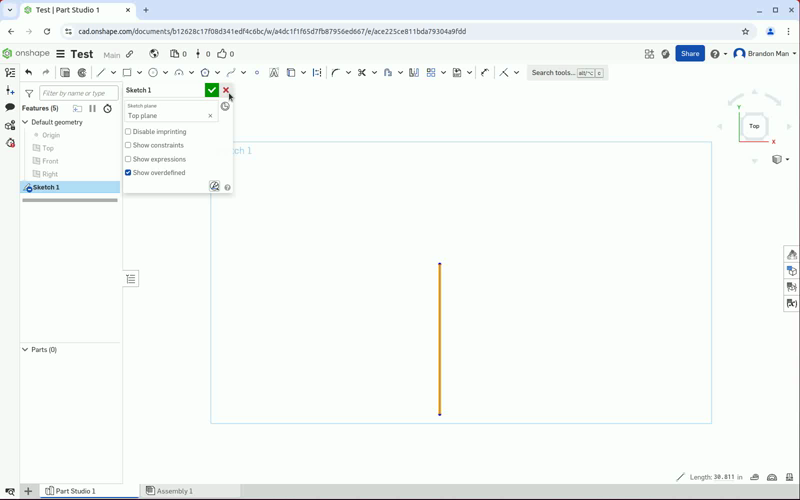
key(shift+h)
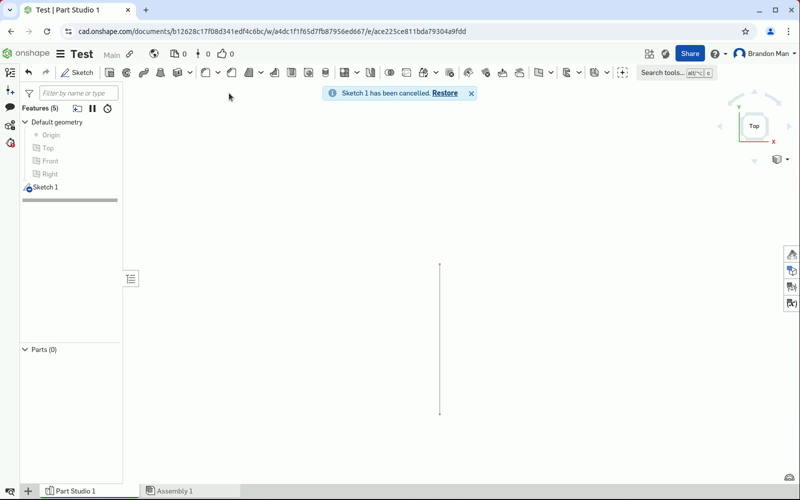
mouse_move(73, 352)
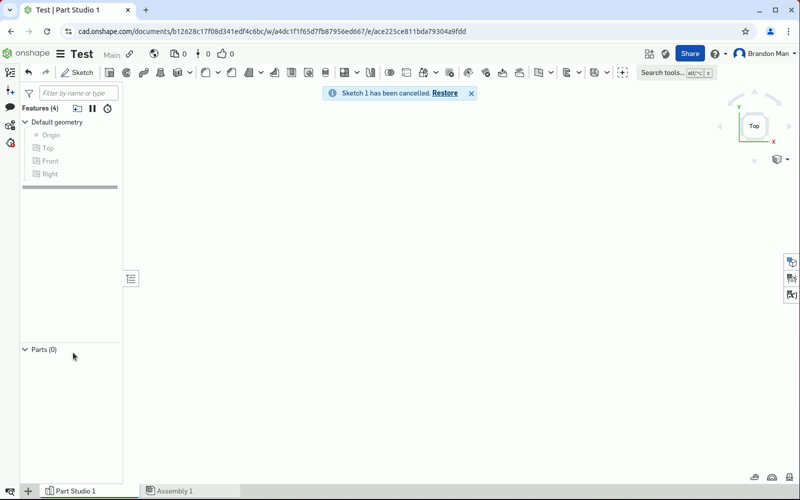
key(y)
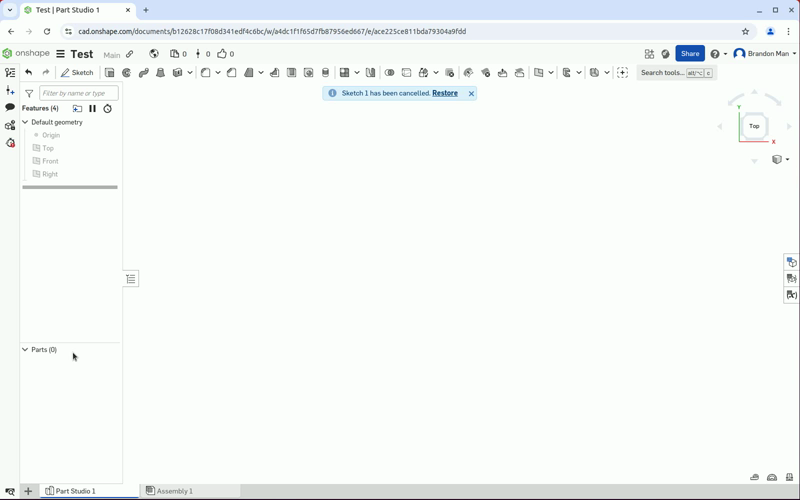
key(shift+p)
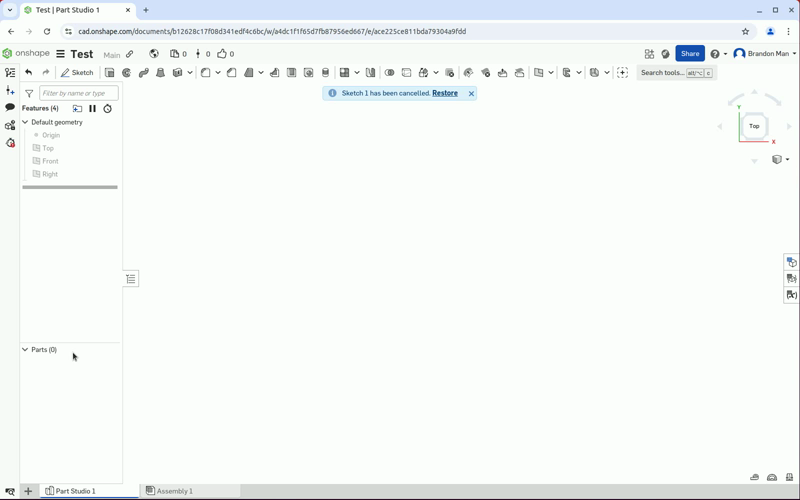
key(space)
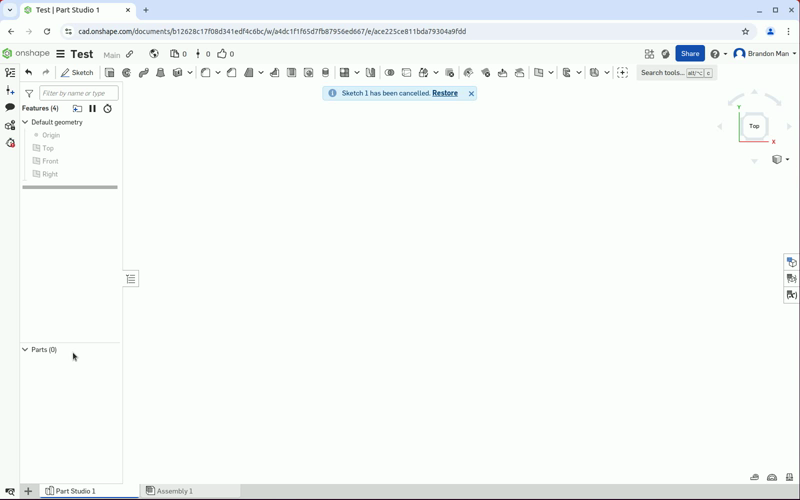
key_down(shift)
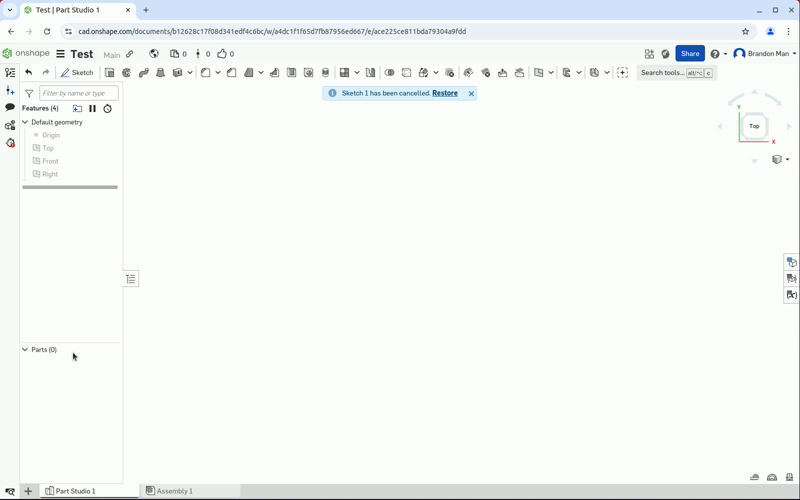
key(up)
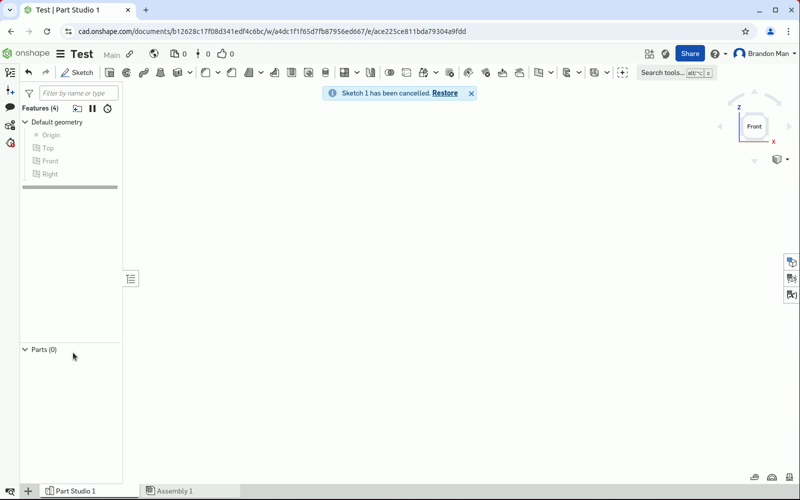
key_up(shift)
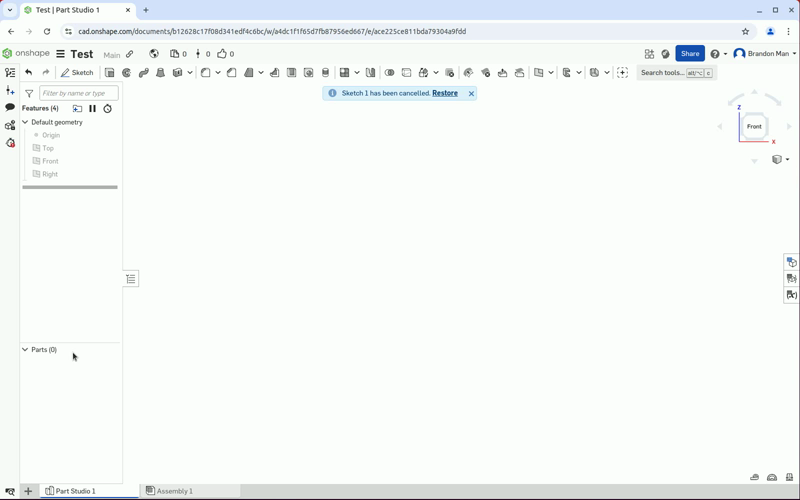
mouse_move(73, 352)
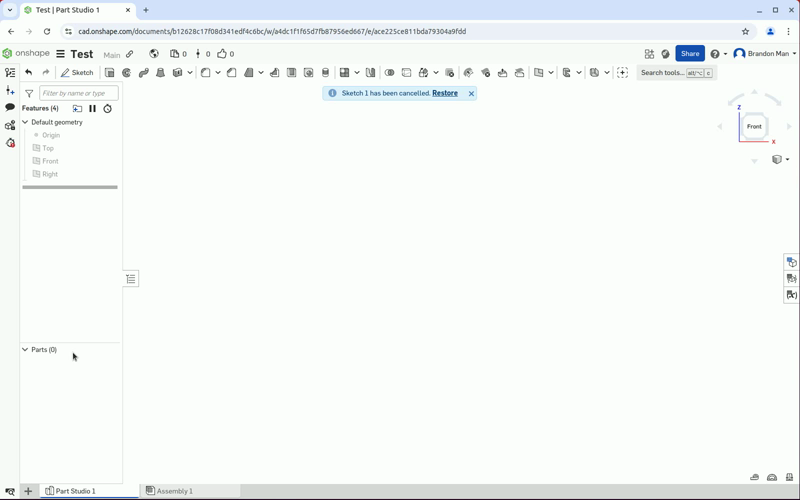
key(shift+y)
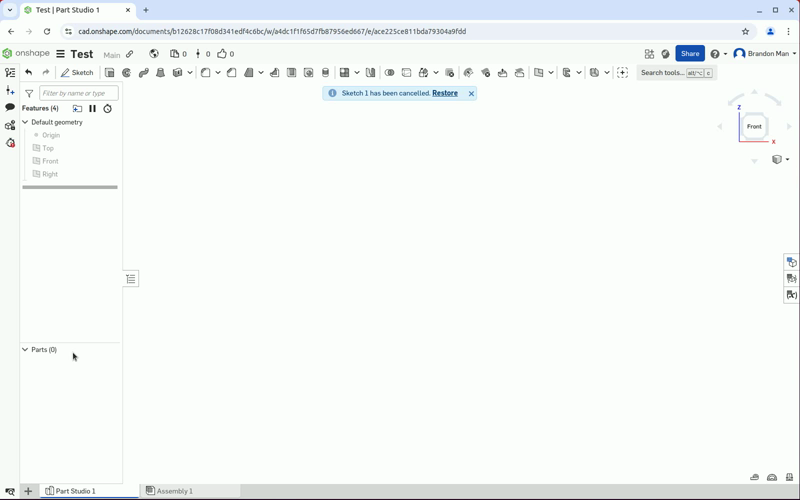
key(shift+s)
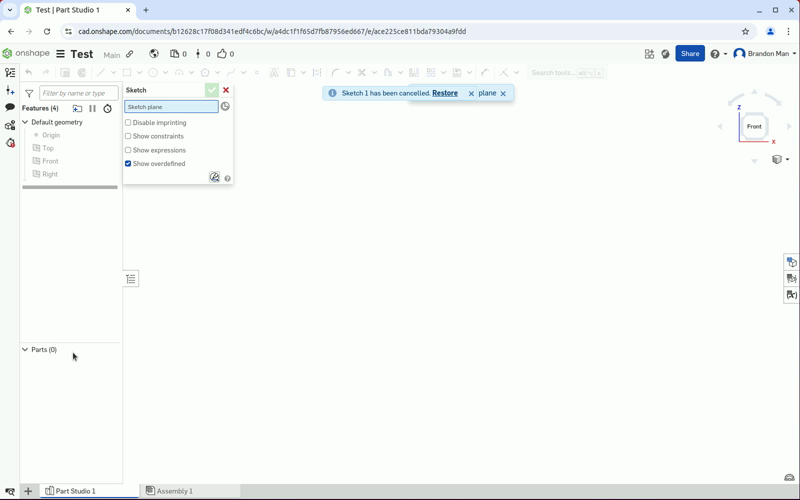
mouse_move(73, 163)
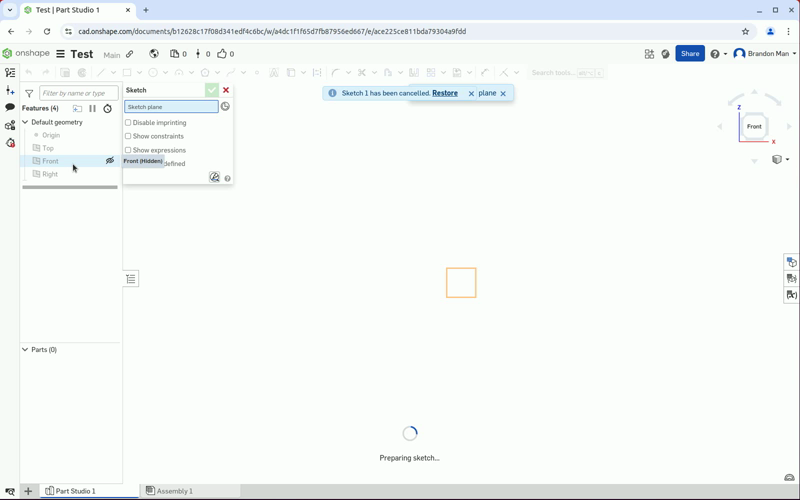
click(73, 163)
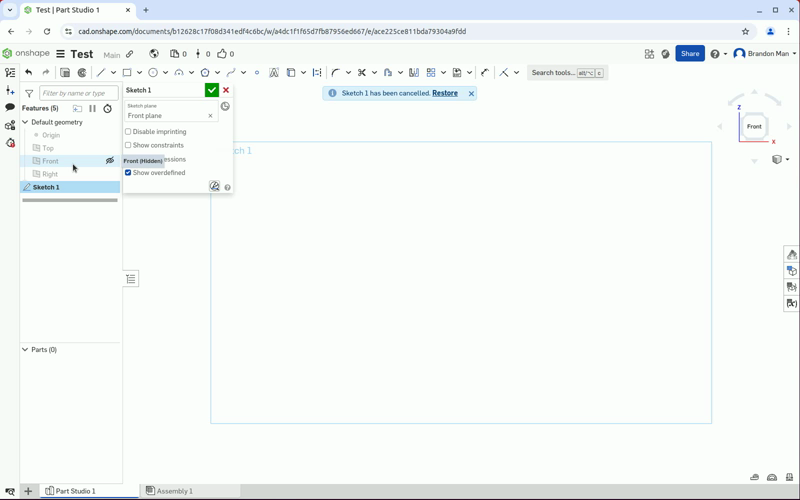
mouse_move(73, 352)
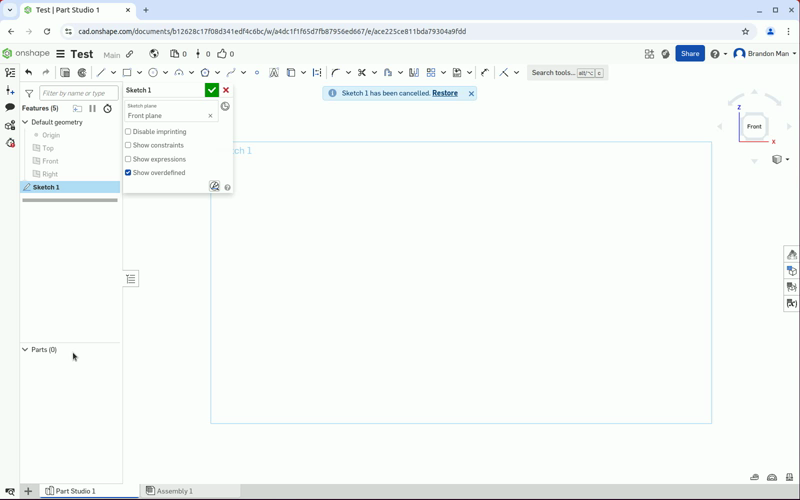
key(y)
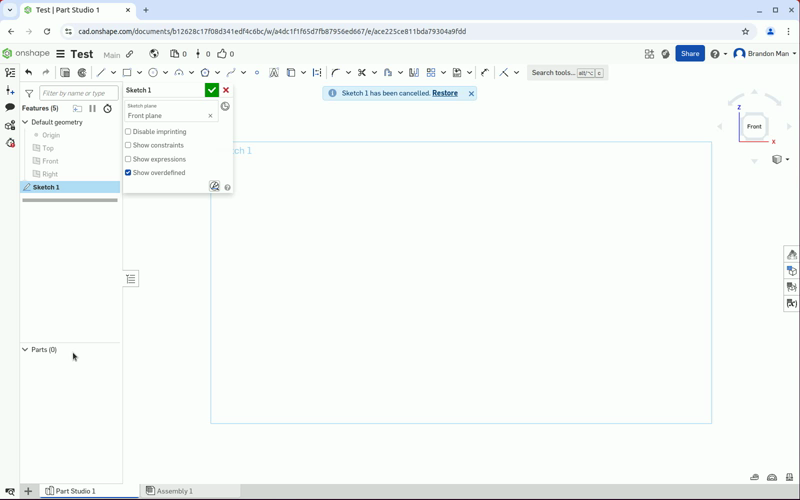
key(l)
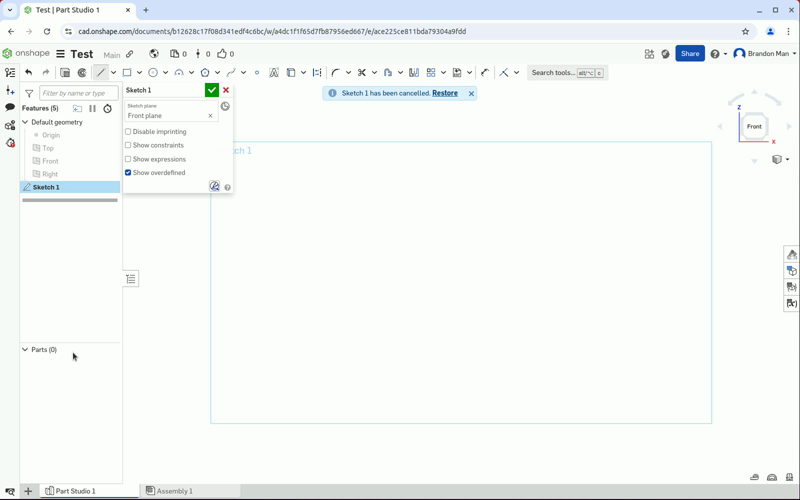
key_down(shift)
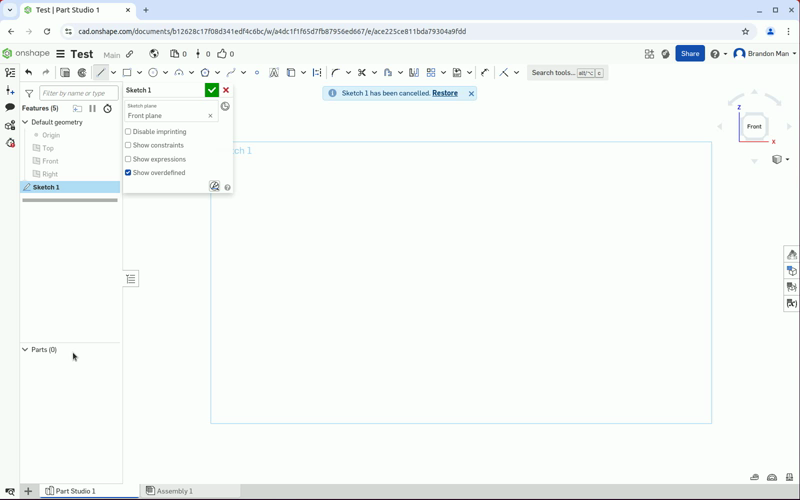
mouse_move(441, 299)
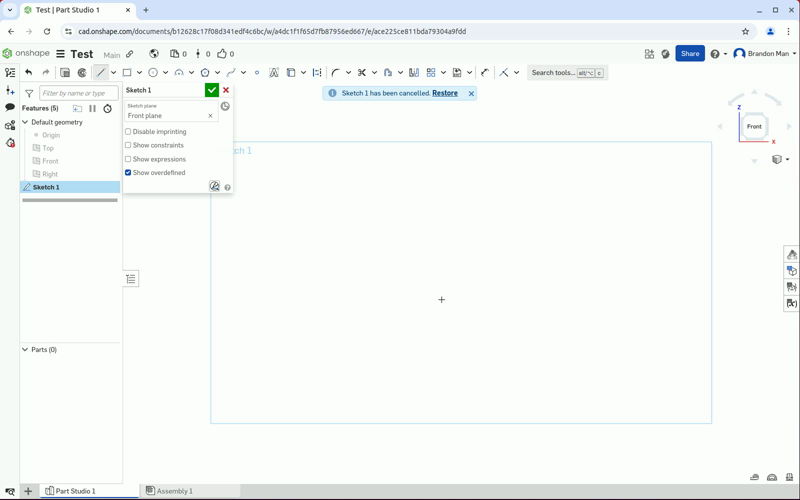
click(441, 299)
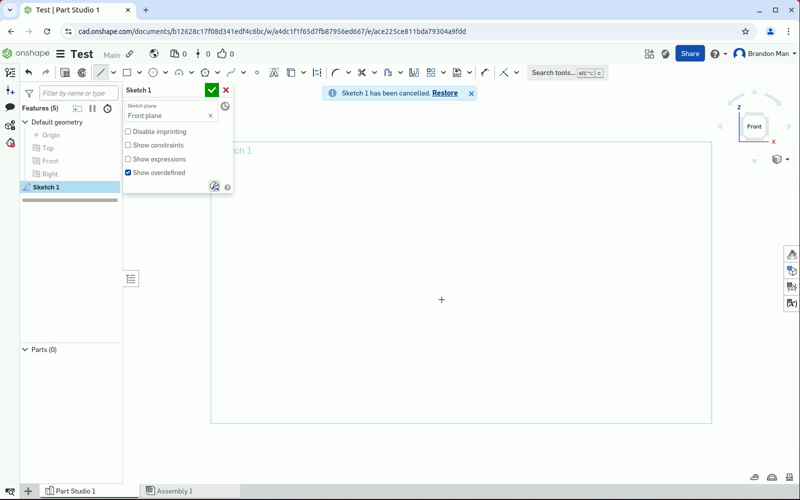
key_up(shift)
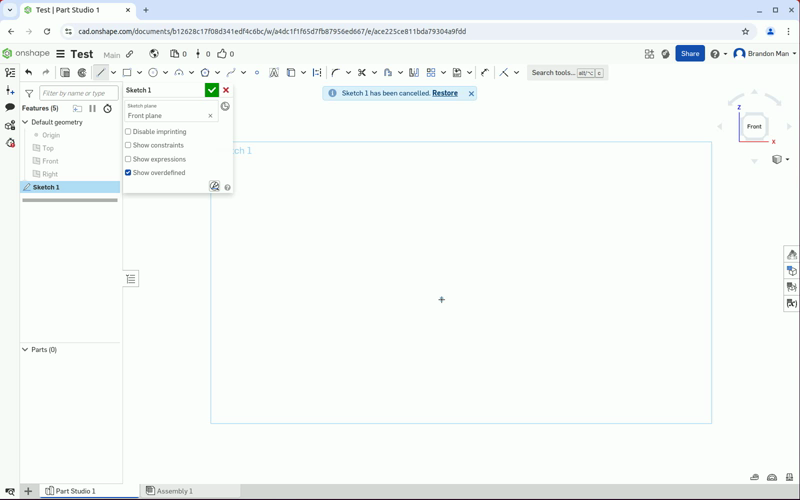
key_down(shift)
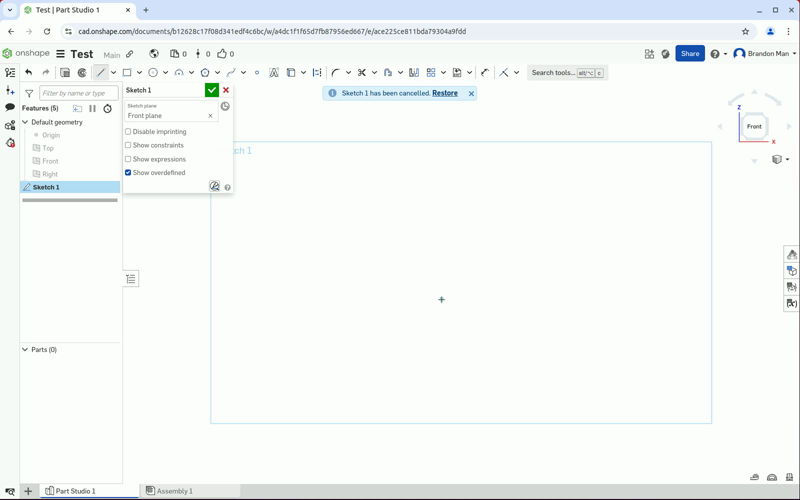
mouse_move(471, 299)
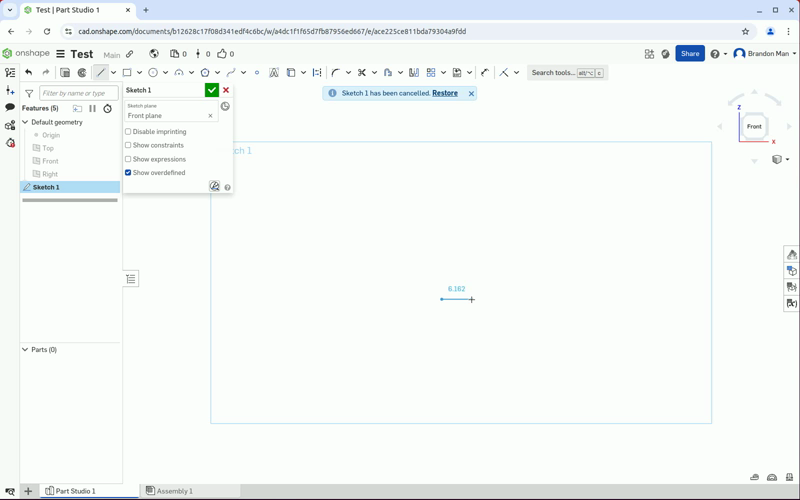
mouse_move(480, 299)
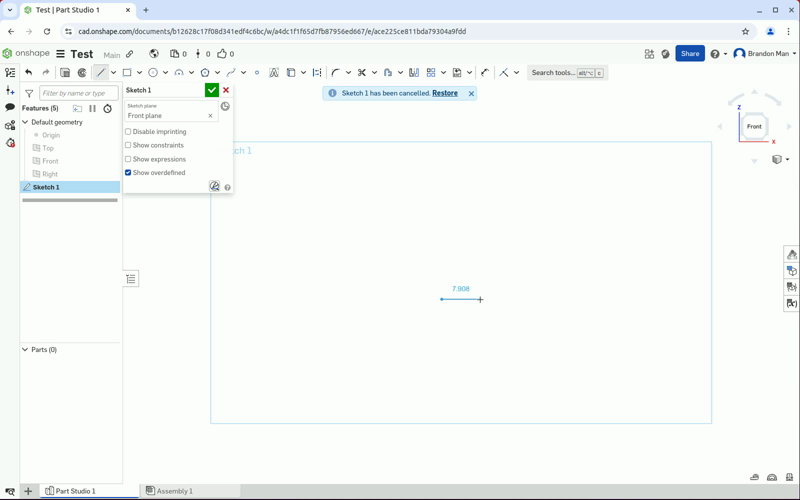
click(480, 299)
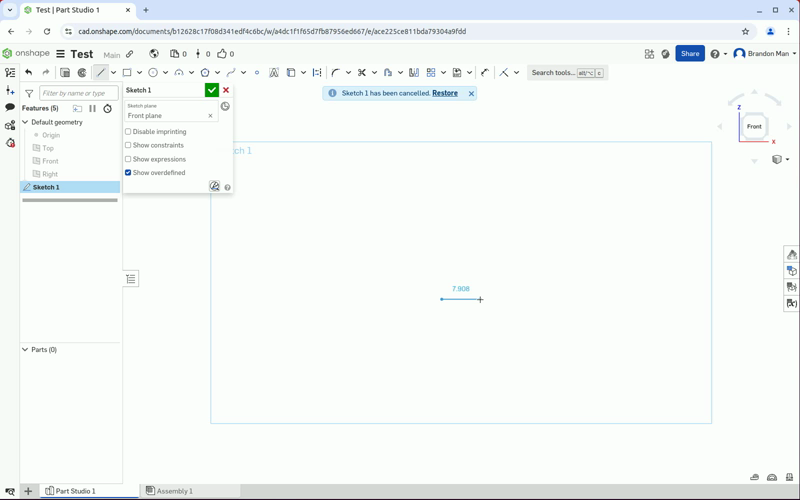
key_up(shift)
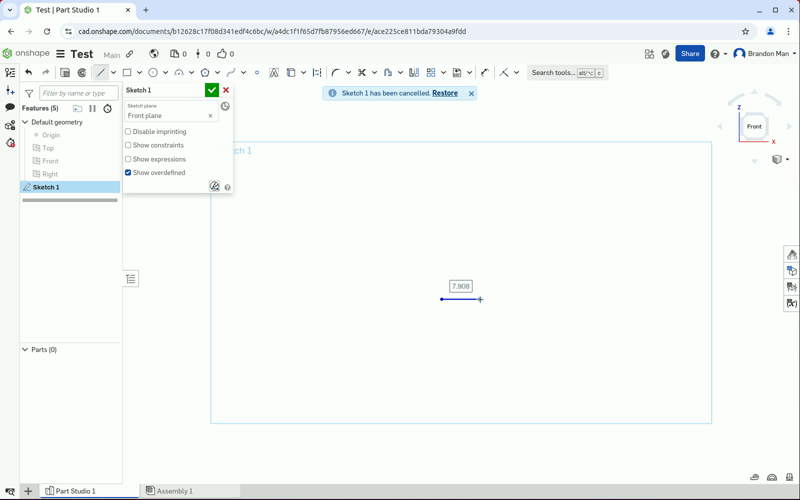
key_down(shift)
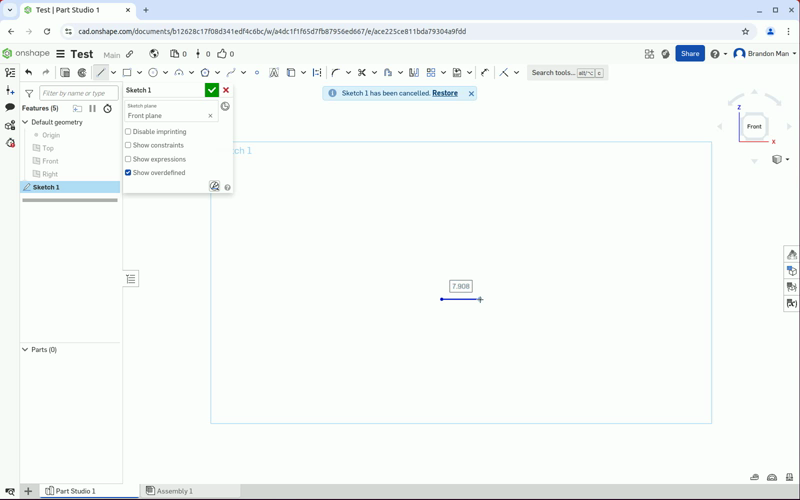
mouse_move(510, 299)
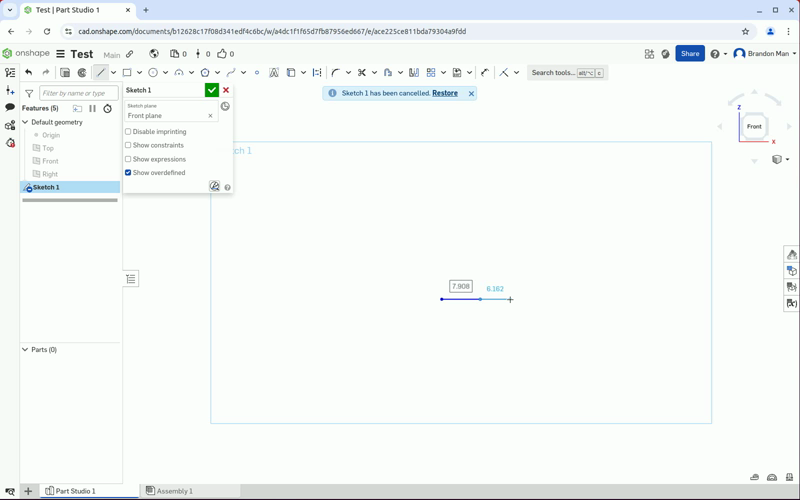
mouse_move(480, 270)
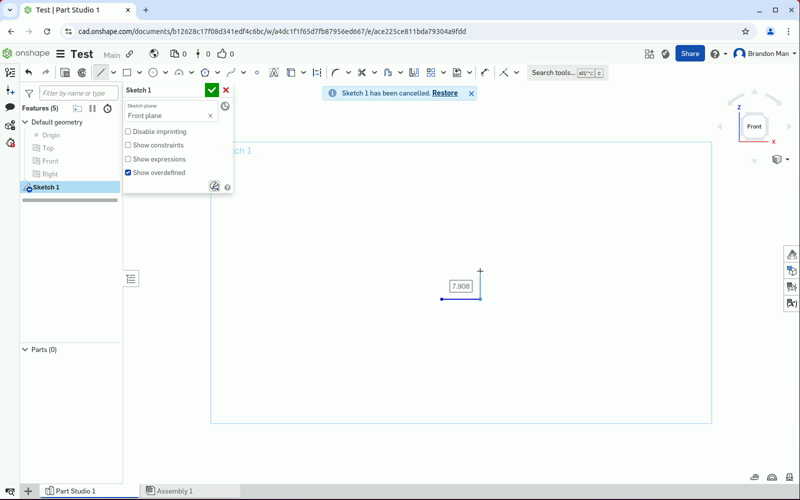
click(480, 270)
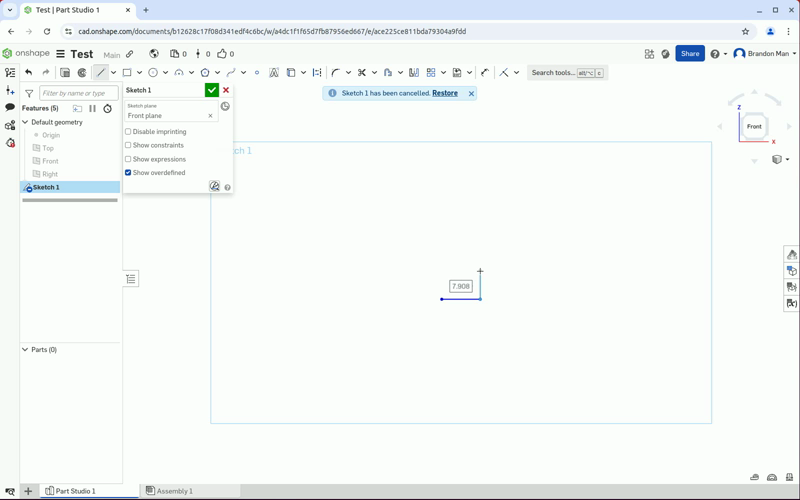
key_up(shift)
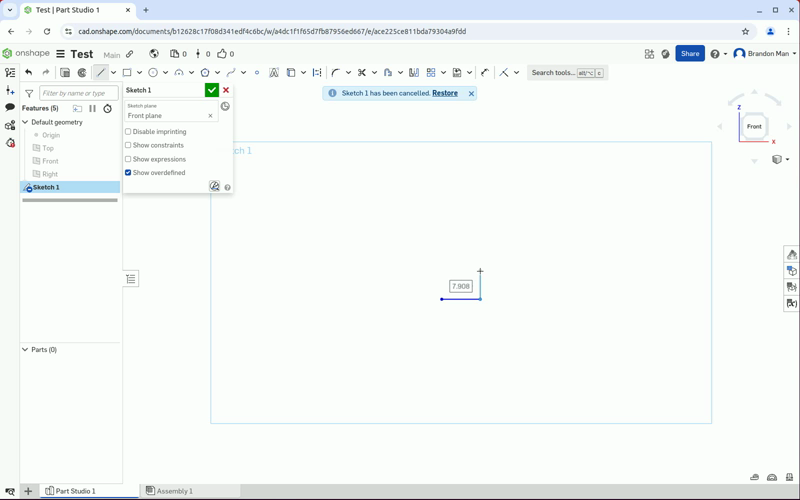
key_down(shift)
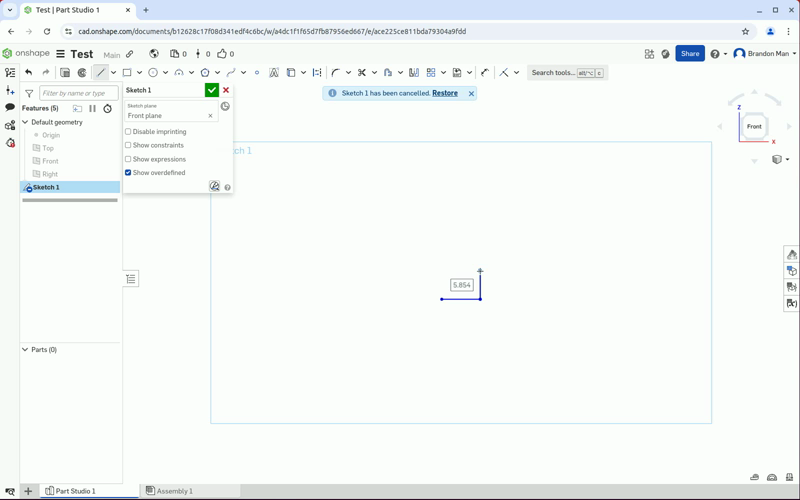
mouse_move(510, 270)
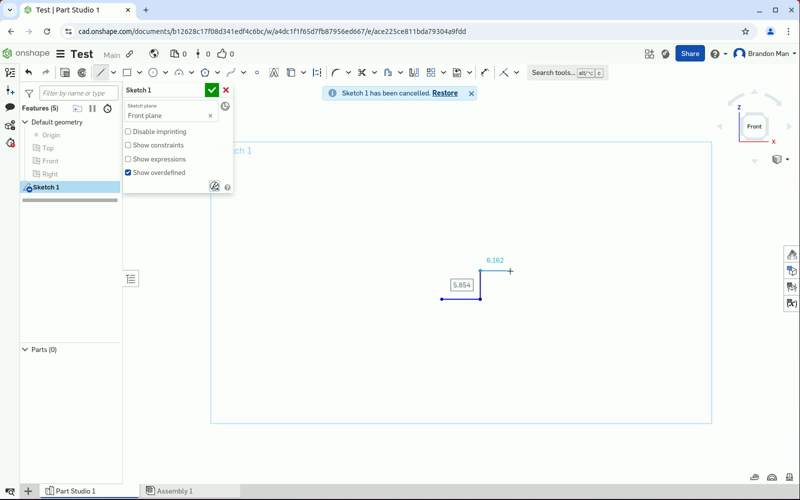
mouse_move(441, 270)
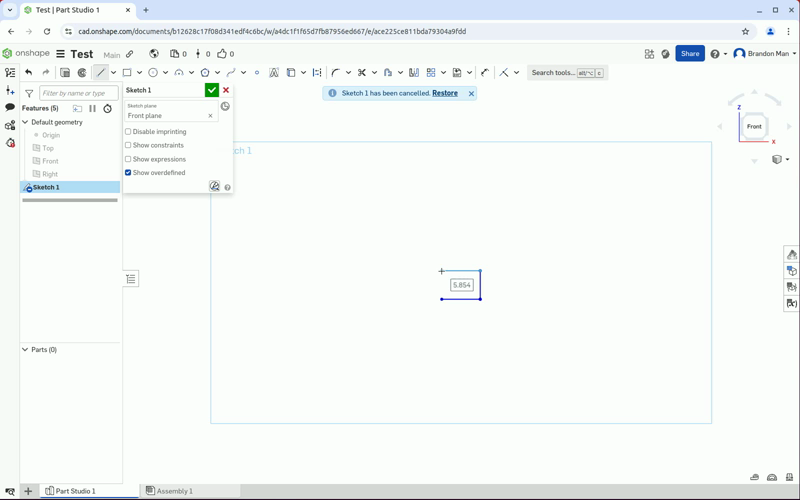
click(441, 270)
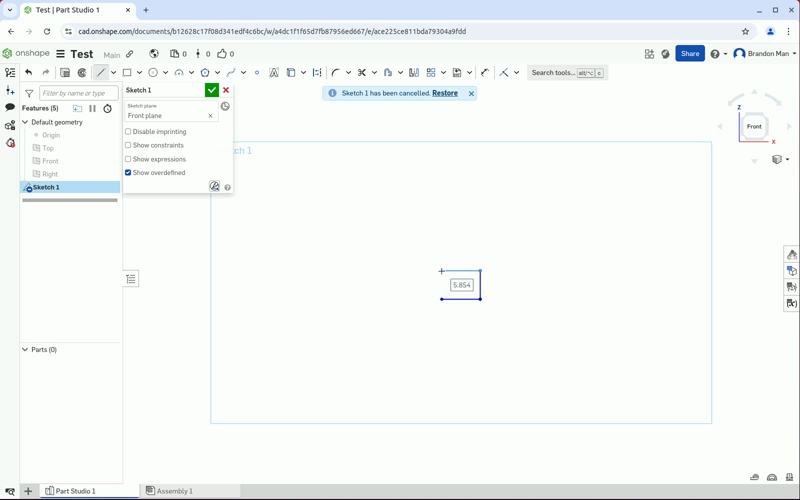
key_up(shift)
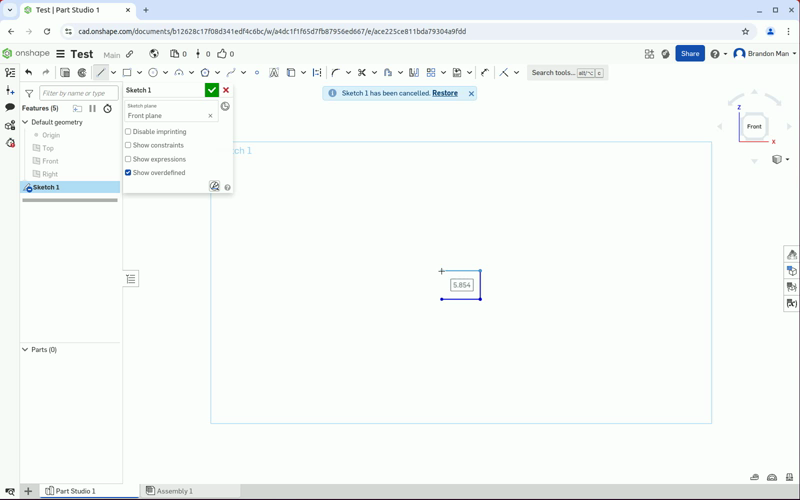
mouse_move(471, 270)
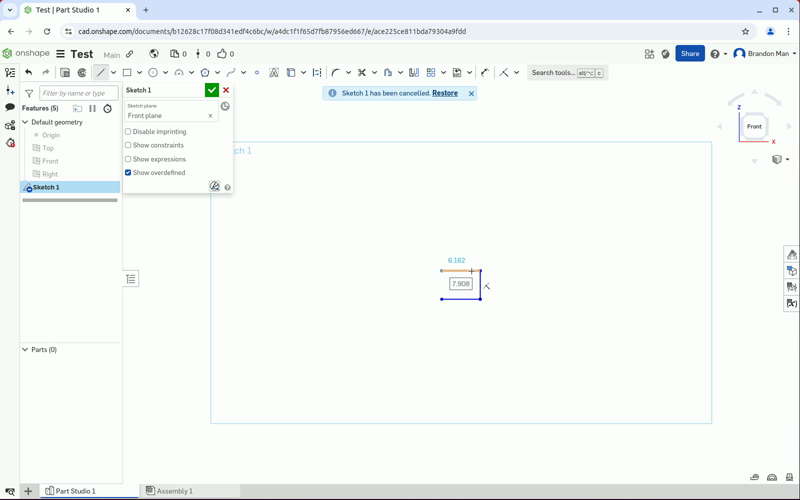
key_down(shift)
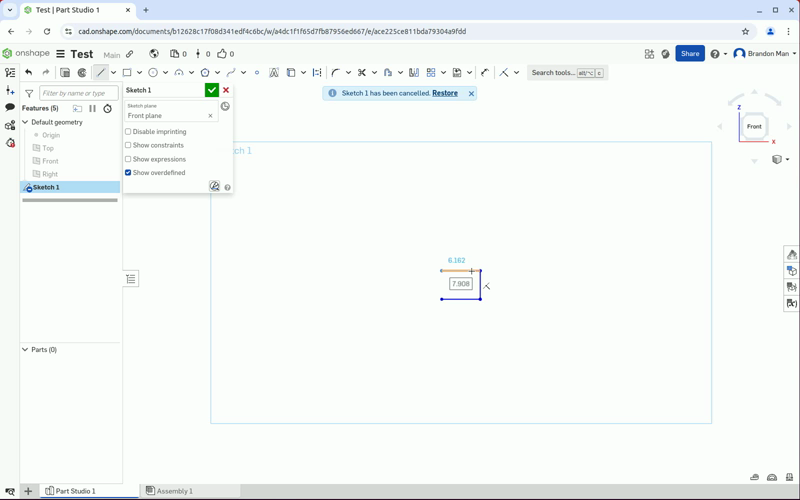
mouse_move(441, 299)
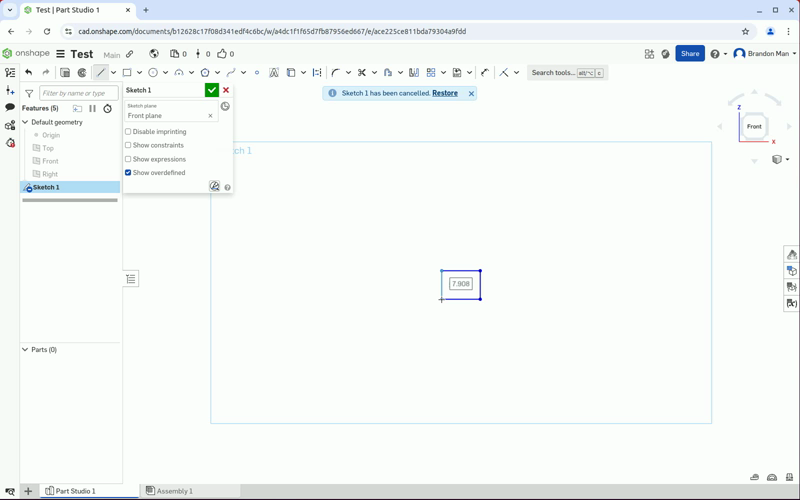
key_up(shift)
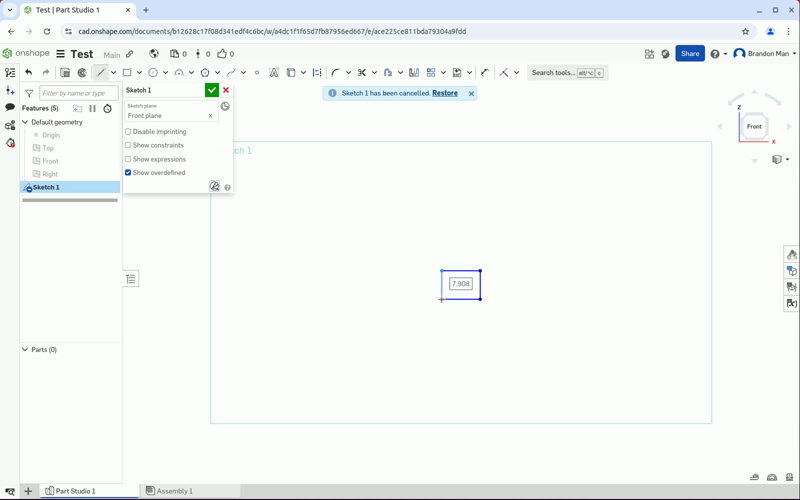
click(441, 299)
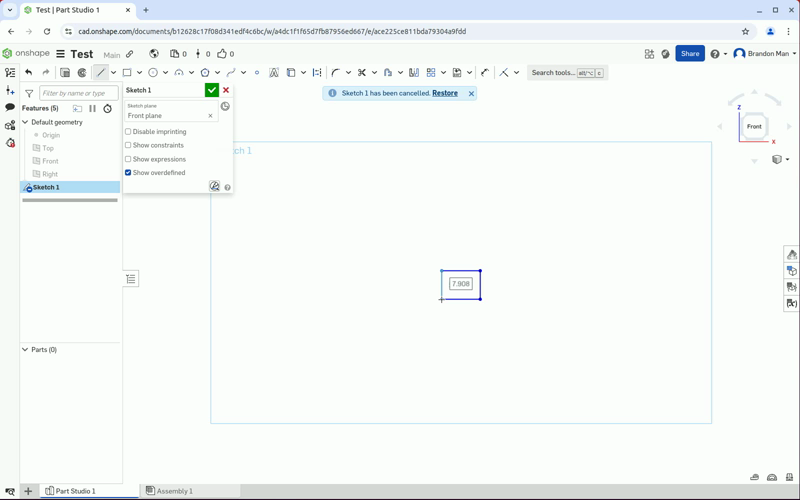
key(esc)
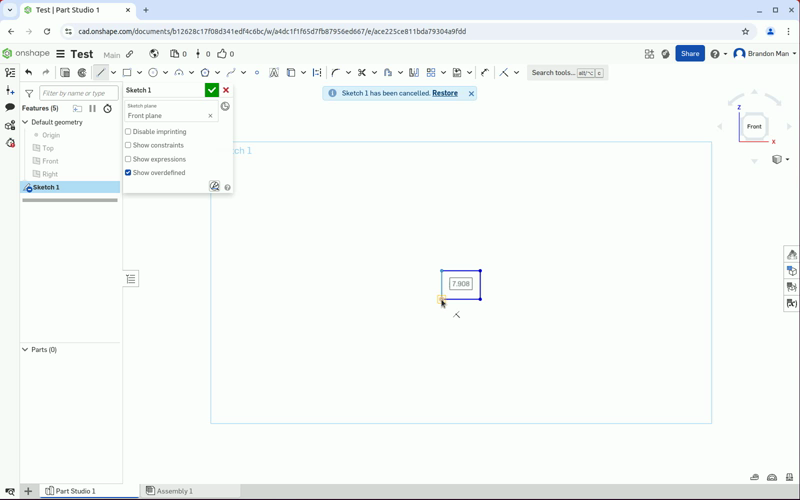
mouse_move(464, 286)
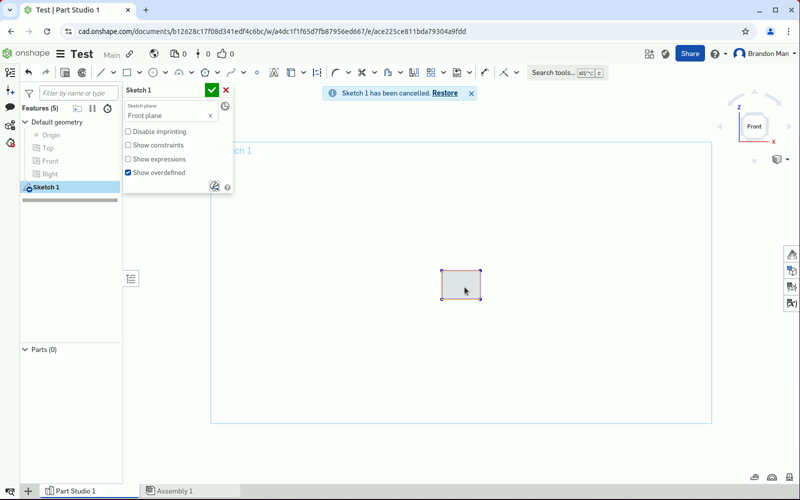
scroll(6)
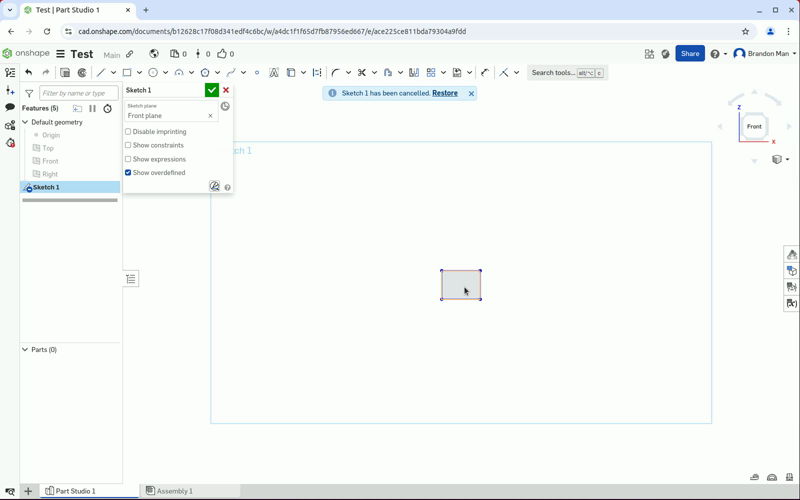
scroll(6)
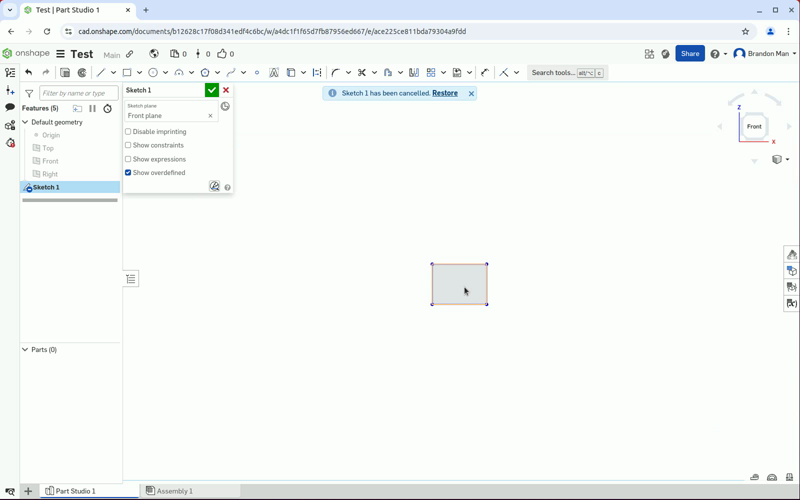
scroll(6)
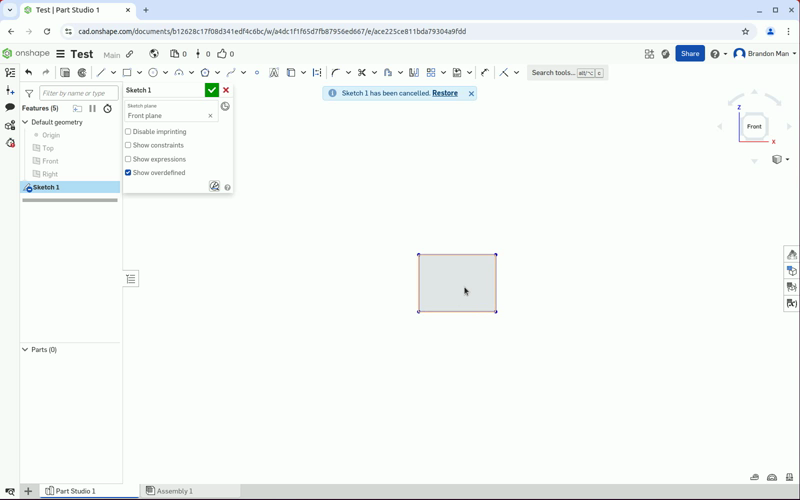
scroll(6)
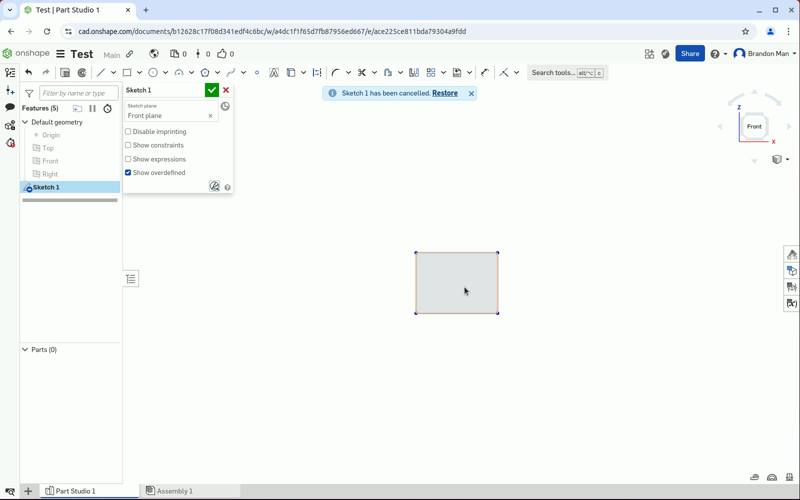
scroll(6)
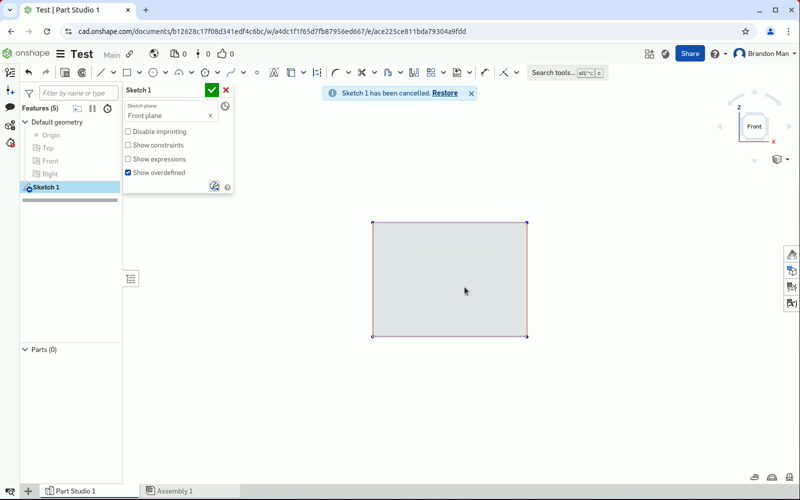
scroll(6)
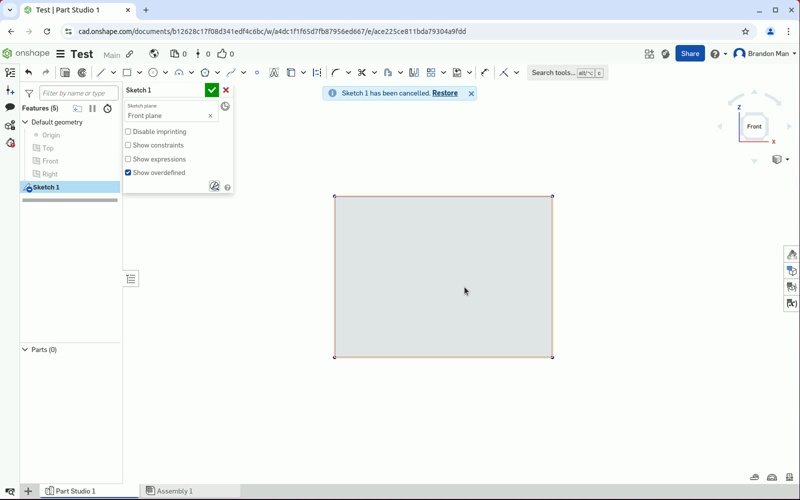
scroll(6)
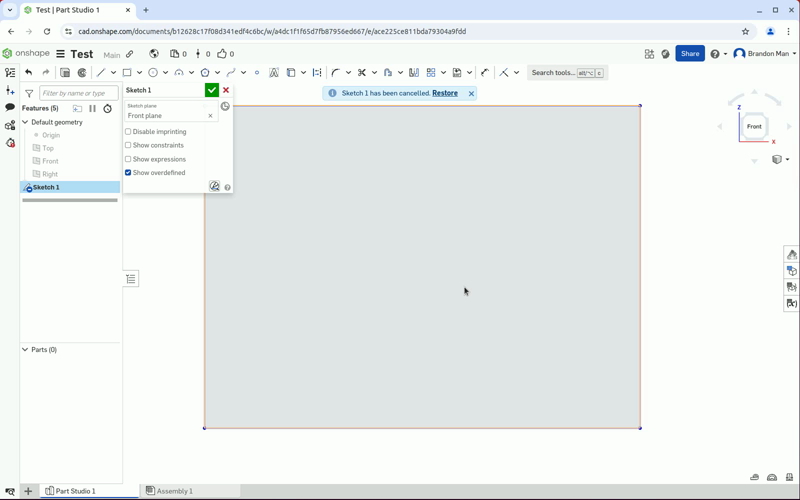
click(464, 286)
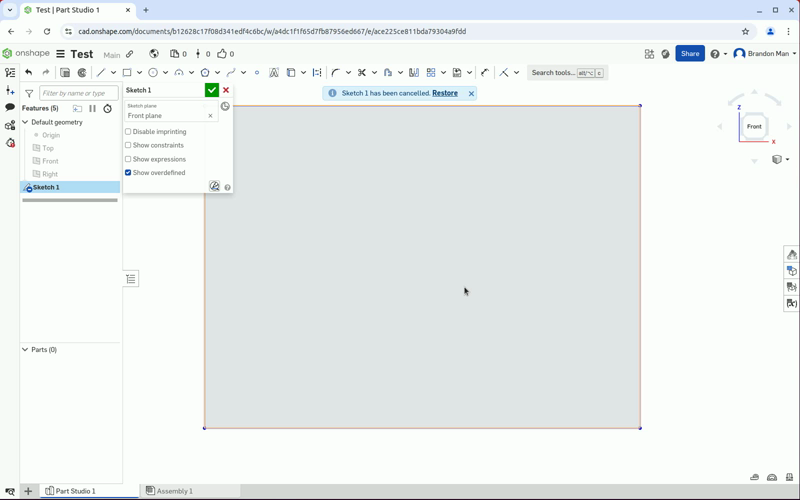
scroll(-6)
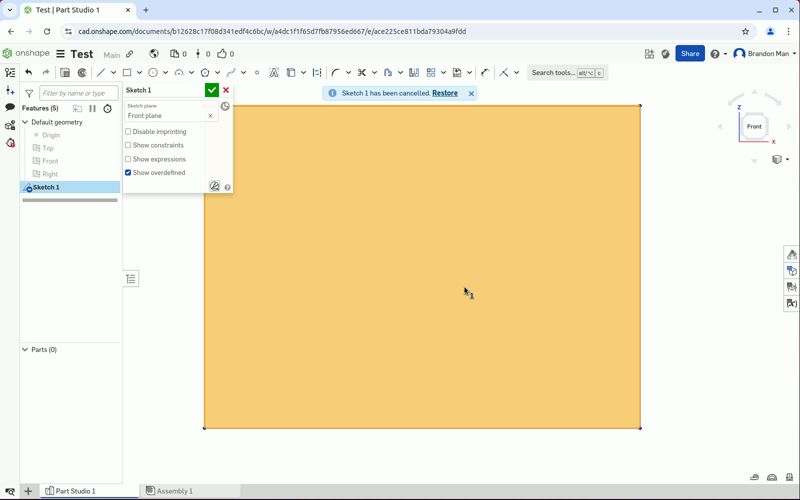
scroll(-6)
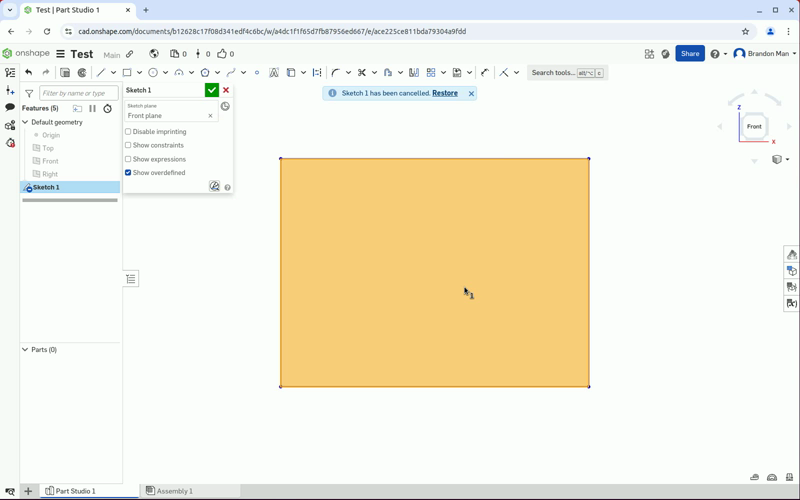
scroll(-6)
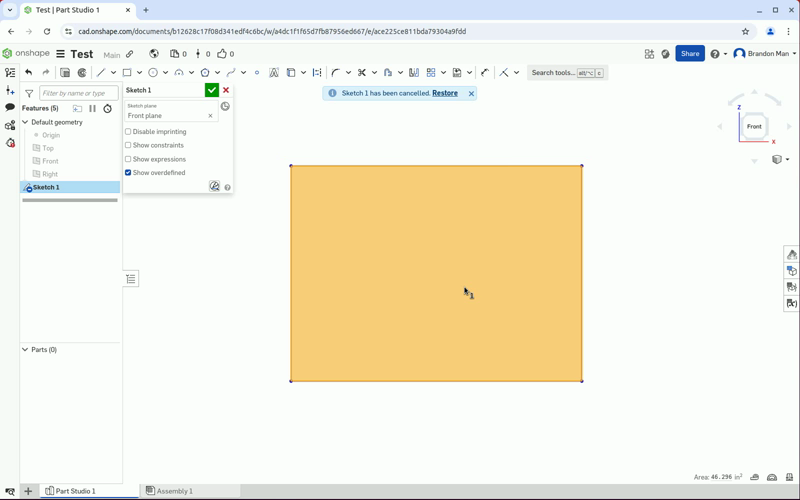
scroll(-6)
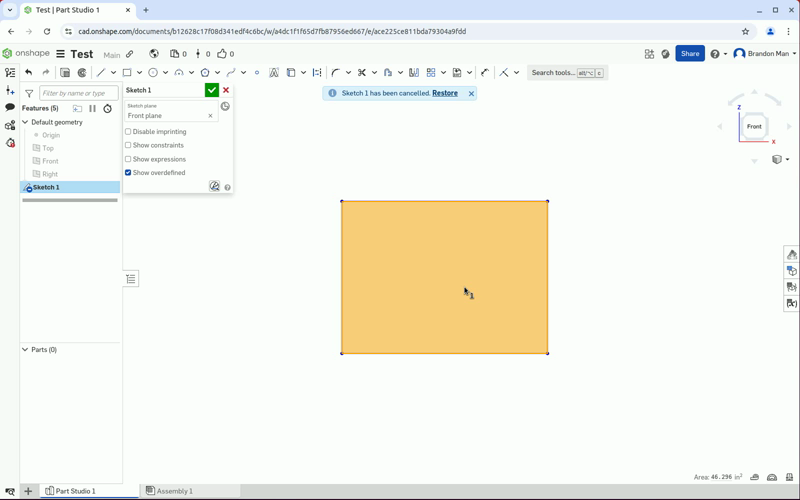
scroll(-6)
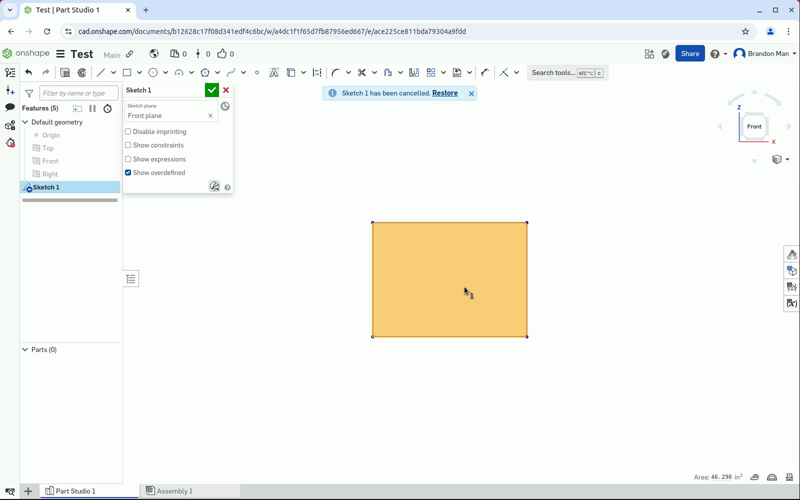
scroll(-6)
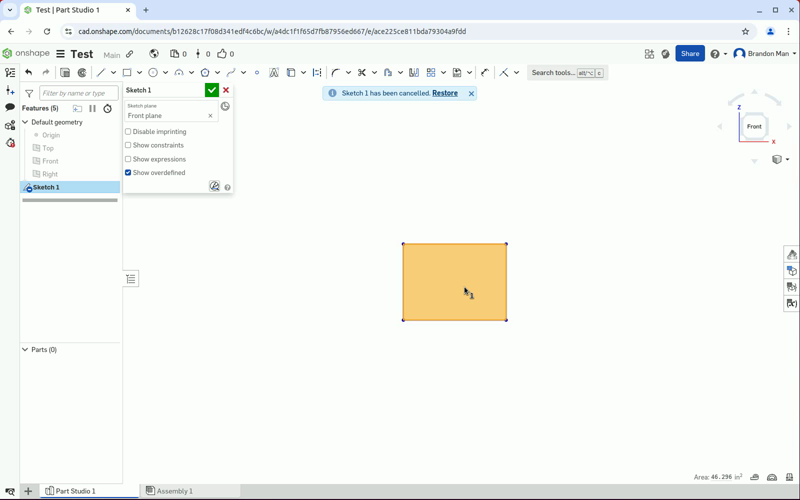
scroll(-6)
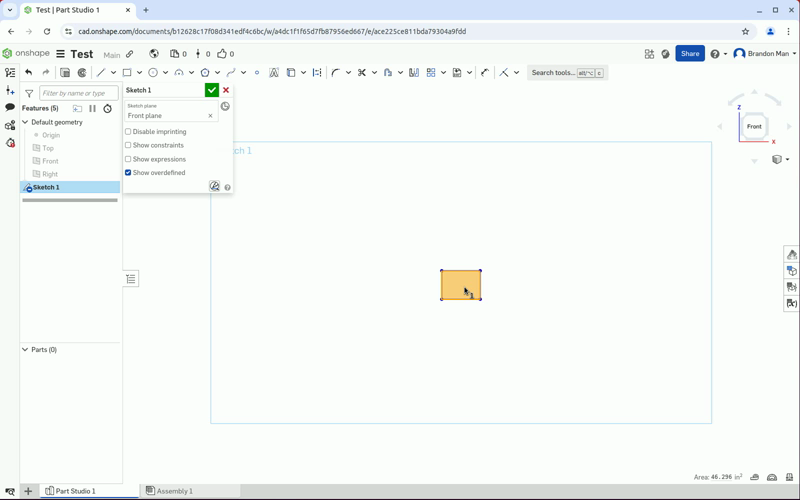
mouse_move(73, 352)
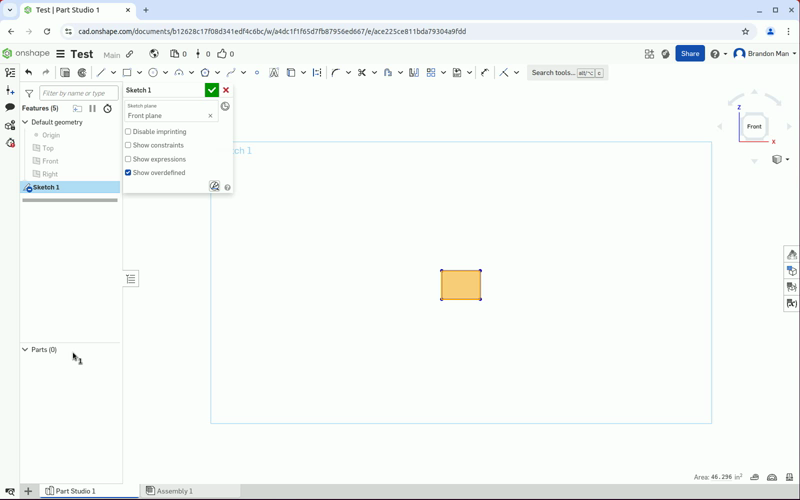
key(shift+y)
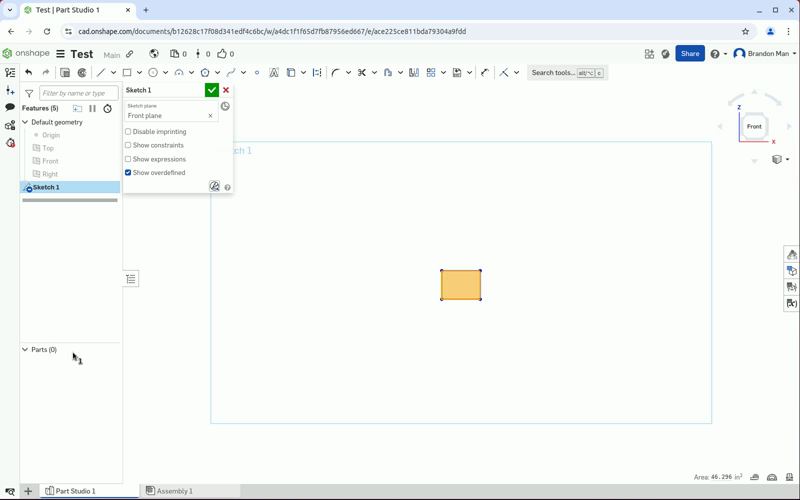
key(shift+e)
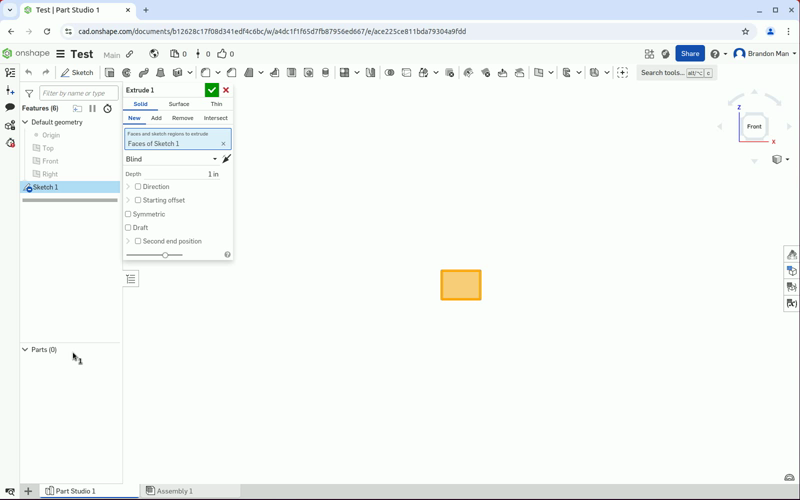
mouse_move(143, 106)
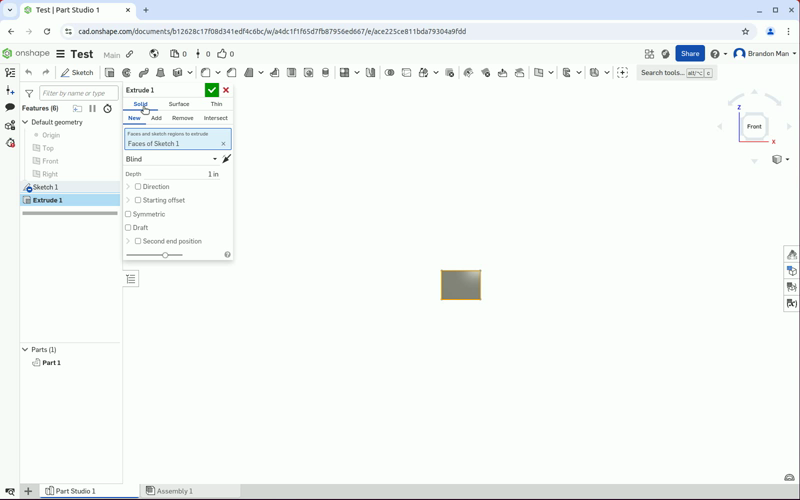
click(143, 106)
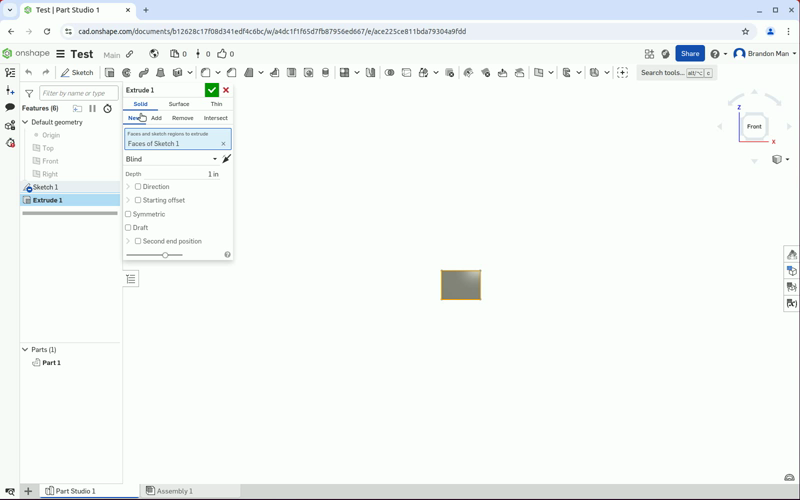
mouse_move(137, 120)
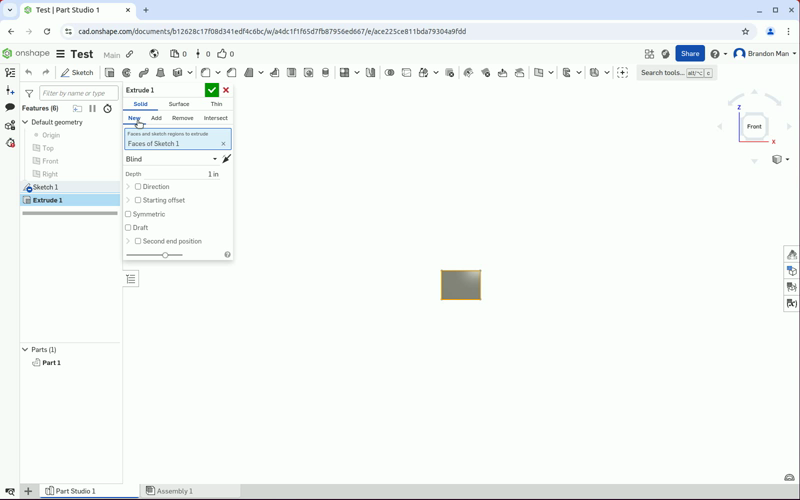
click(137, 120)
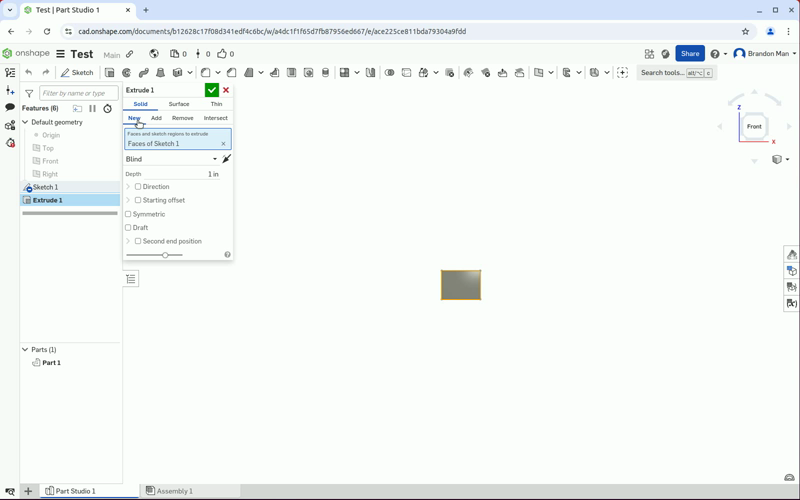
key(tab, 4)
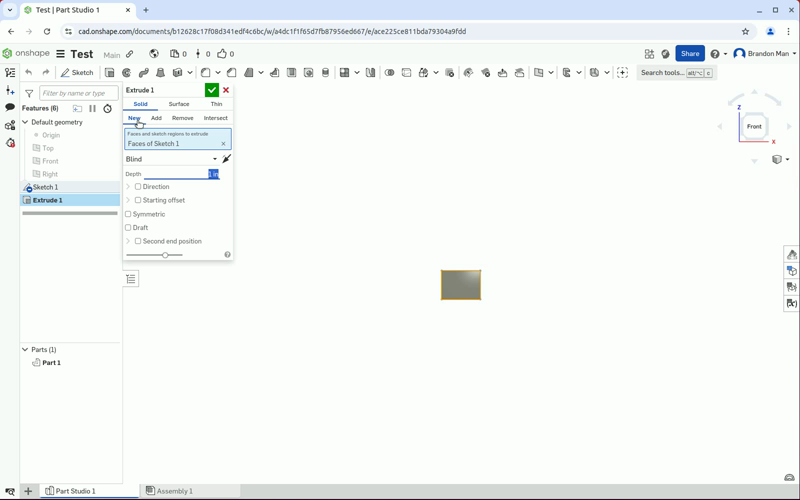
text(22.868)
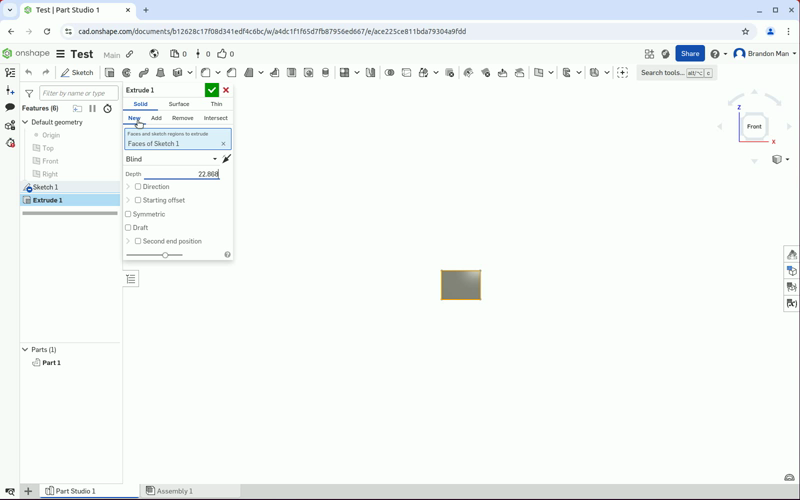
key(enter)
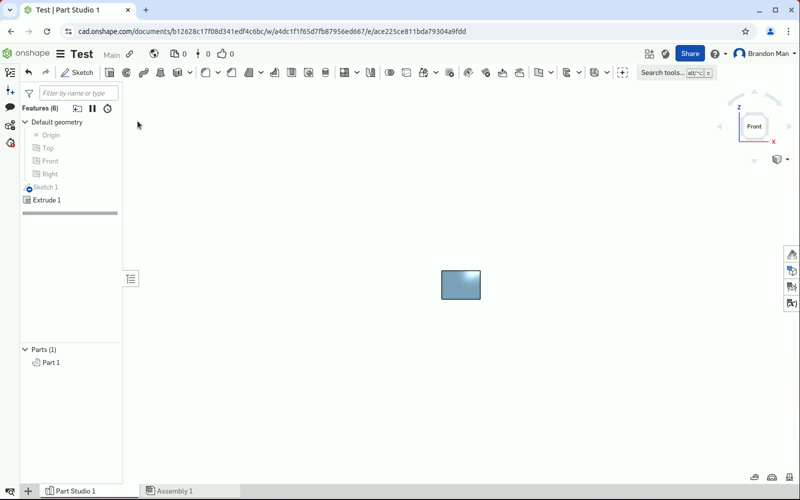
key(shift+h)
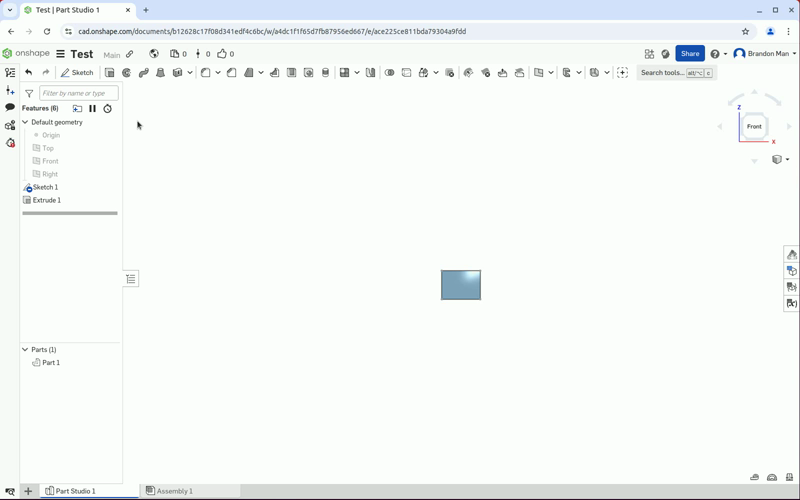
key(shift+h)
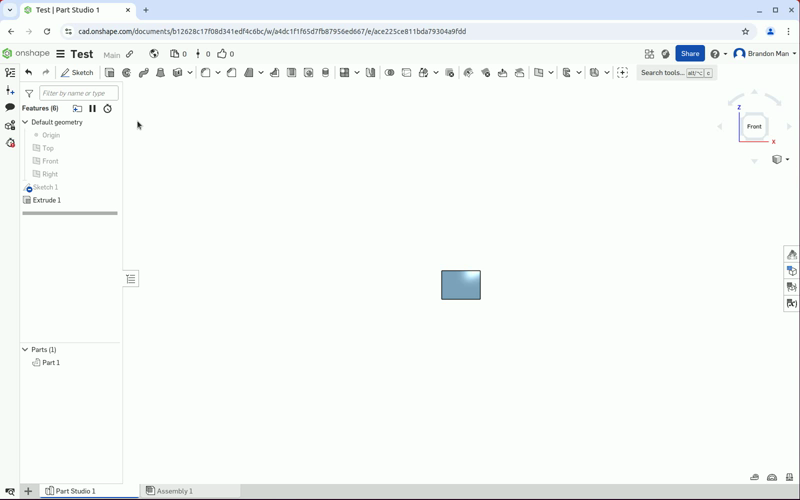
mouse_move(73, 189)
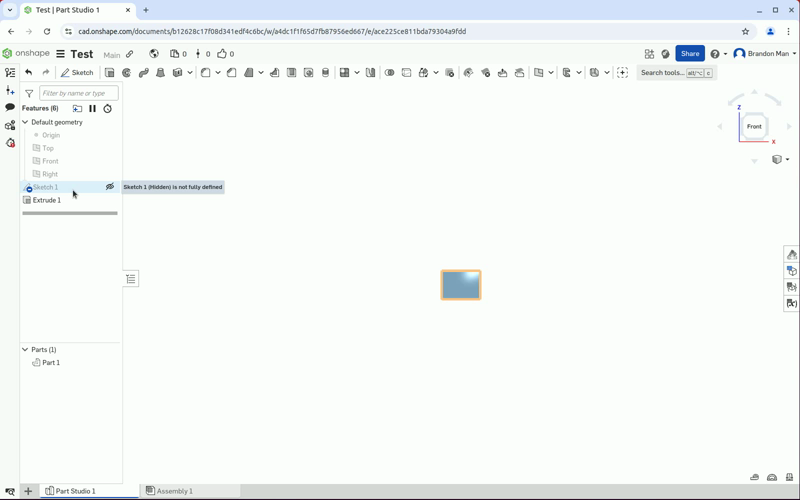
click(73, 189)
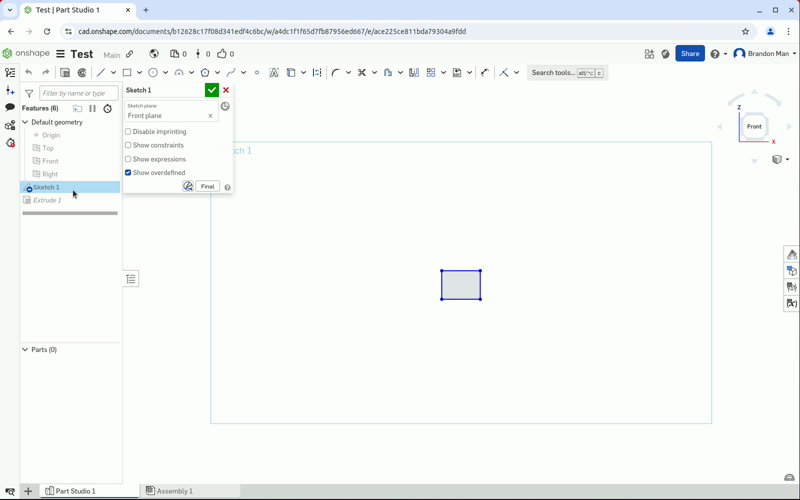
mouse_move(229, 92)
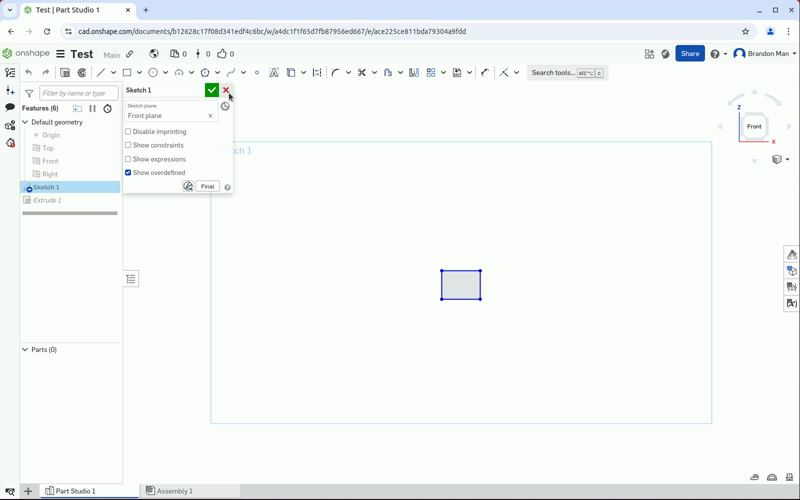
click(229, 92)
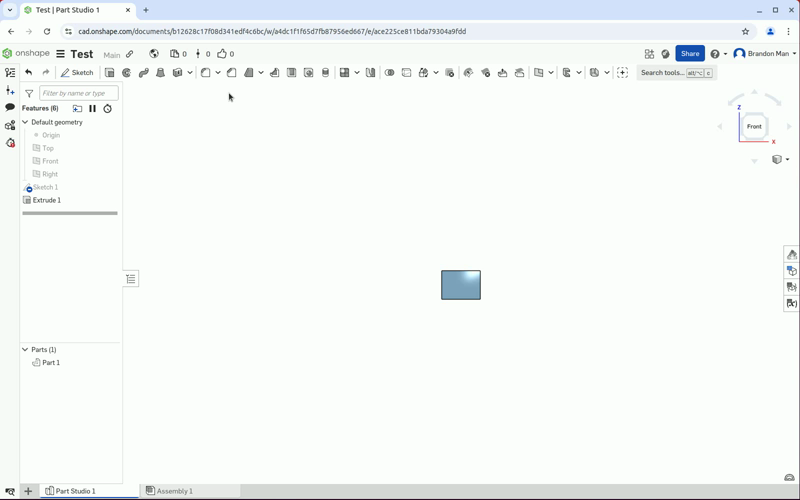
mouse_move(73, 352)
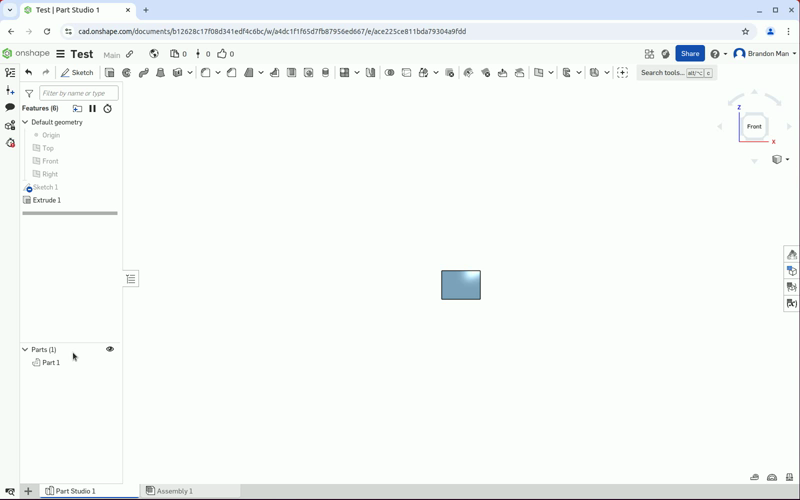
key(y)
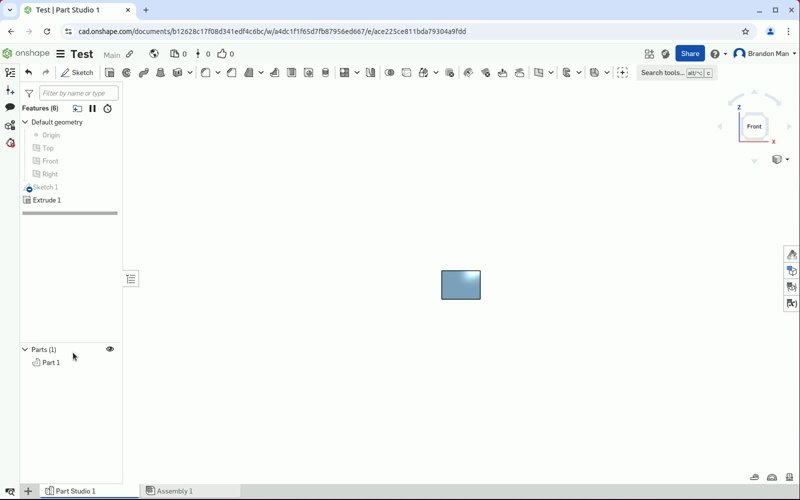
key(shift+p)
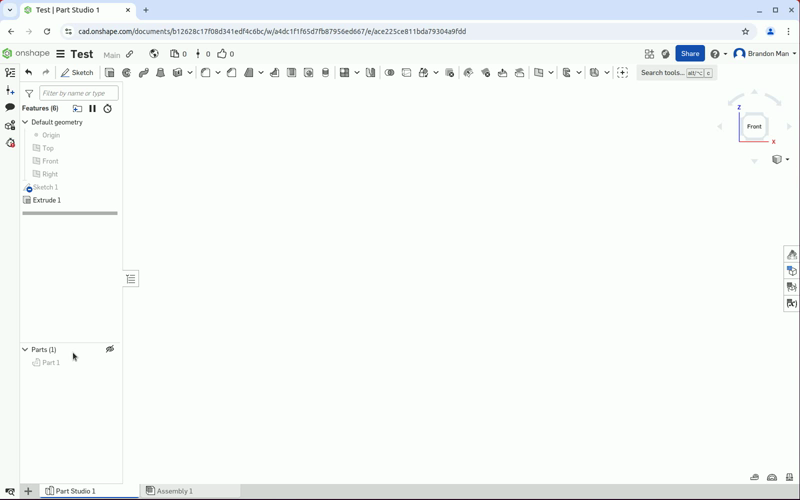
key(space)
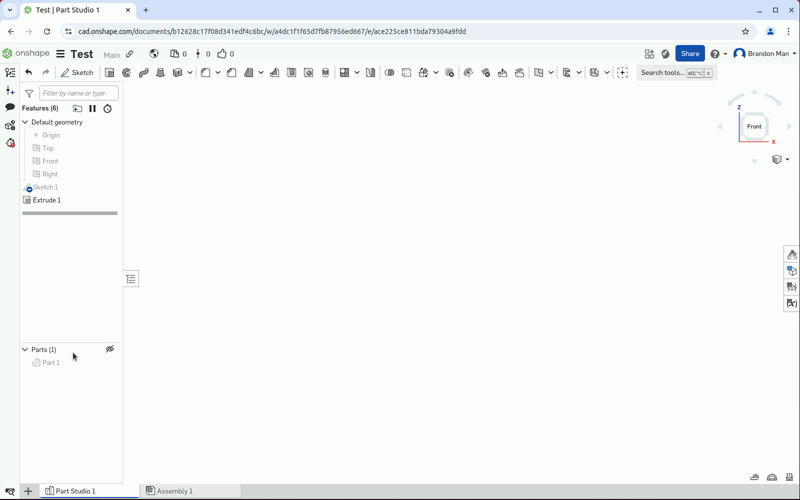
key_down(shift)
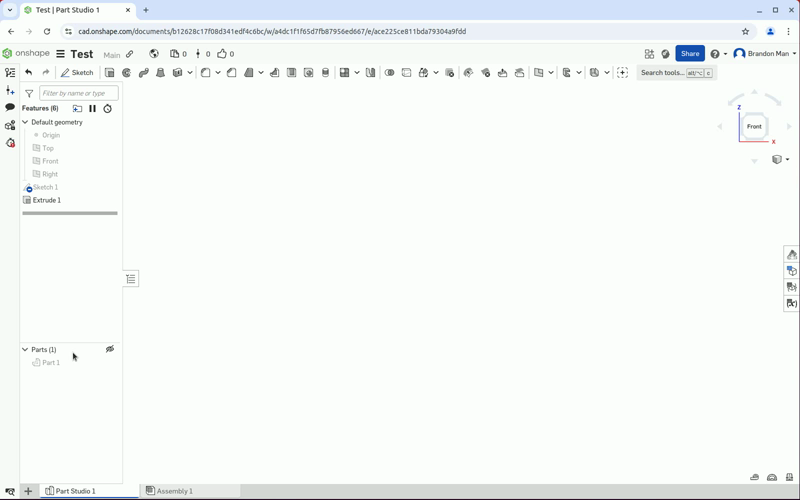
key(left)
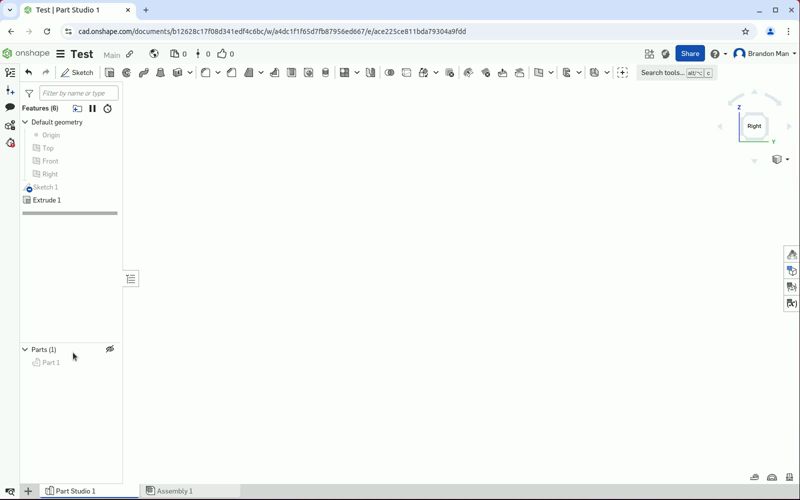
key_up(shift)
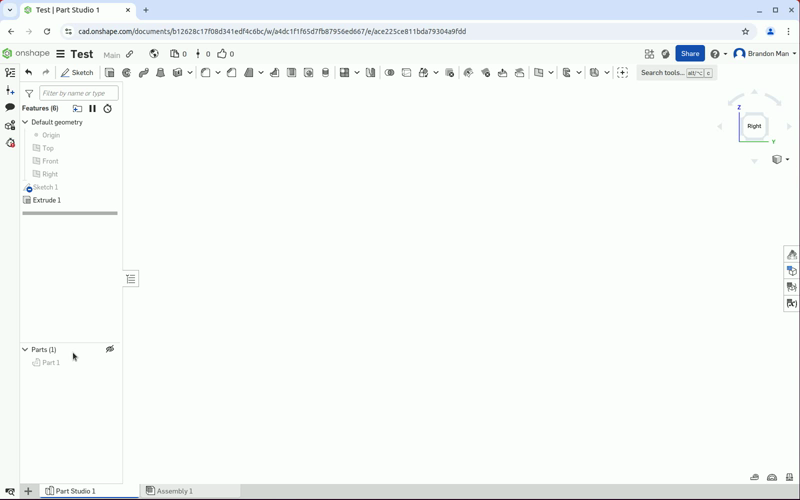
mouse_move(73, 352)
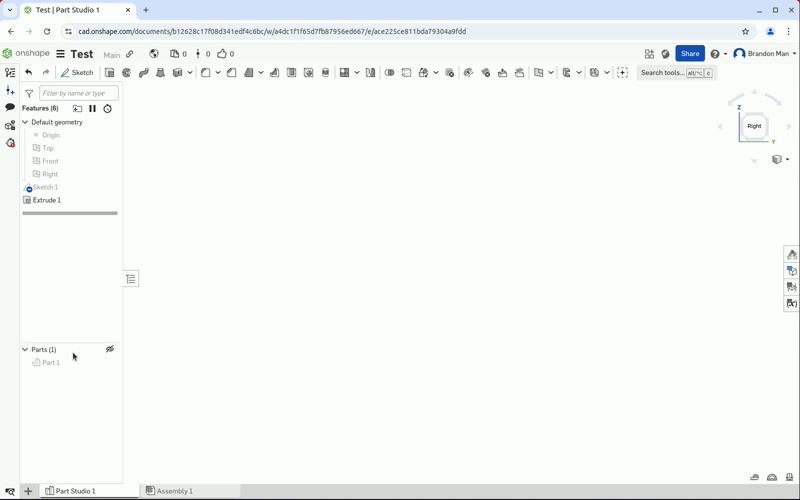
key(shift+y)
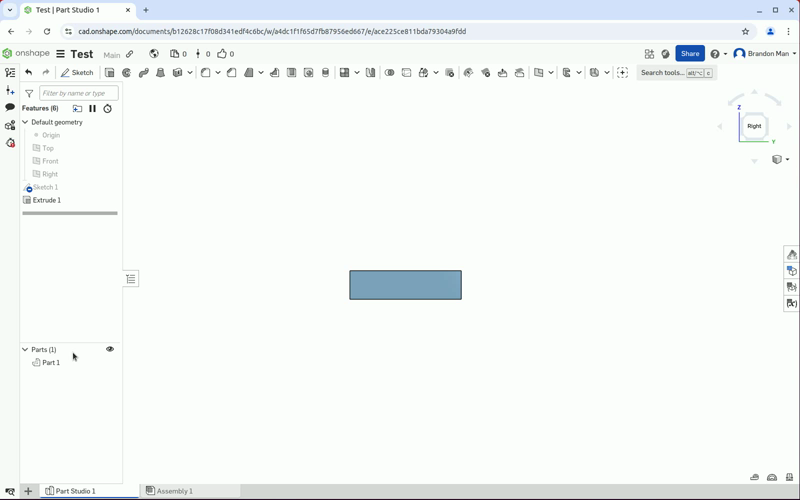
mouse_move(541, 75)
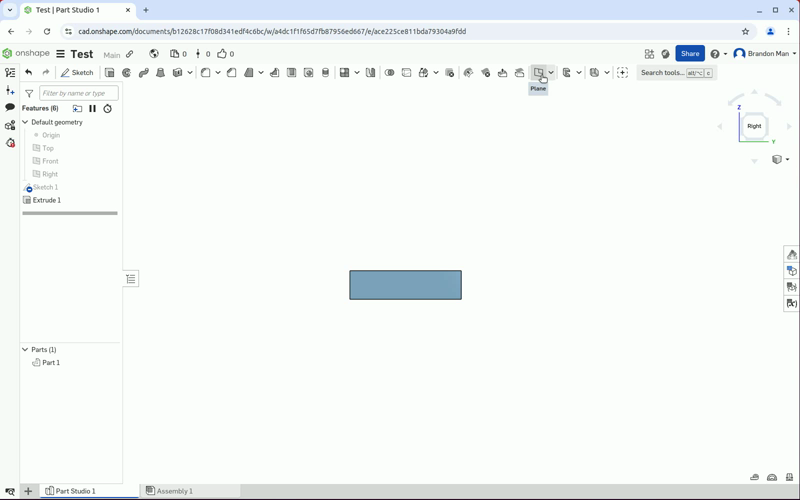
click(541, 75)
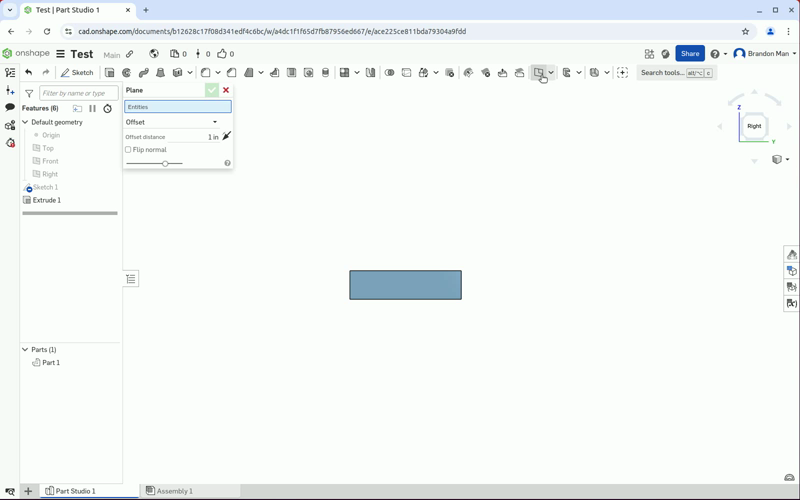
mouse_move(73, 176)
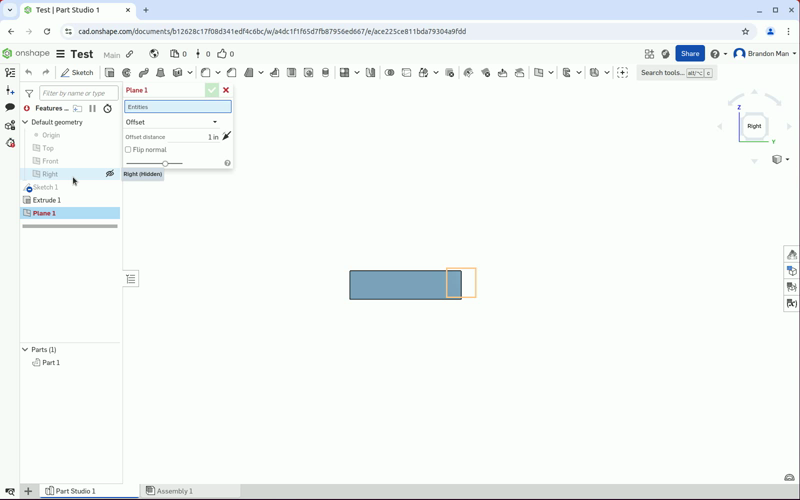
click(73, 176)
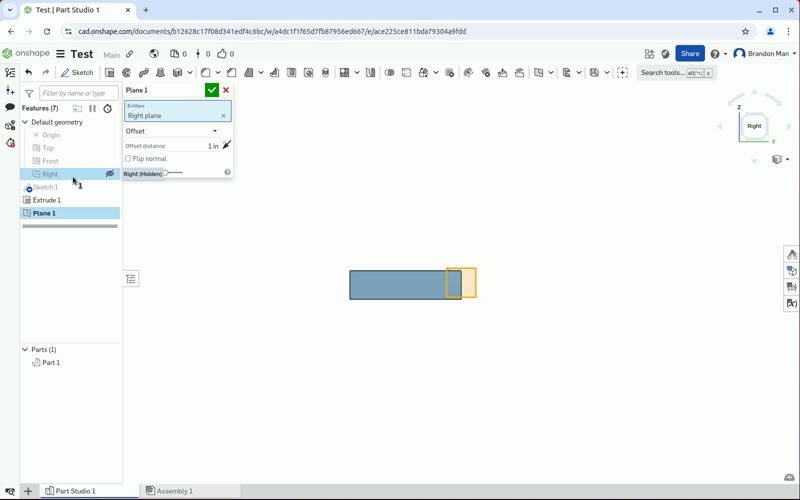
key(tab, 2)
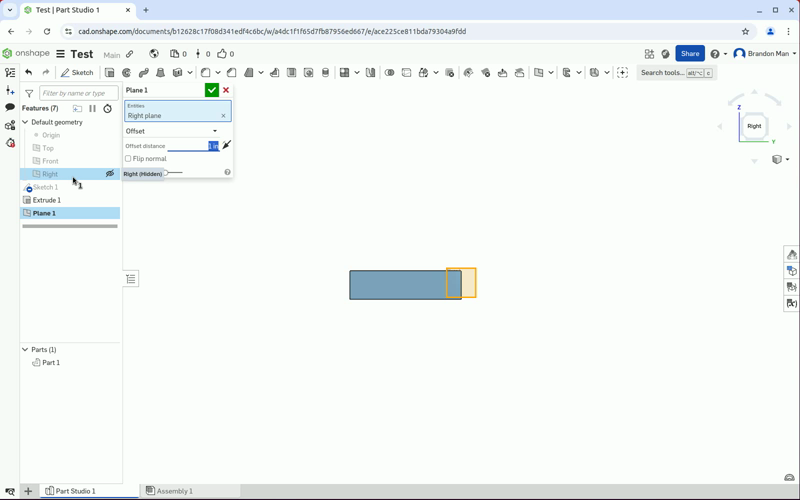
text(3.851)
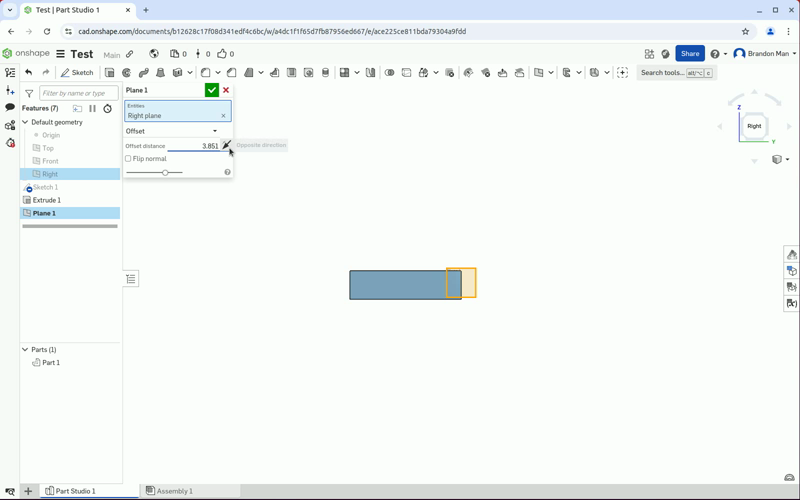
mouse_move(229, 147)
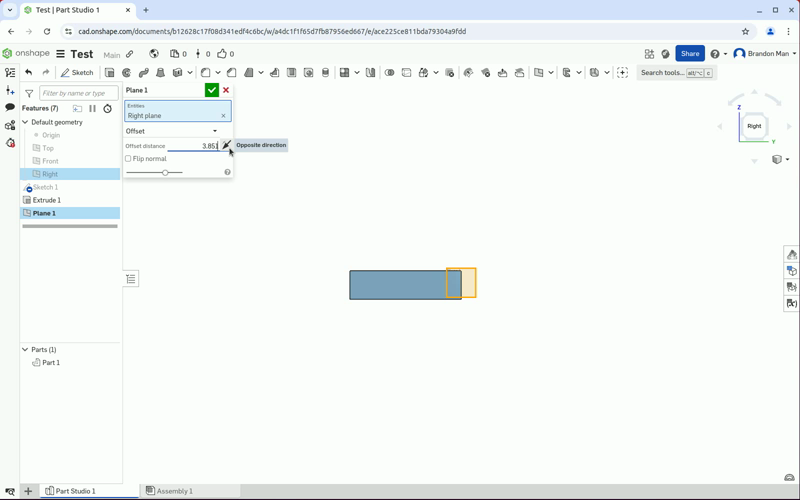
click(229, 147)
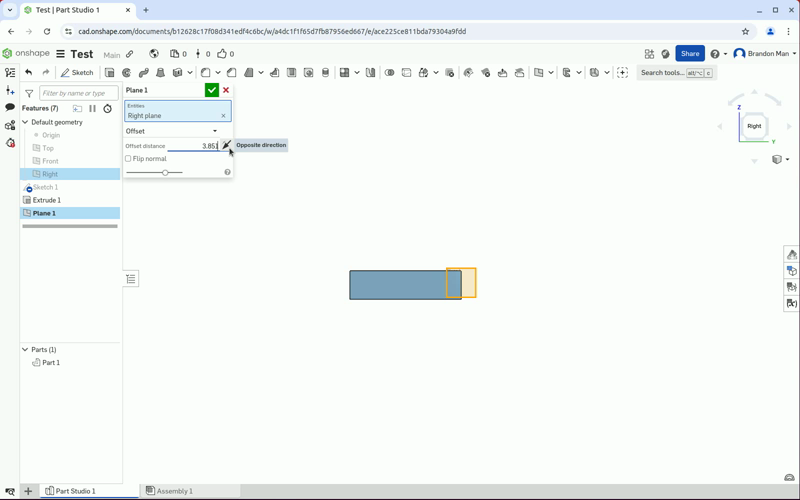
key(enter, 2)
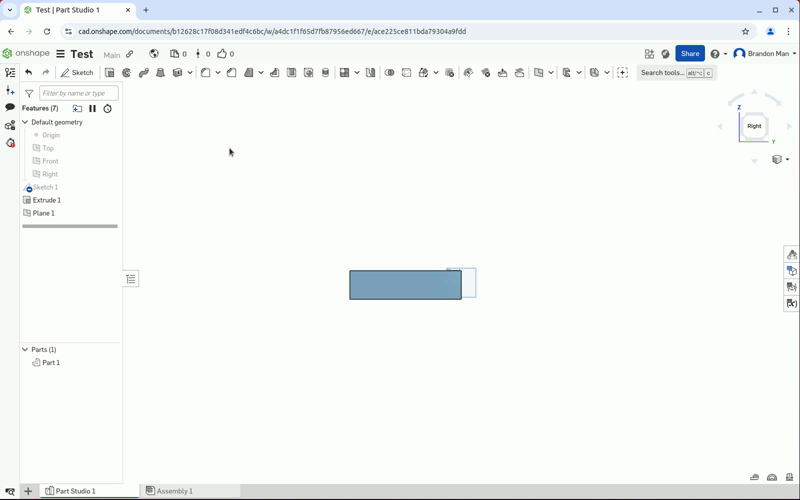
key(shift+s)
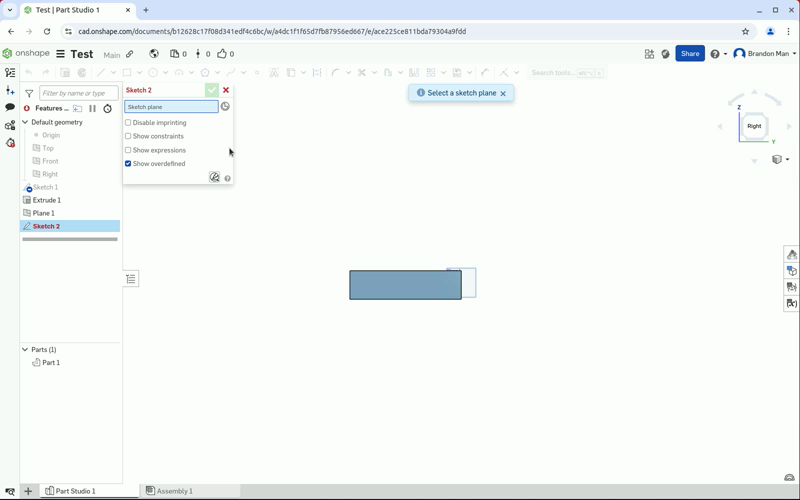
mouse_move(73, 215)
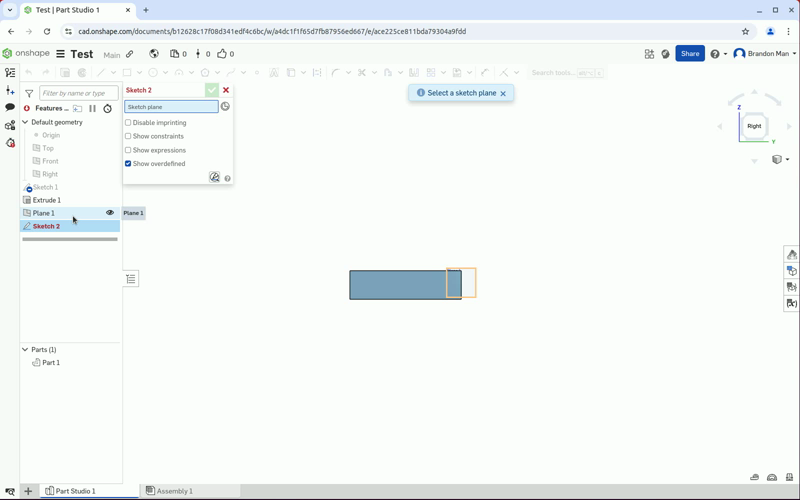
click(73, 215)
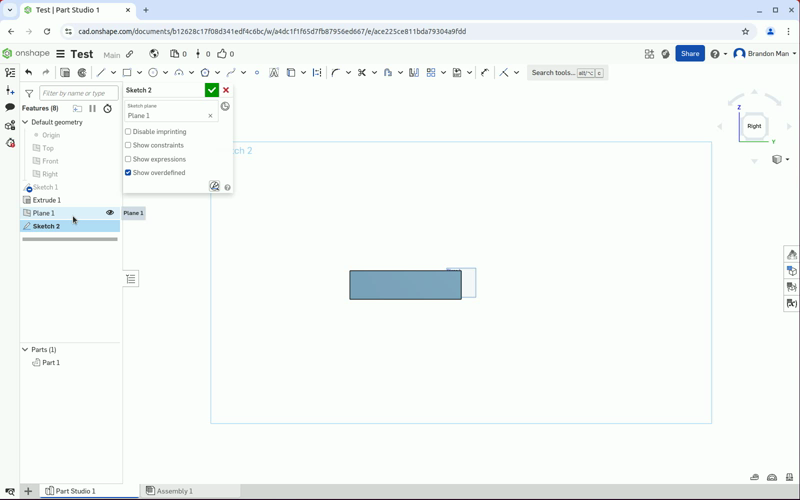
mouse_move(73, 352)
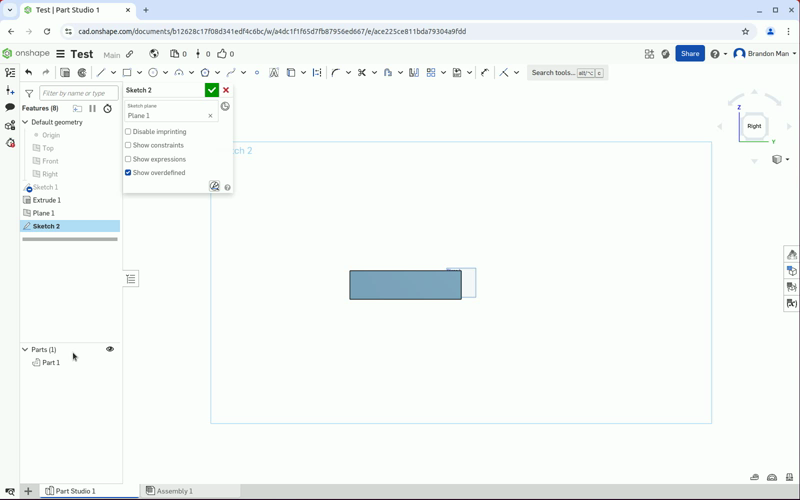
key(y)
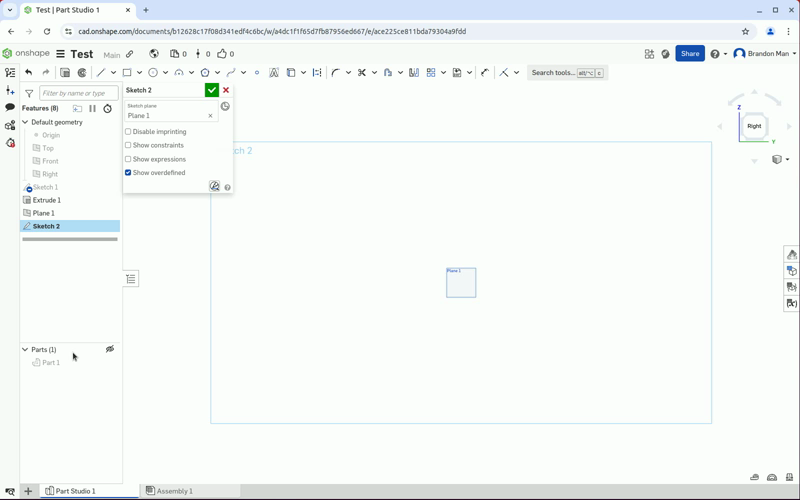
key(l)
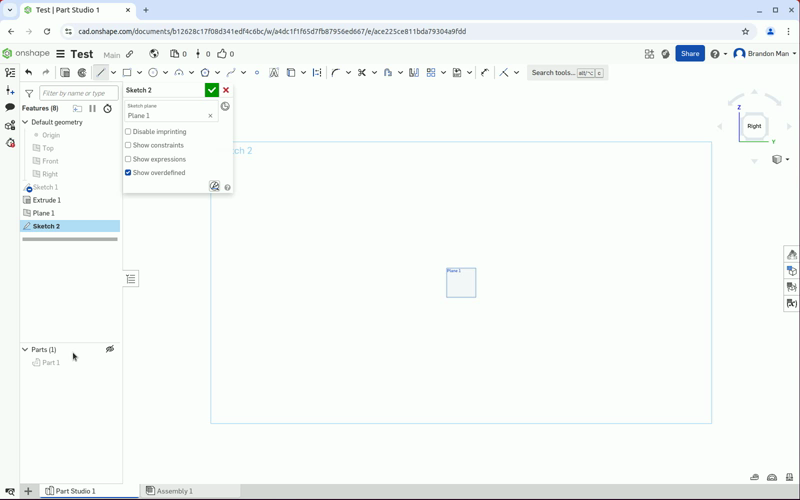
key_down(shift)
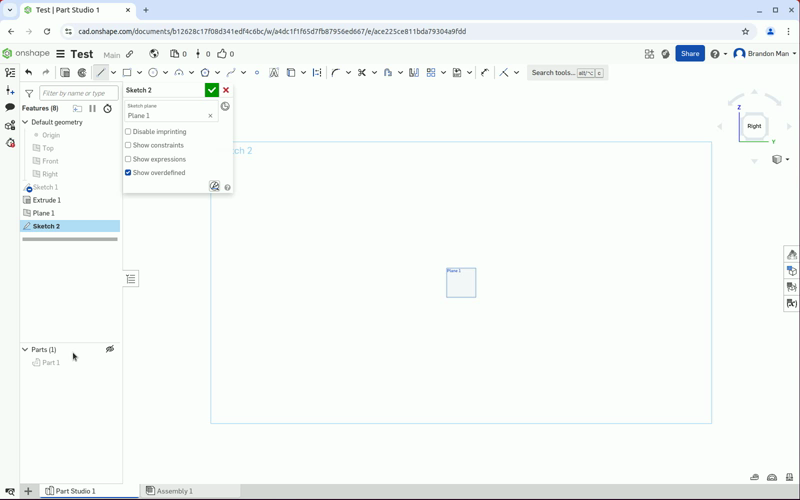
mouse_move(443, 288)
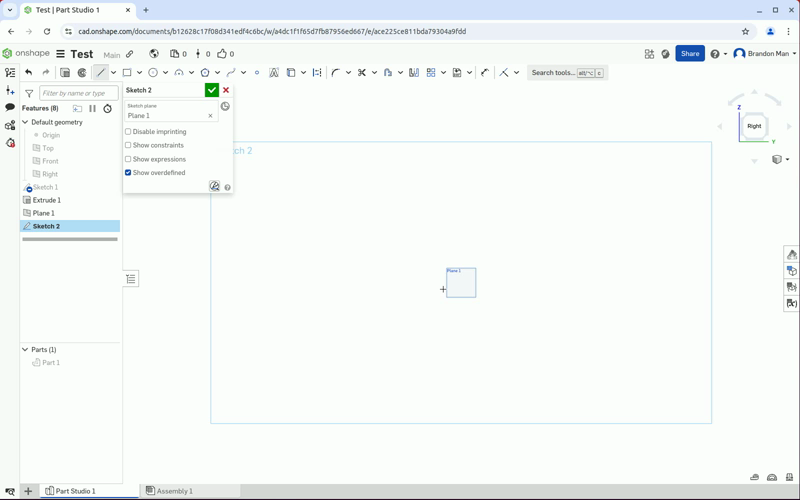
click(443, 288)
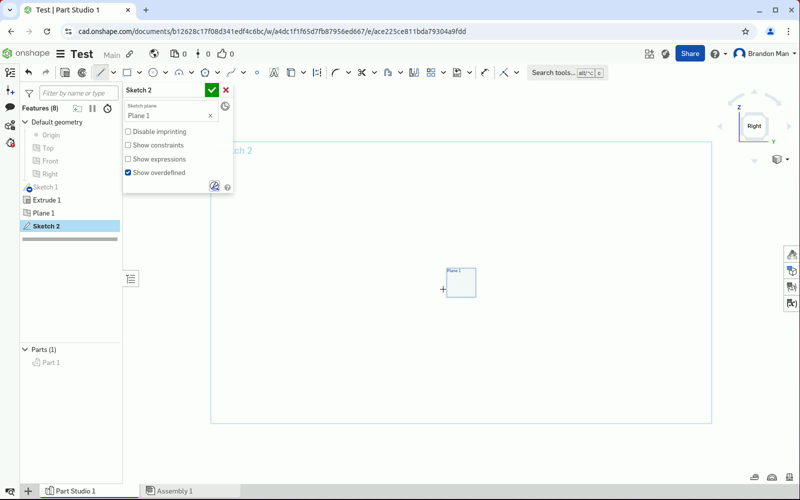
key_up(shift)
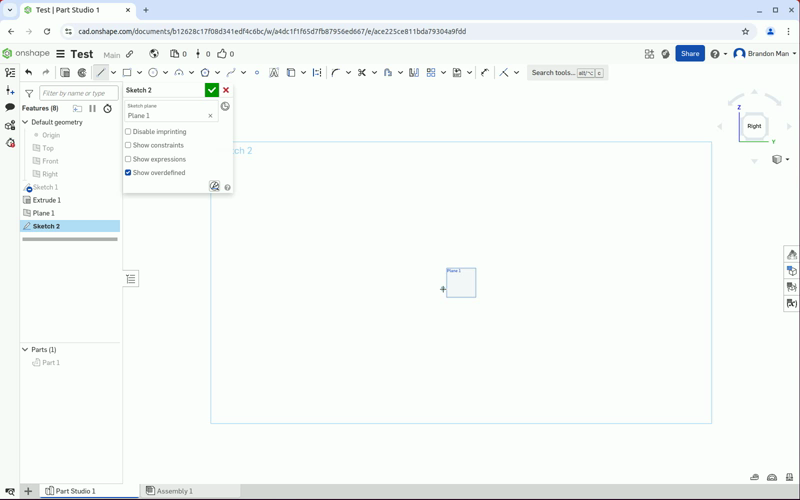
key_down(shift)
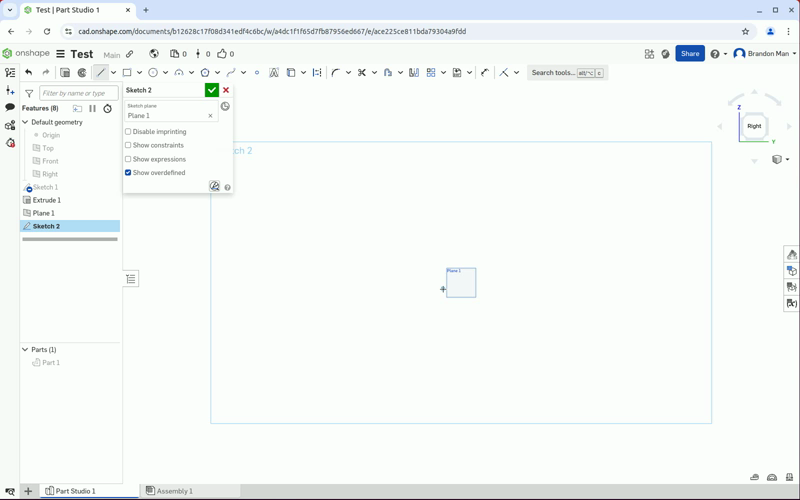
mouse_move(473, 288)
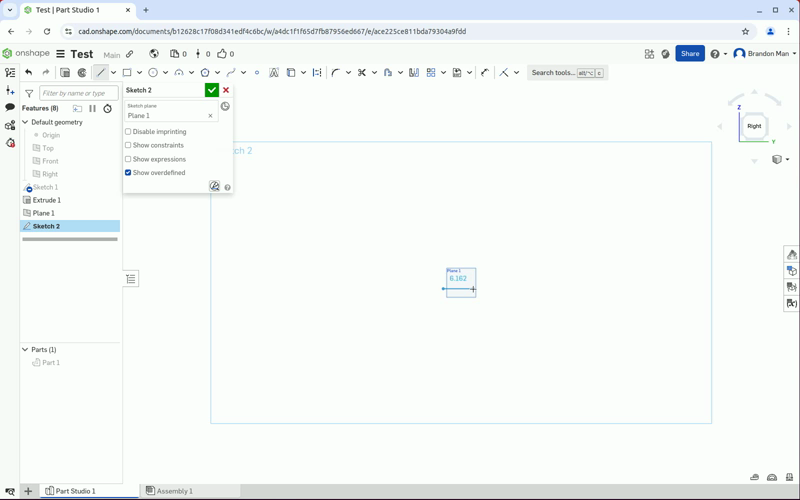
mouse_move(458, 288)
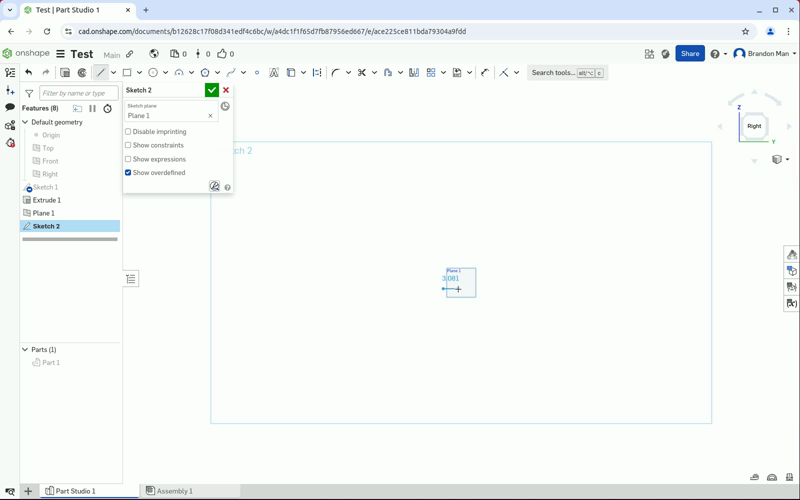
click(458, 288)
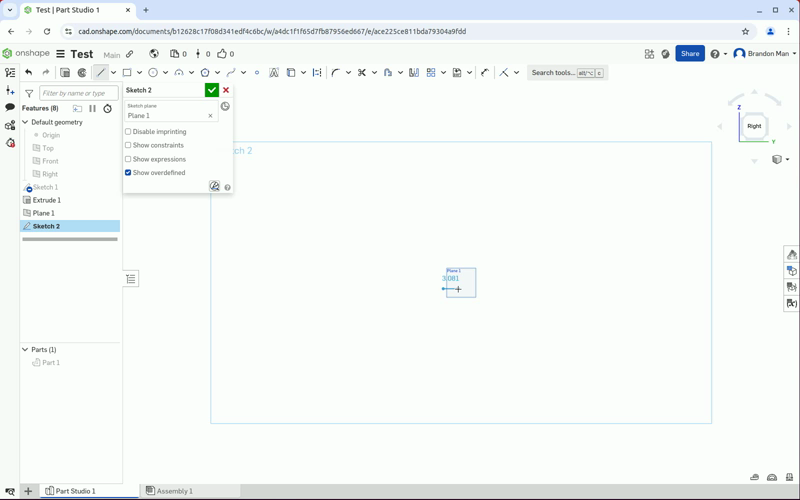
key_up(shift)
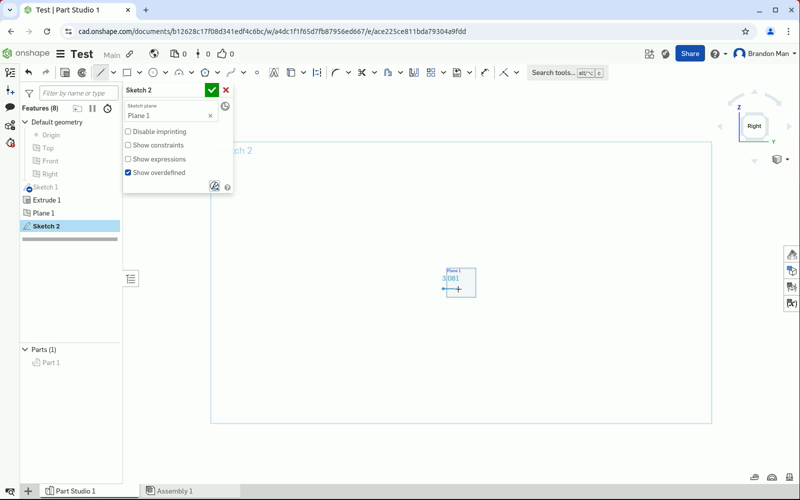
key_down(shift)
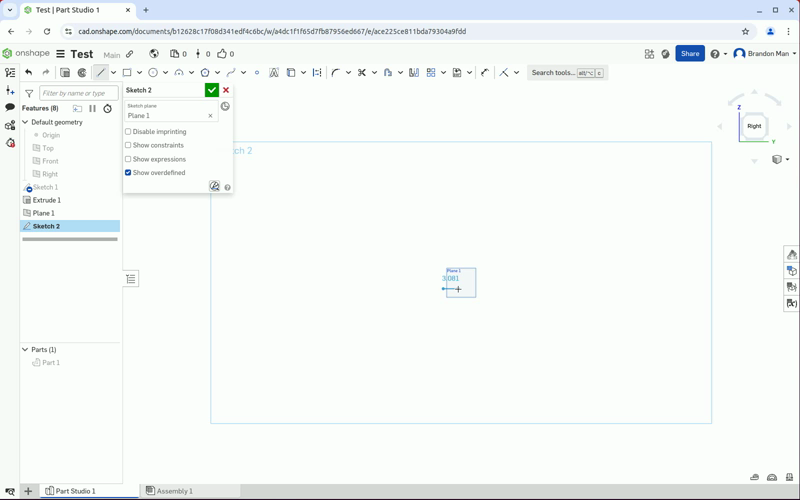
mouse_move(488, 288)
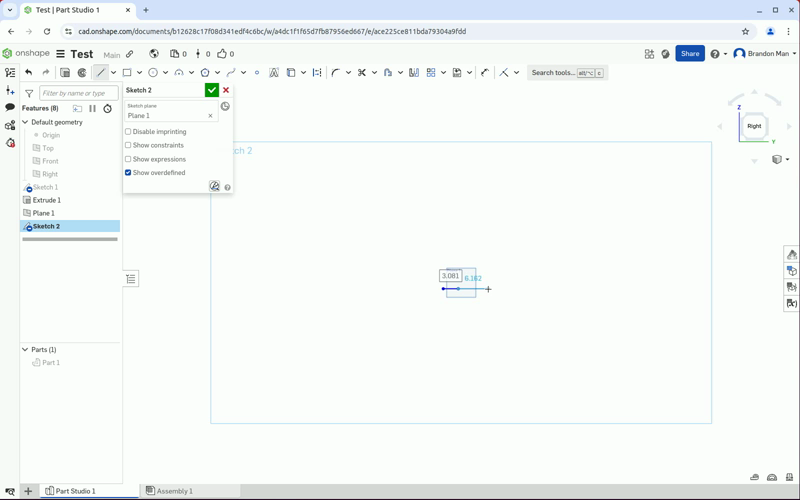
mouse_move(458, 273)
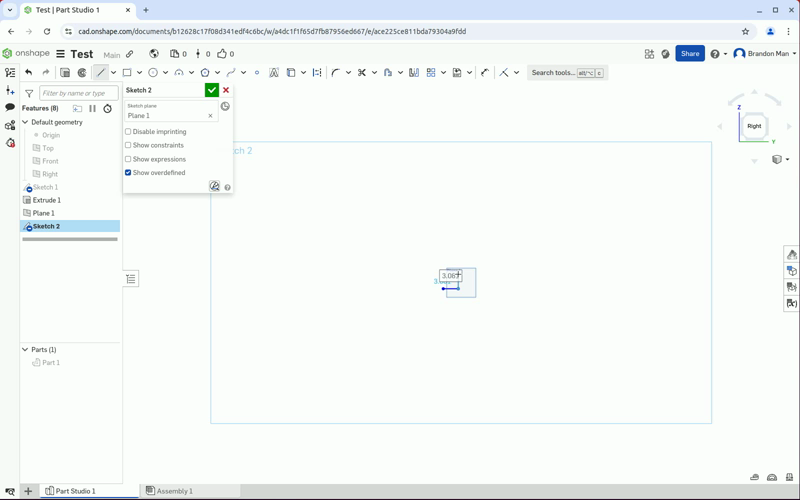
click(458, 273)
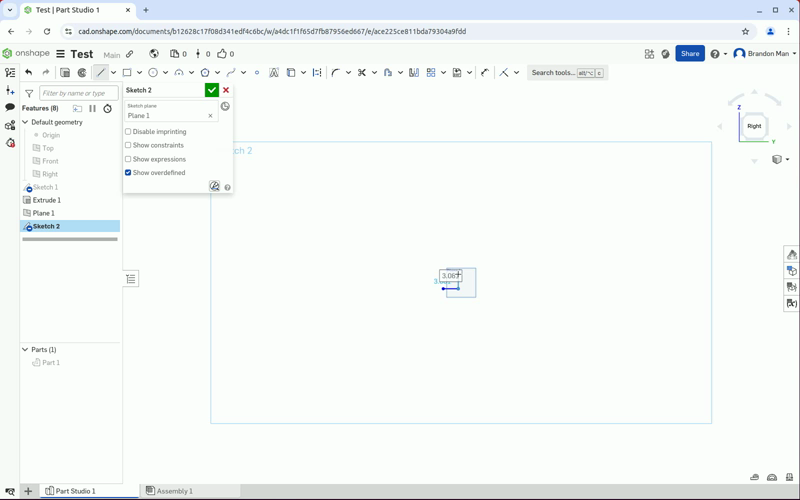
key_up(shift)
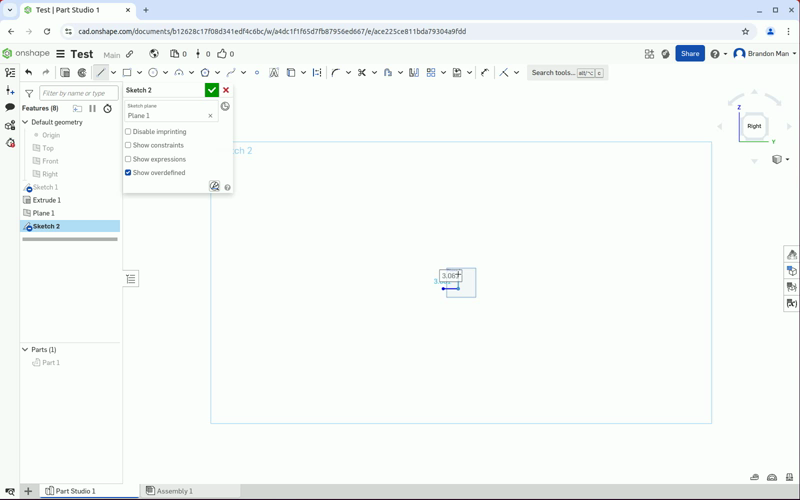
key_down(shift)
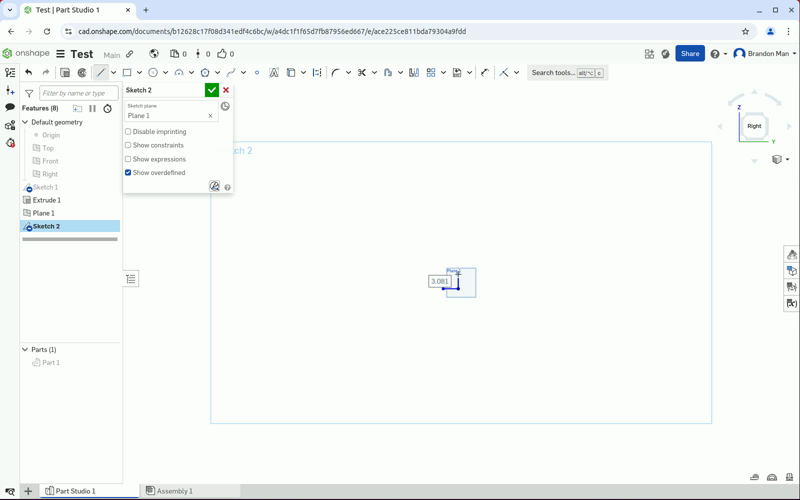
mouse_move(488, 273)
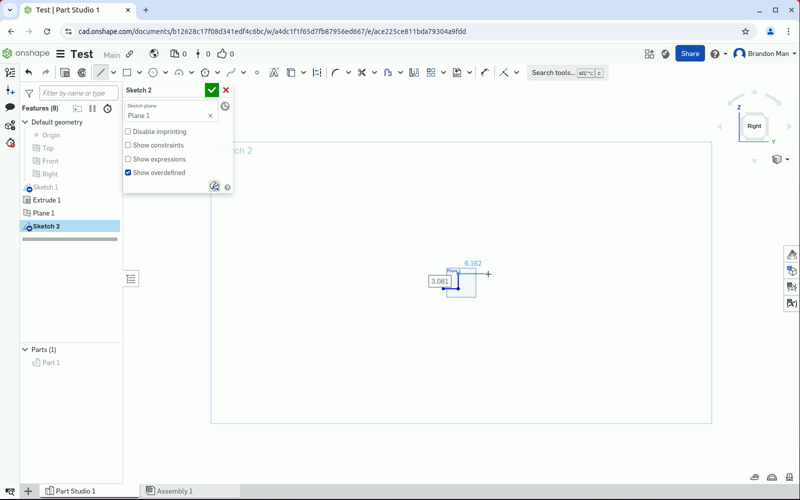
mouse_move(443, 273)
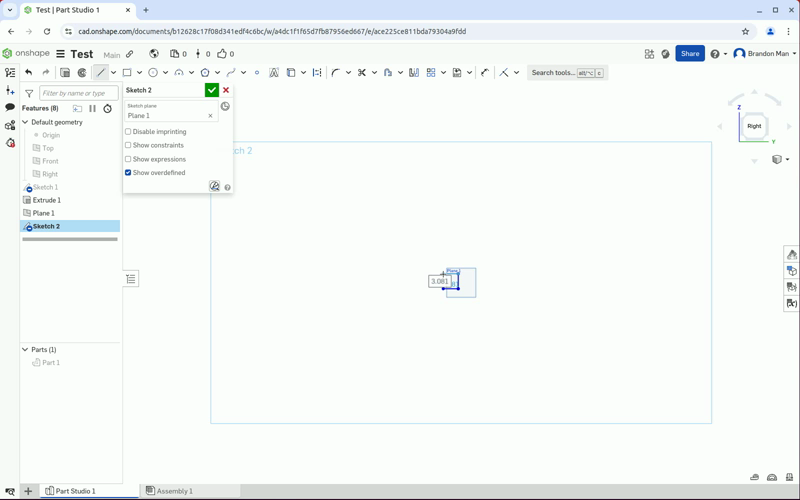
click(443, 273)
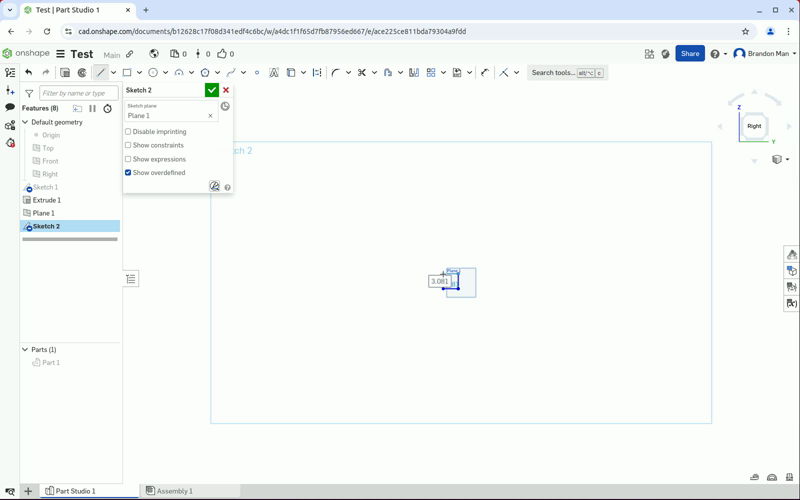
key_up(shift)
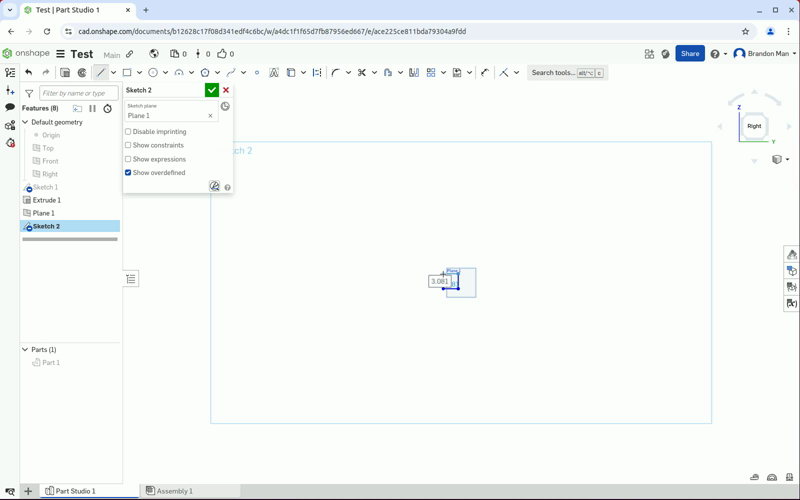
mouse_move(473, 273)
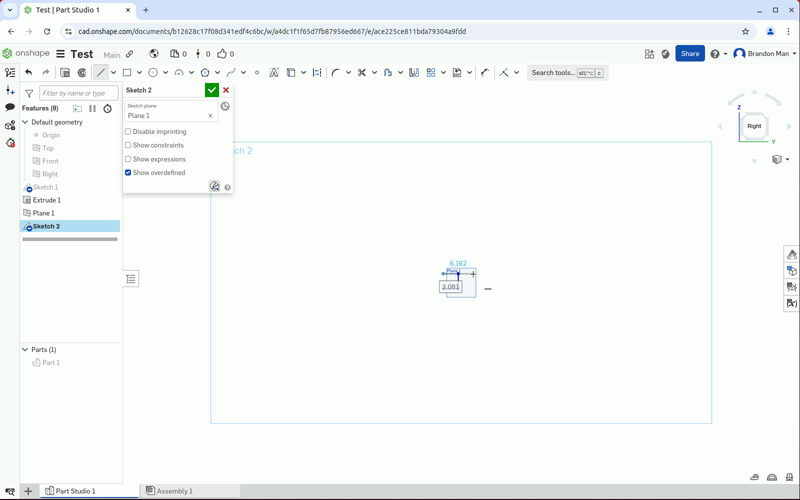
key_down(shift)
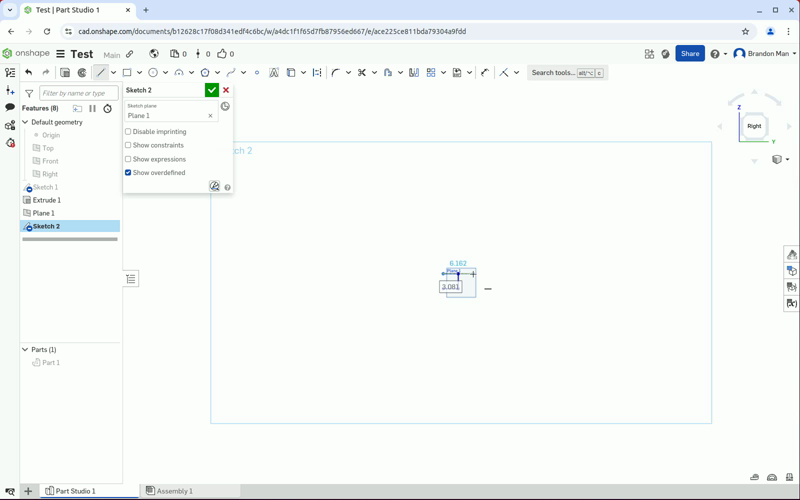
mouse_move(443, 288)
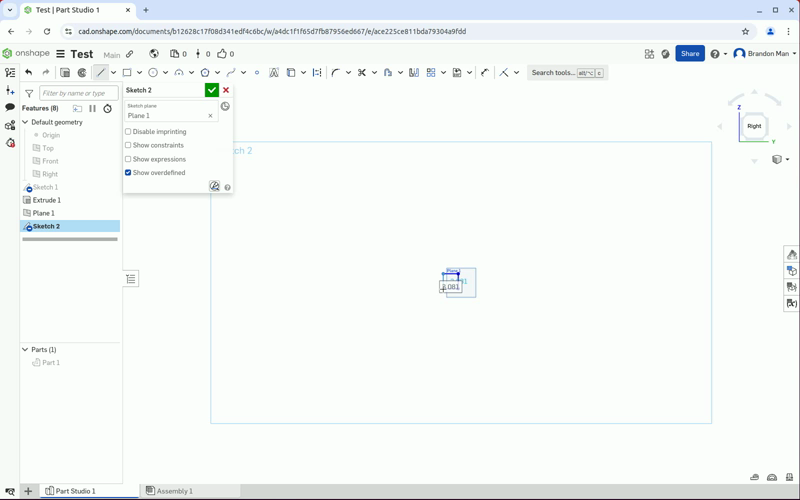
key_up(shift)
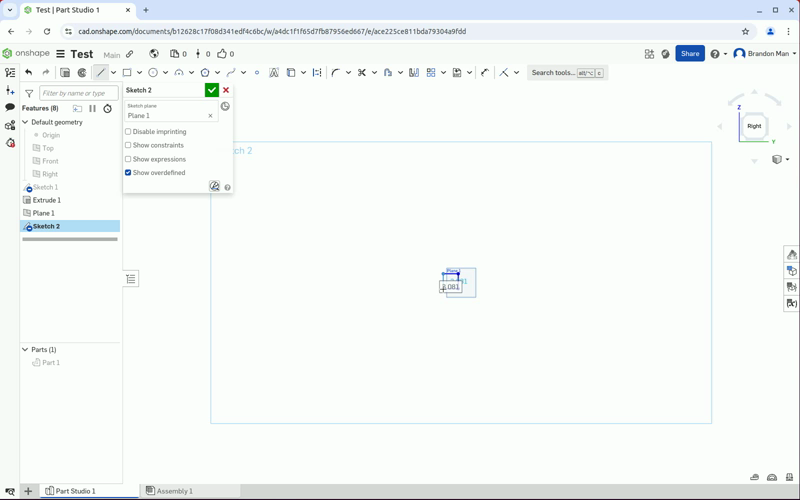
click(443, 288)
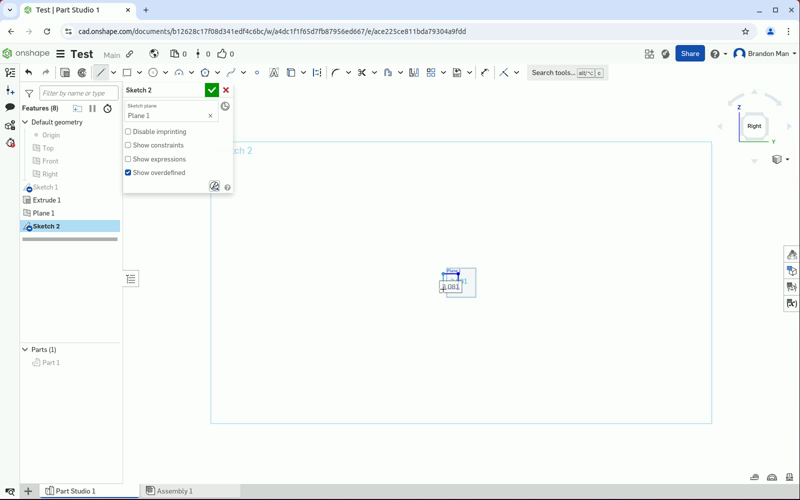
key(esc)
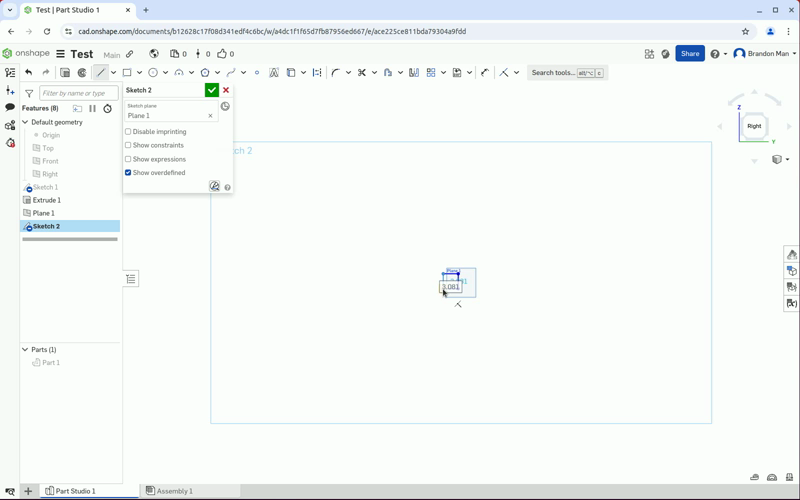
mouse_move(447, 279)
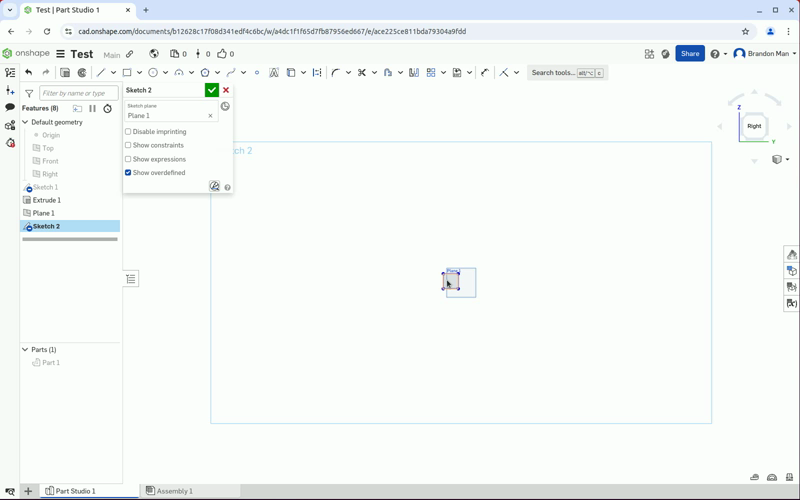
scroll(6)
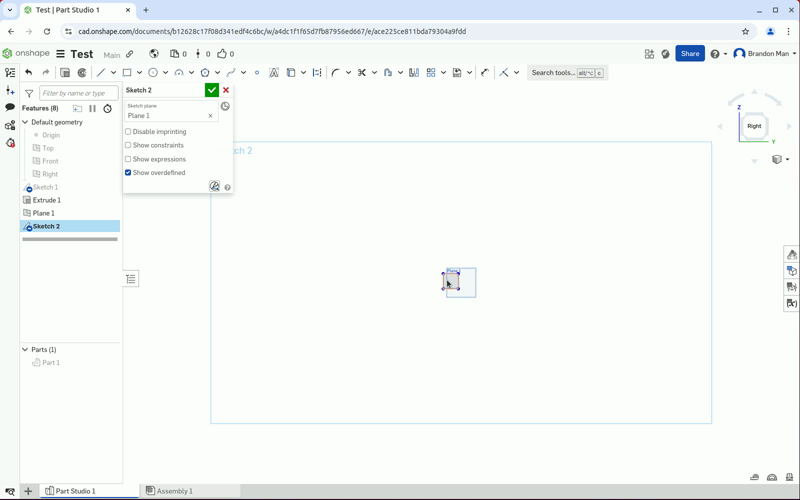
scroll(6)
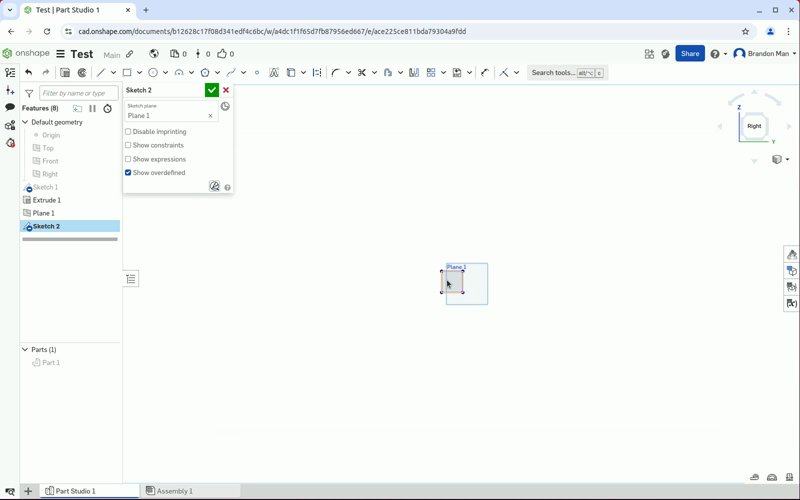
scroll(6)
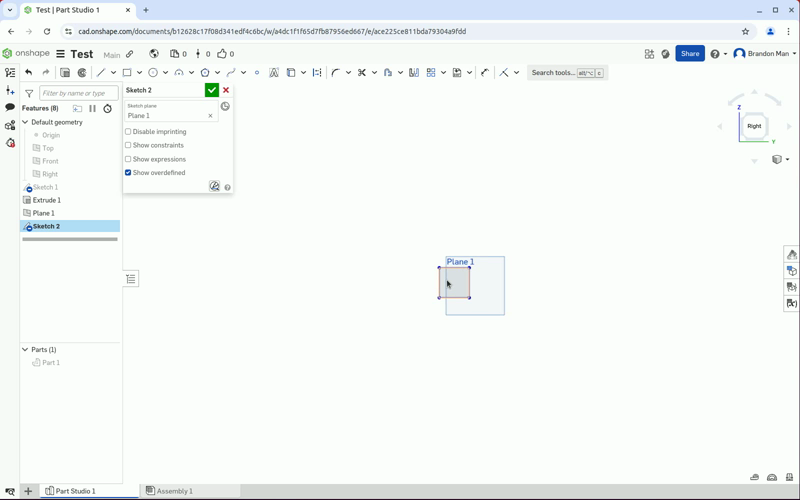
scroll(6)
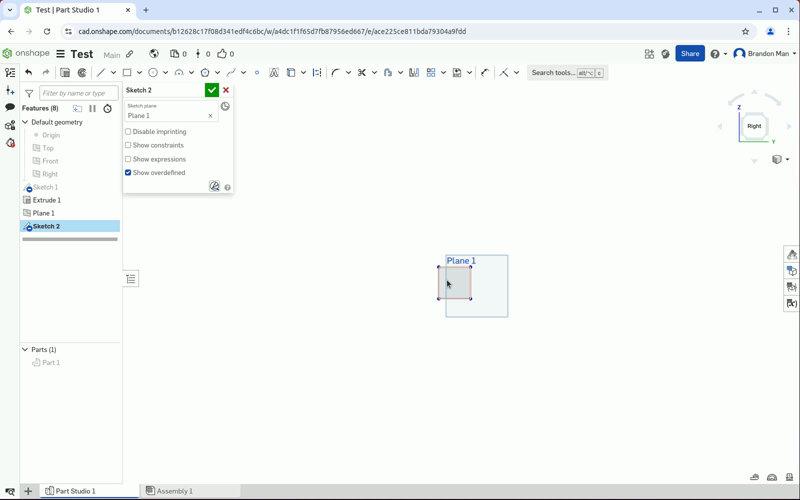
scroll(6)
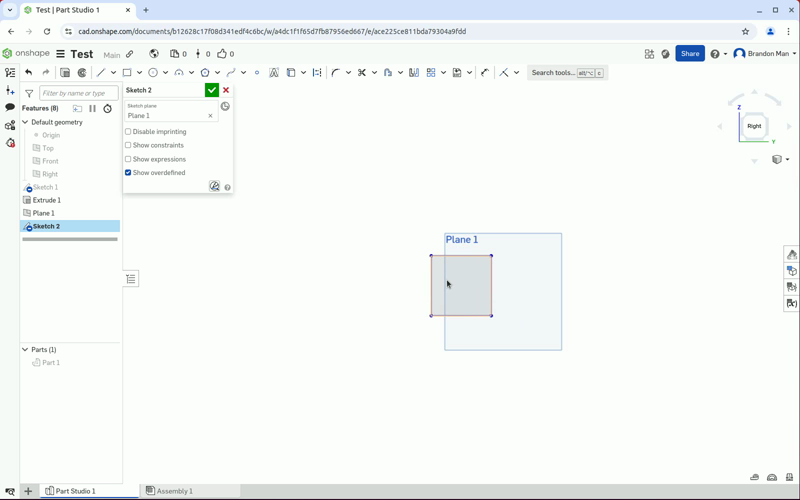
scroll(6)
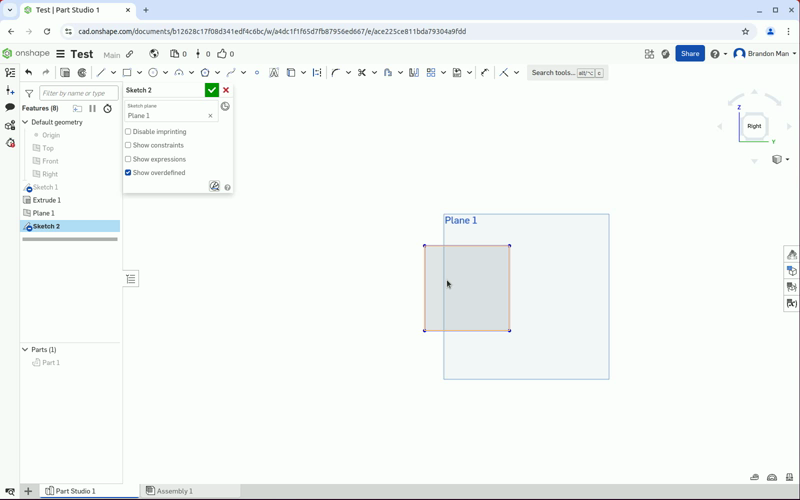
scroll(6)
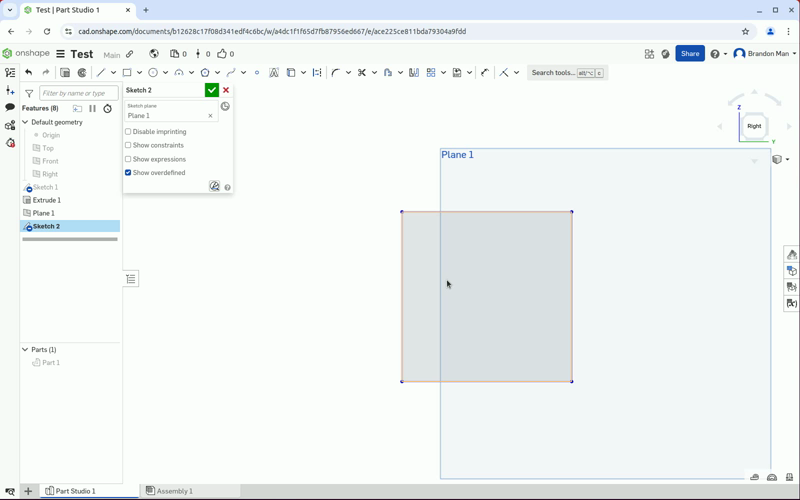
click(447, 279)
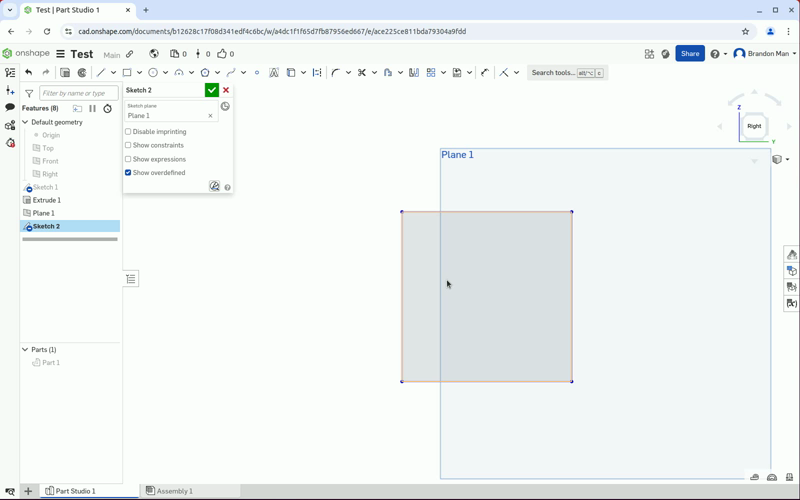
scroll(-6)
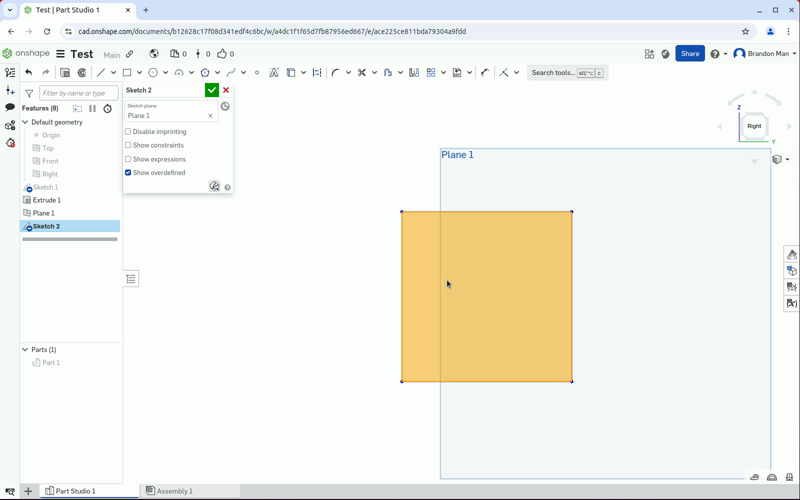
scroll(-6)
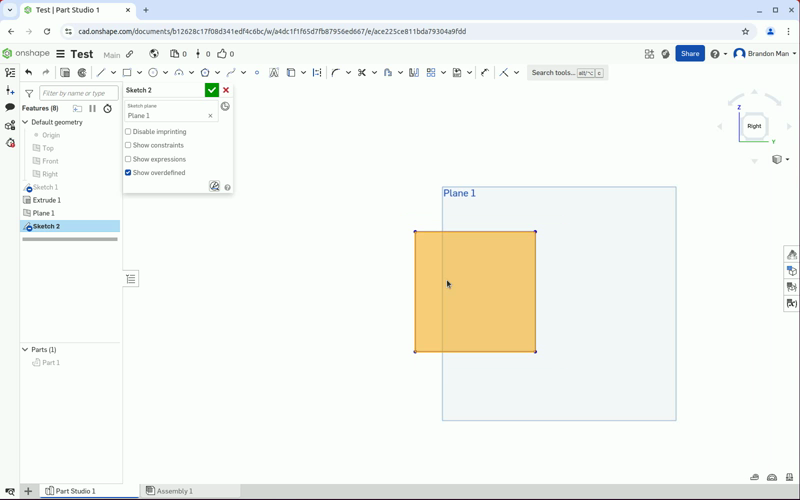
scroll(-6)
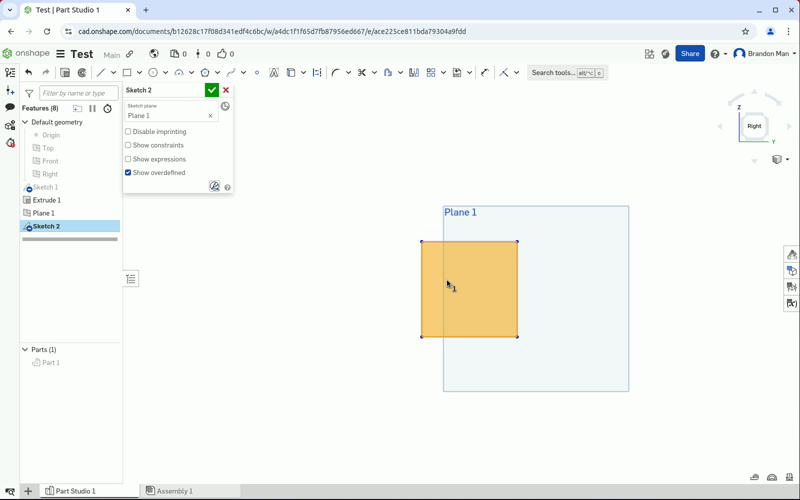
scroll(-6)
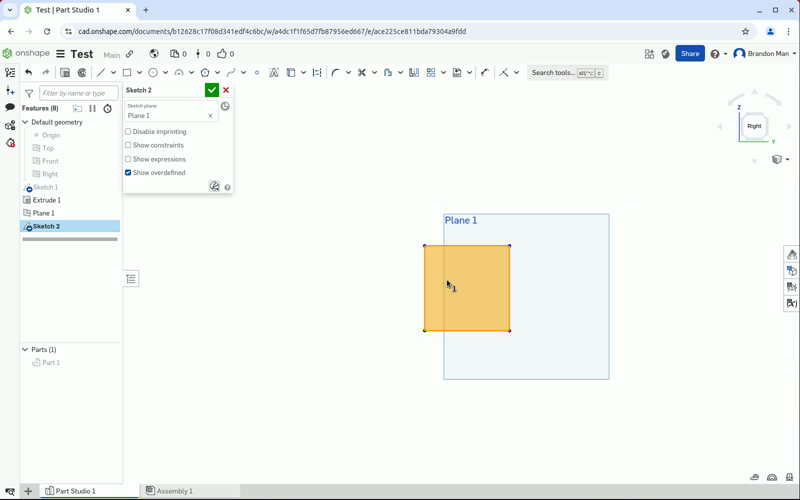
scroll(-6)
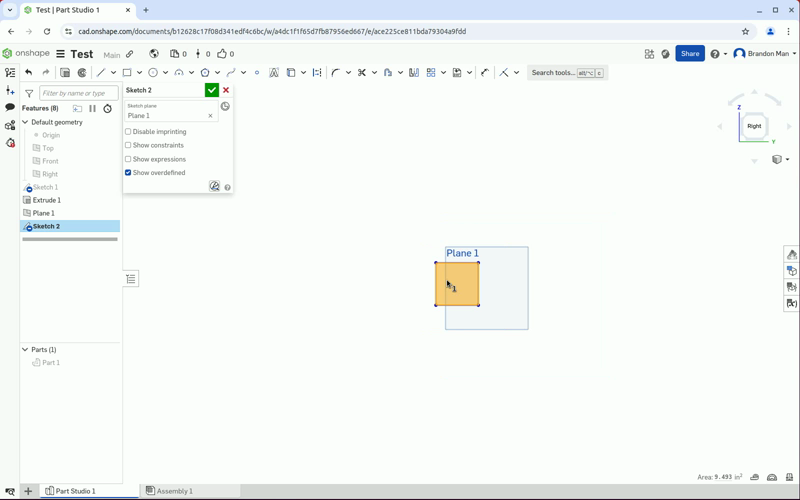
scroll(-6)
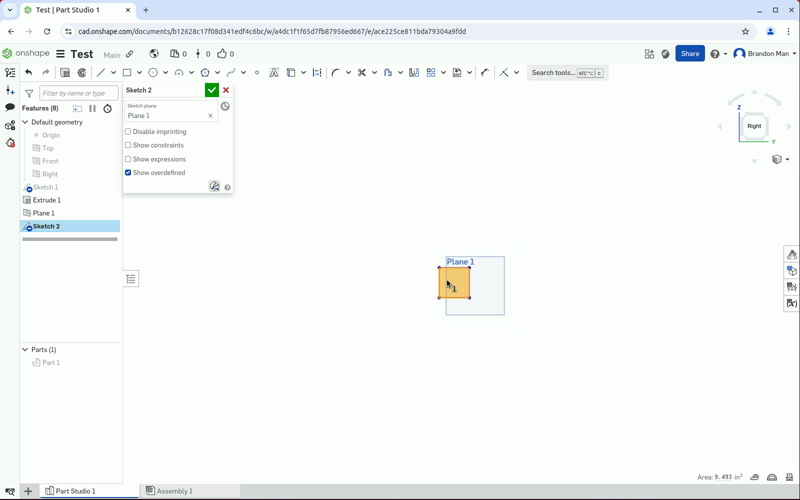
scroll(-6)
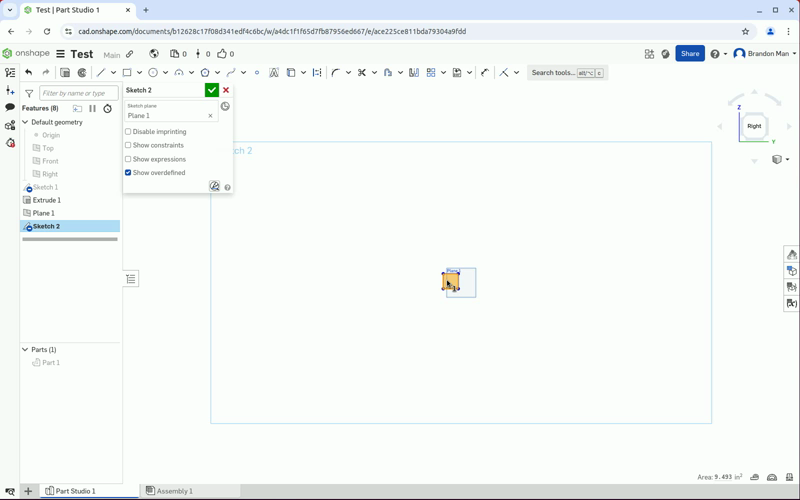
mouse_move(73, 352)
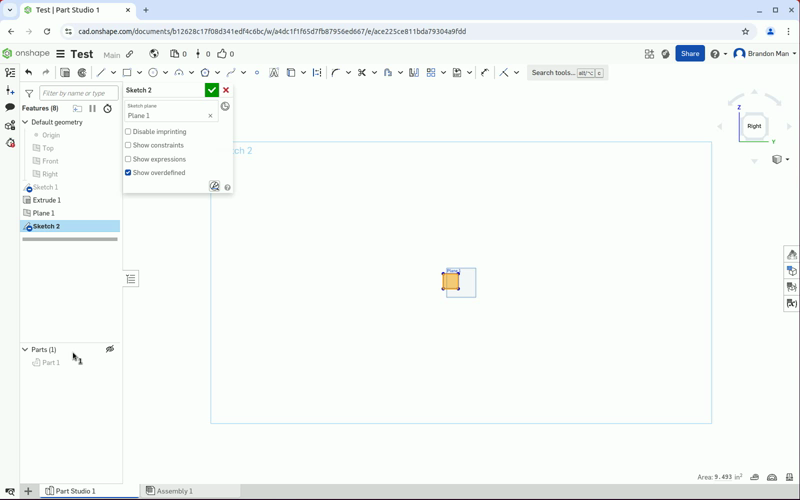
key(shift+y)
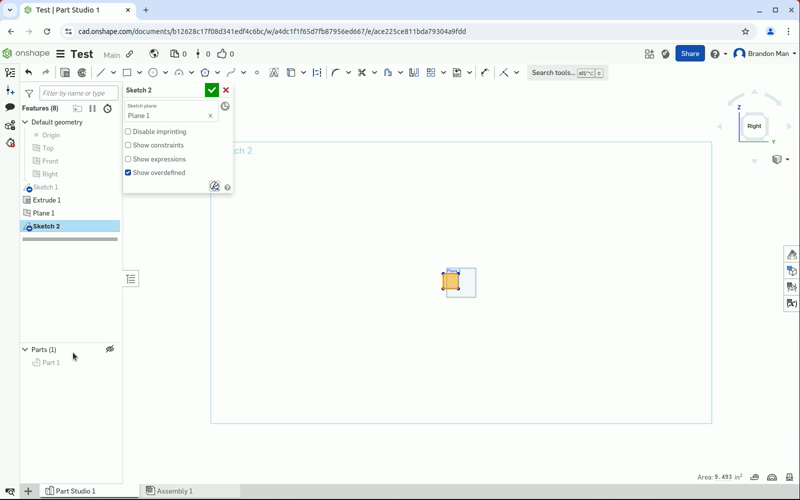
key(shift+e)
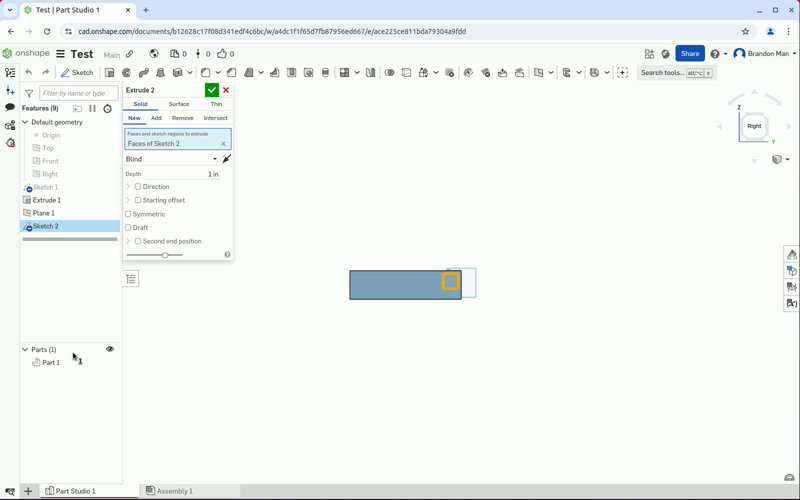
mouse_move(143, 106)
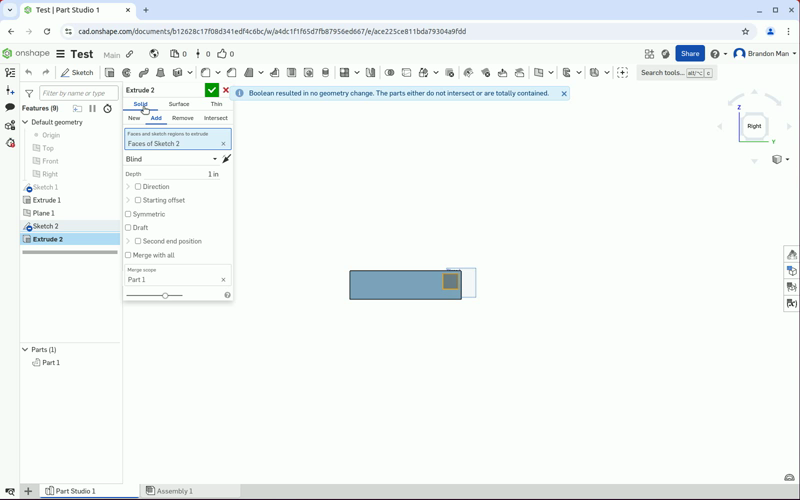
click(143, 106)
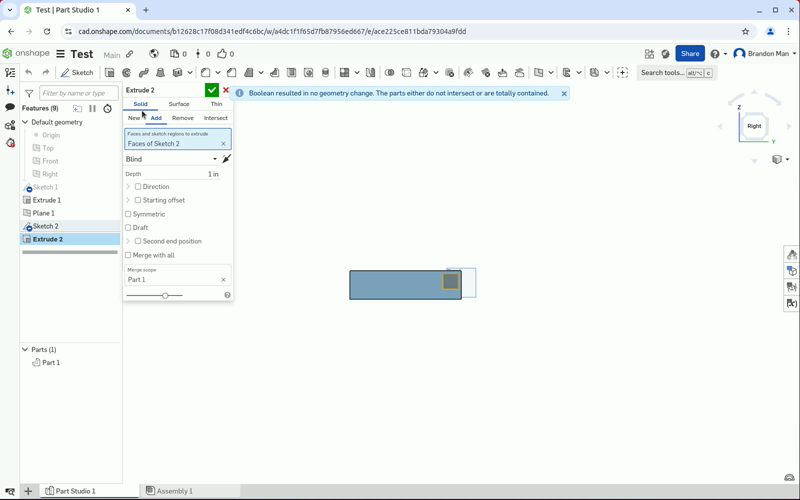
mouse_move(137, 120)
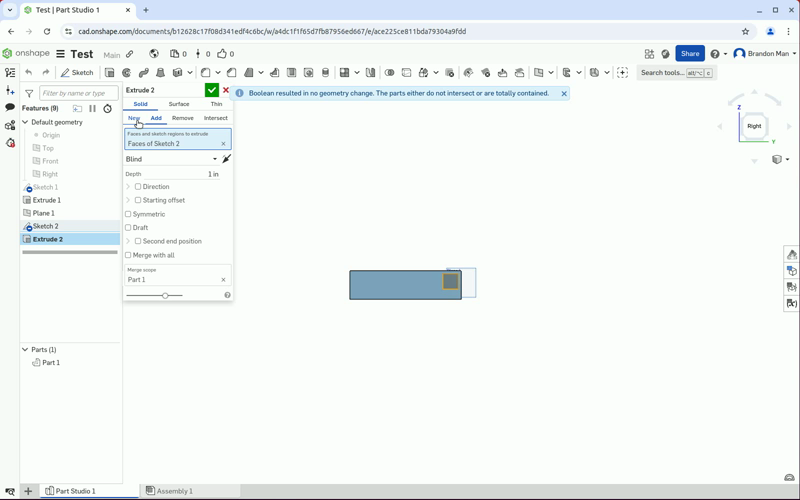
click(137, 120)
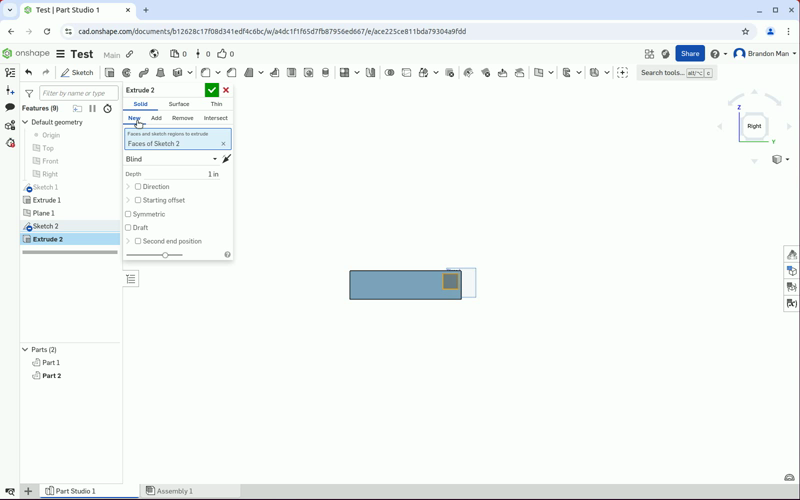
key(tab, 4)
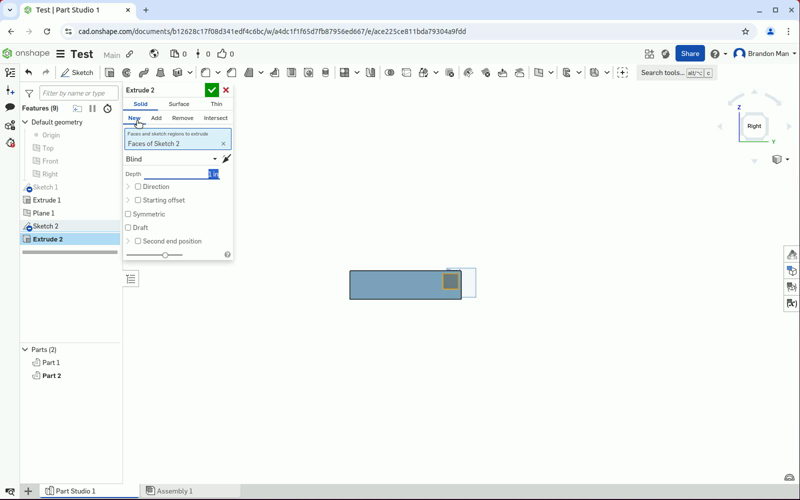
text(0.241)
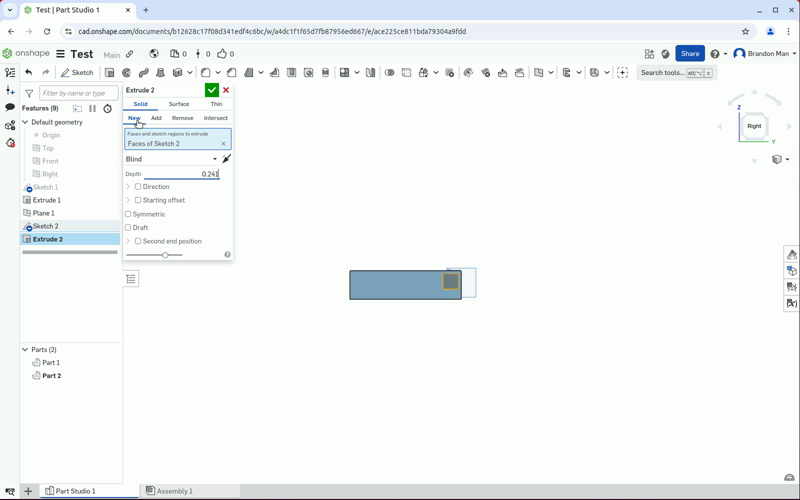
key(enter)
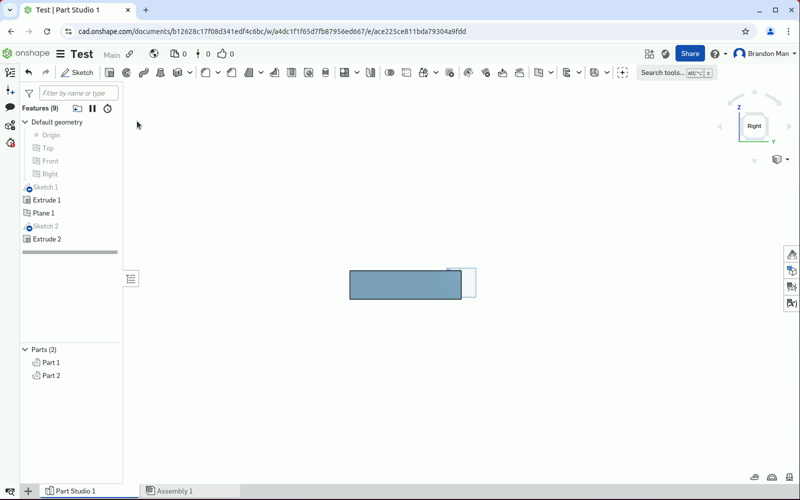
key(shift+h)
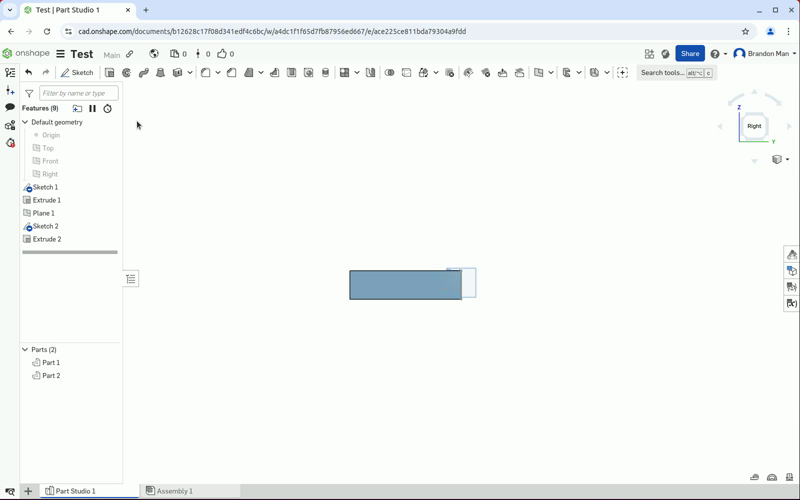
key(shift+h)
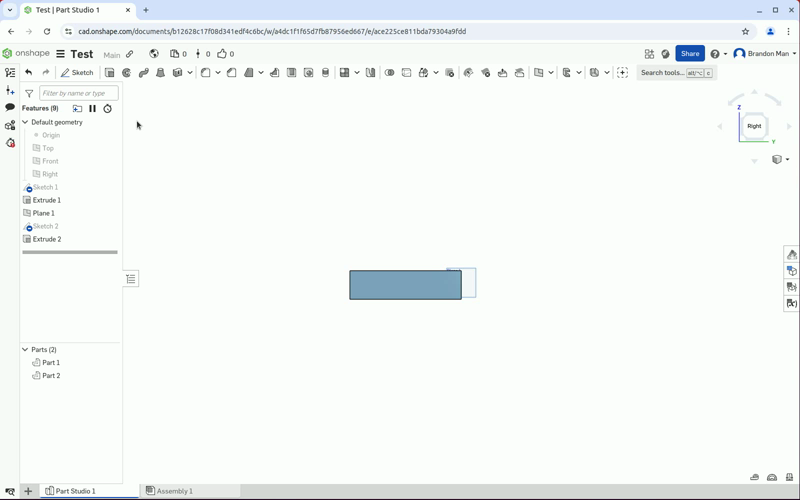
mouse_move(73, 189)
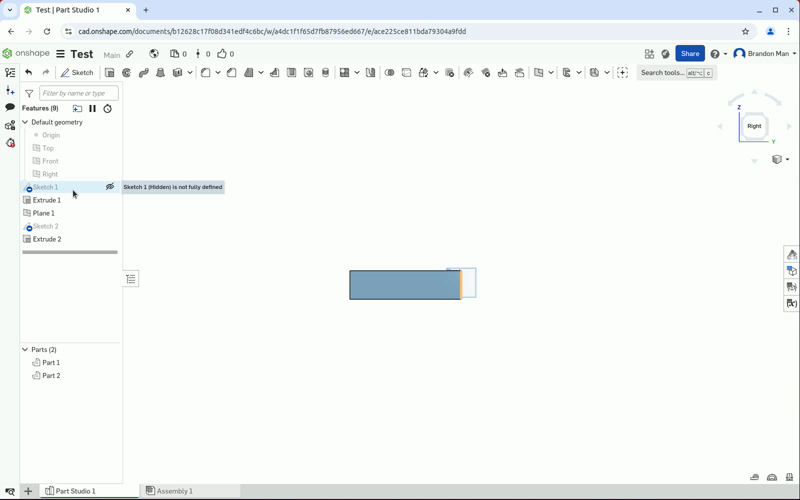
click(73, 189)
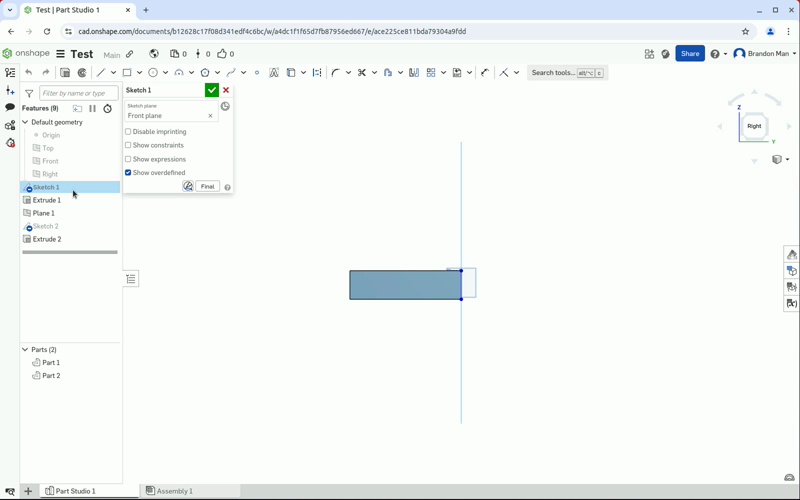
mouse_move(229, 92)
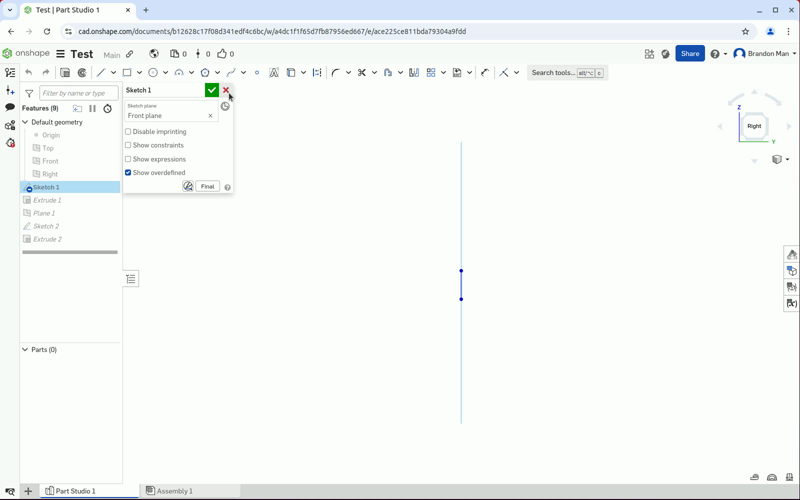
click(229, 92)
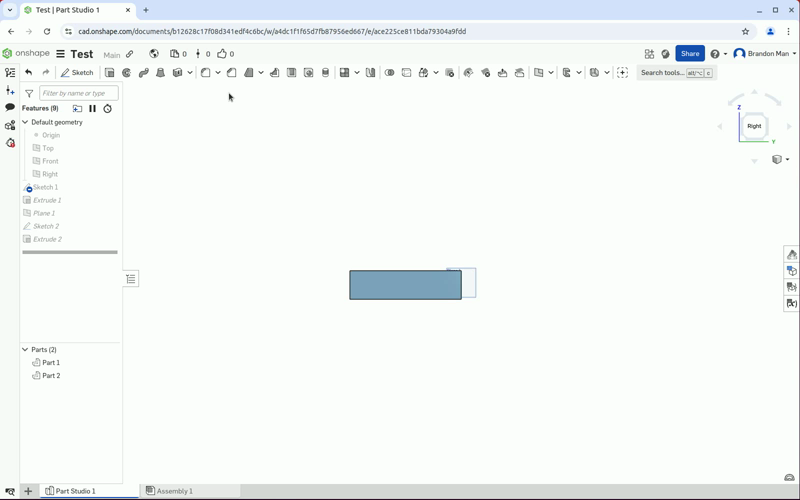
mouse_move(541, 75)
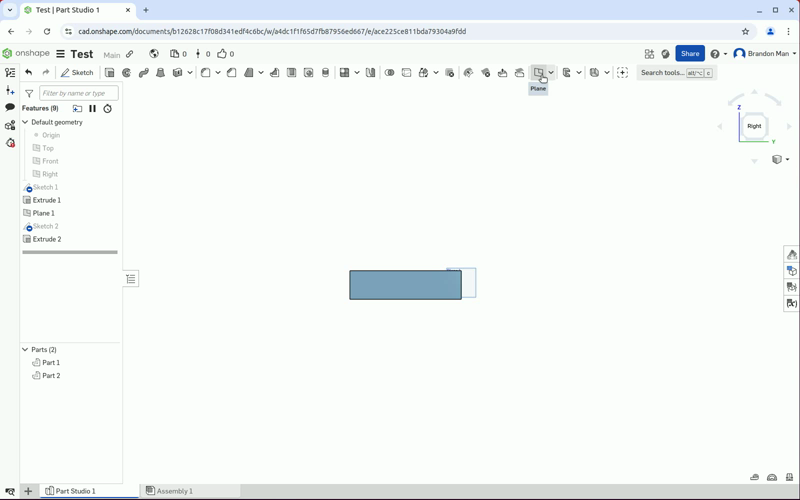
click(541, 75)
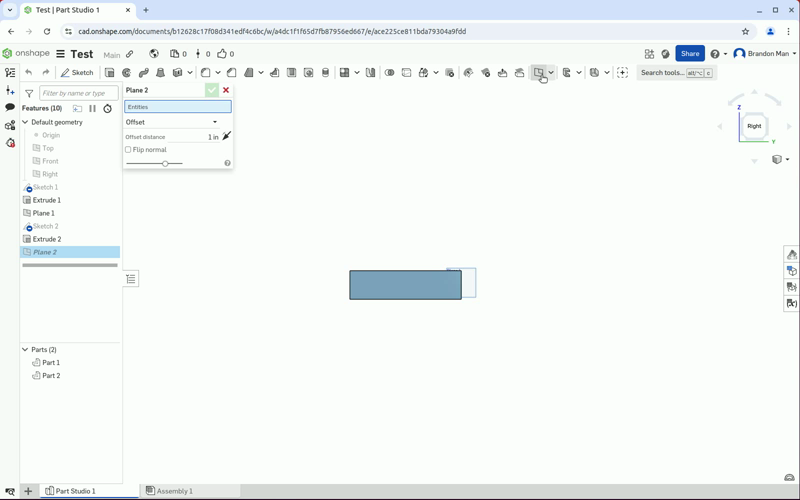
mouse_move(73, 176)
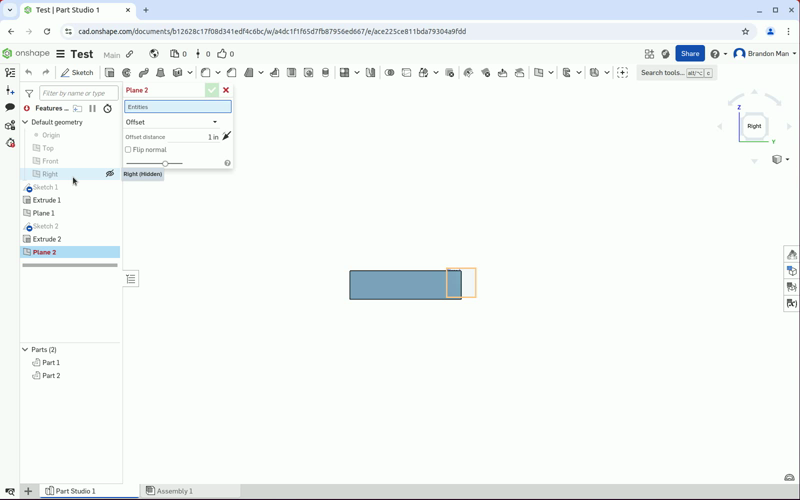
click(73, 176)
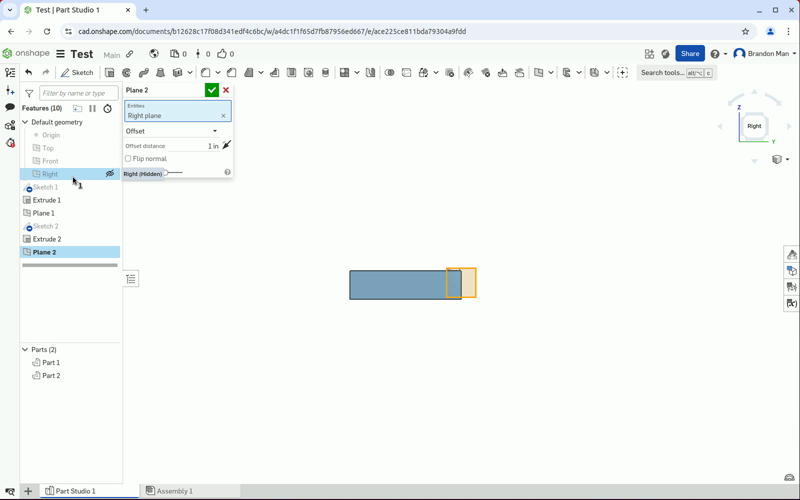
key(tab, 2)
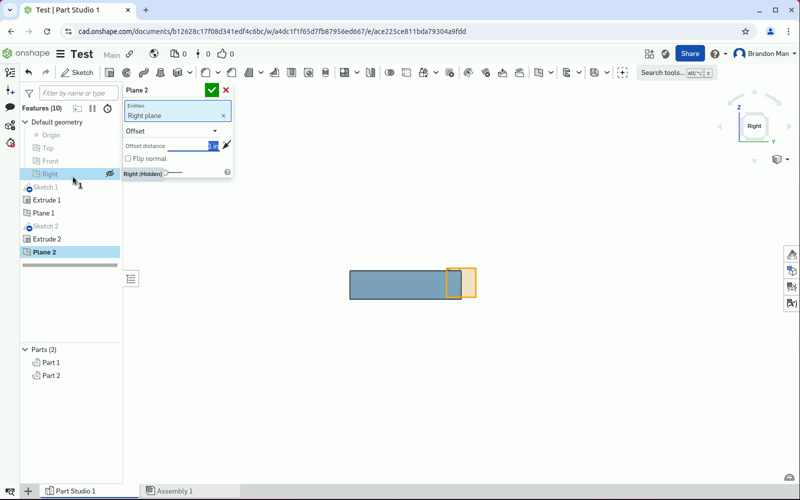
text(3.851)
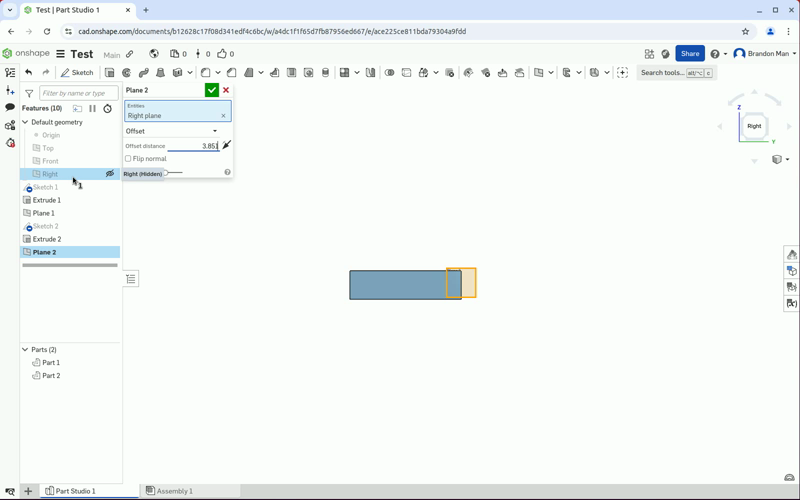
key(enter, 2)
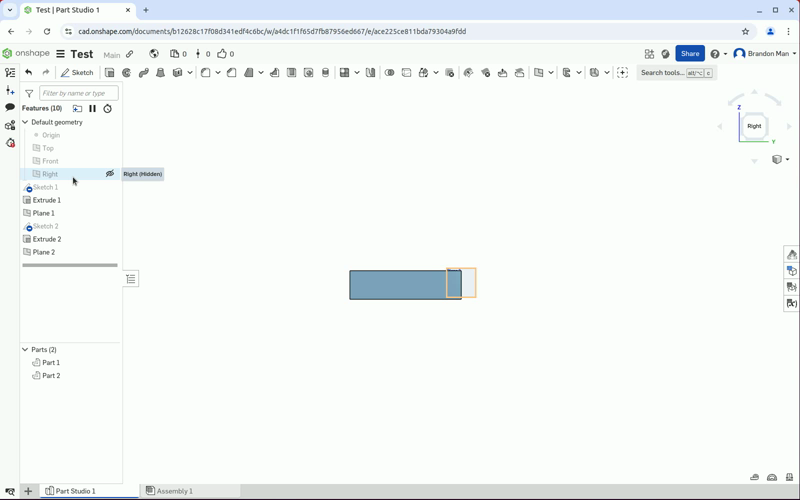
key(shift+s)
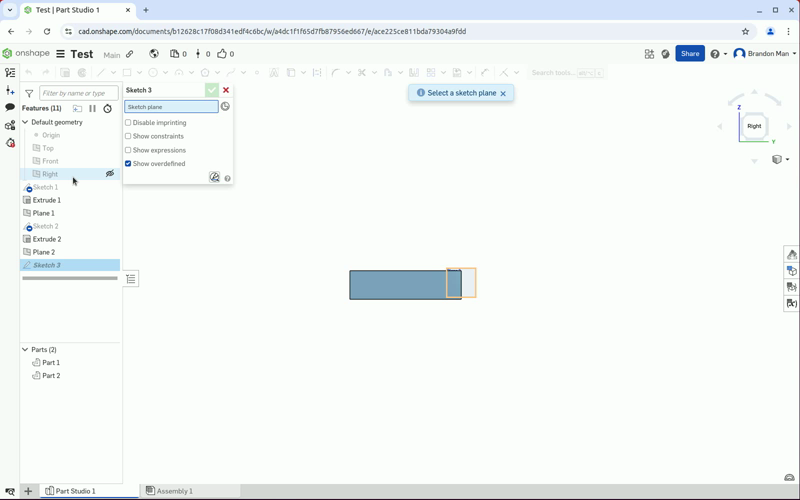
mouse_move(73, 254)
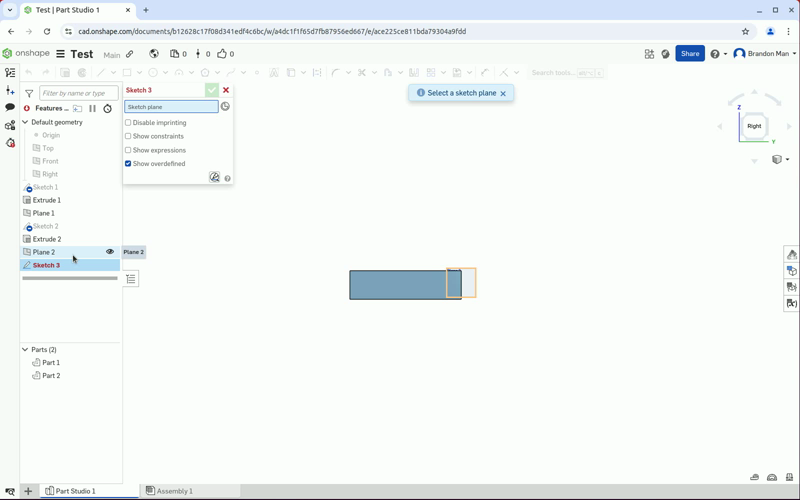
click(73, 254)
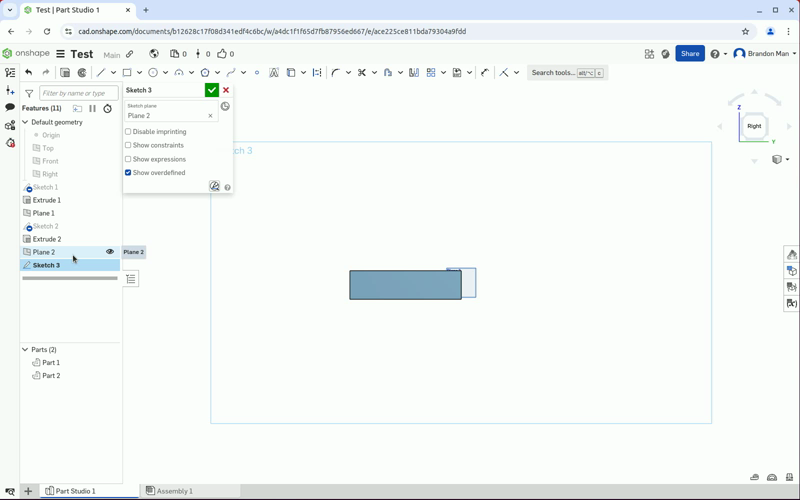
mouse_move(73, 352)
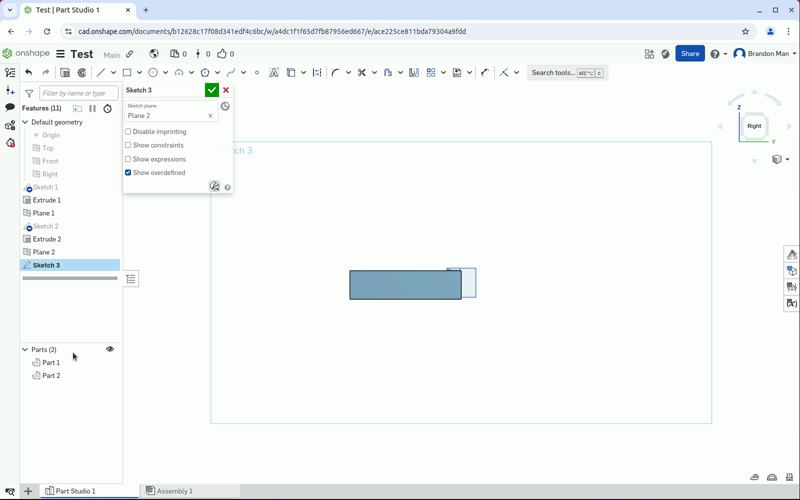
key(y)
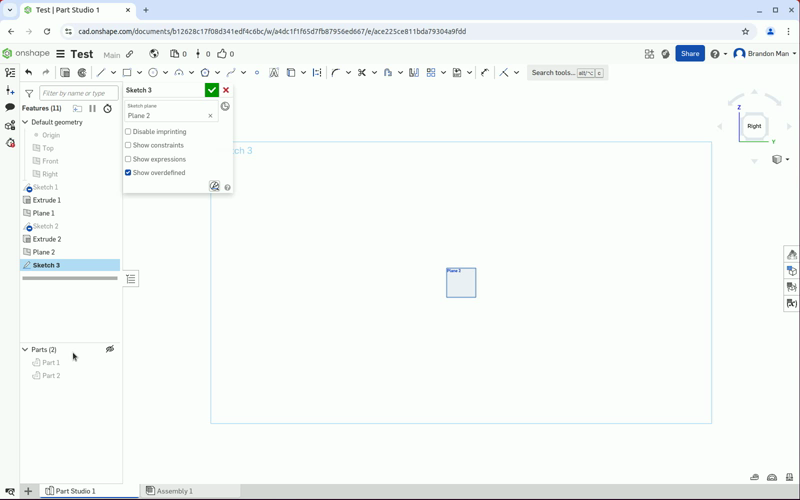
key(l)
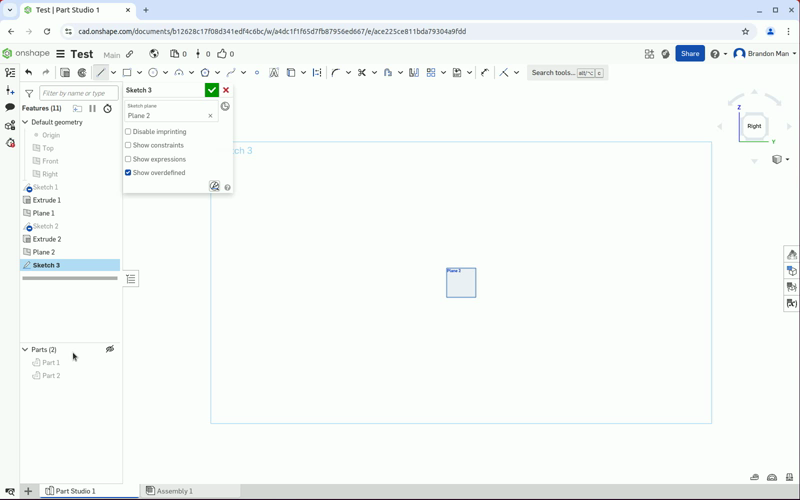
key_down(shift)
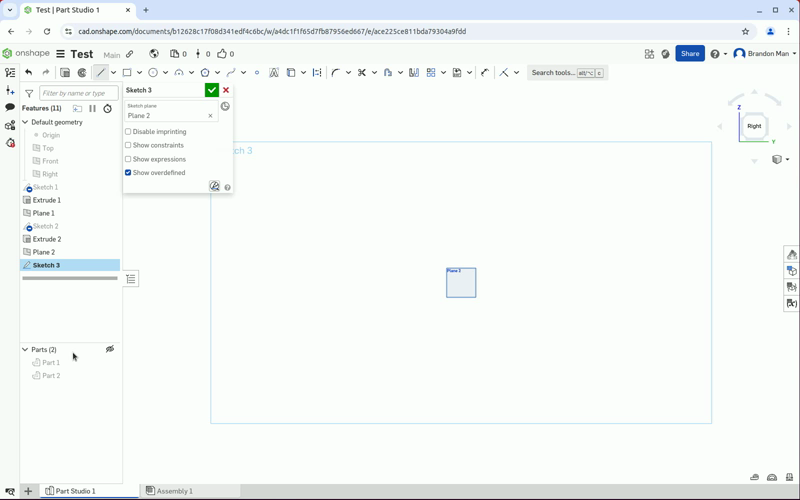
mouse_move(366, 293)
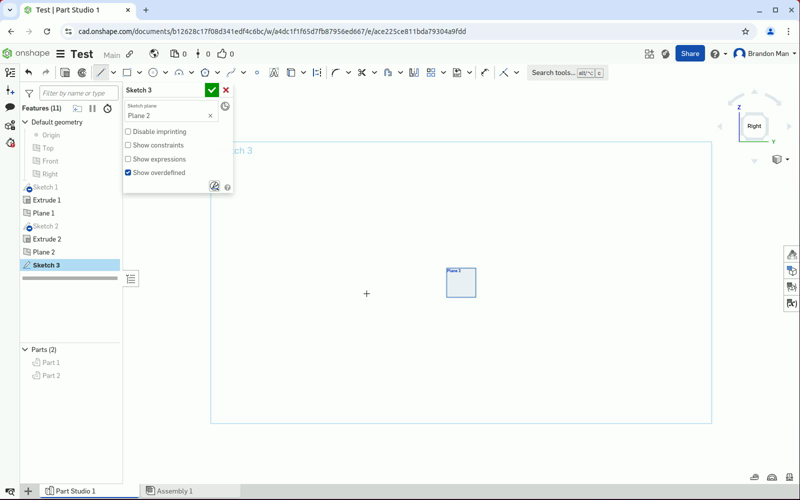
click(366, 293)
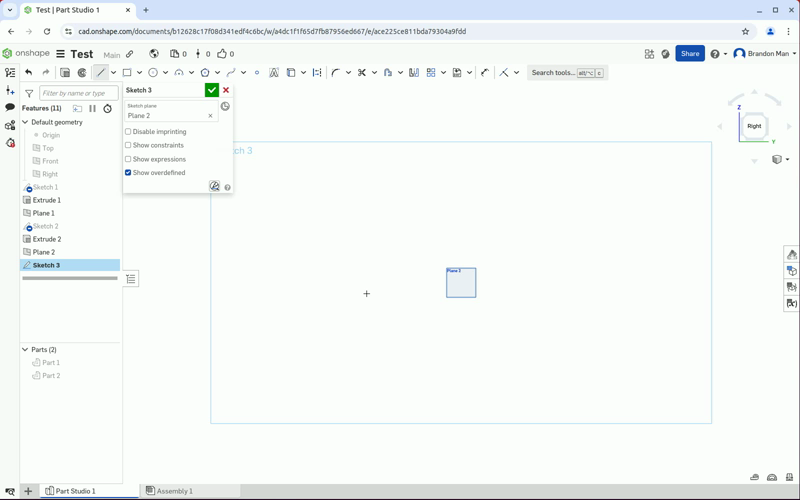
key_up(shift)
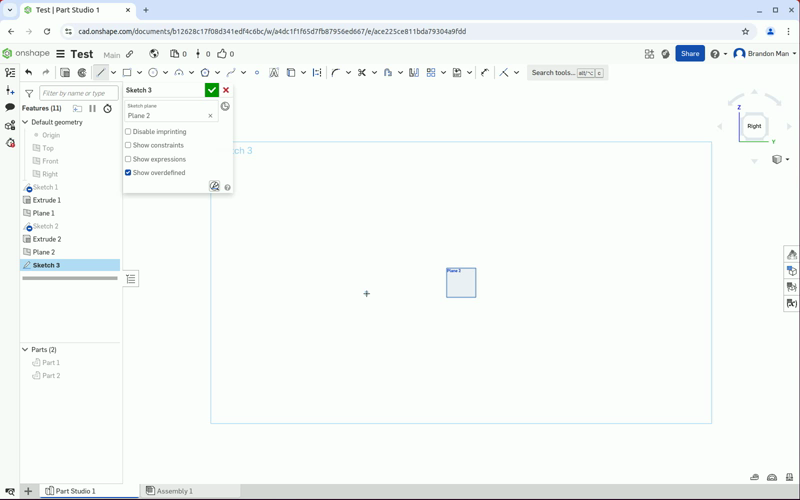
key_down(shift)
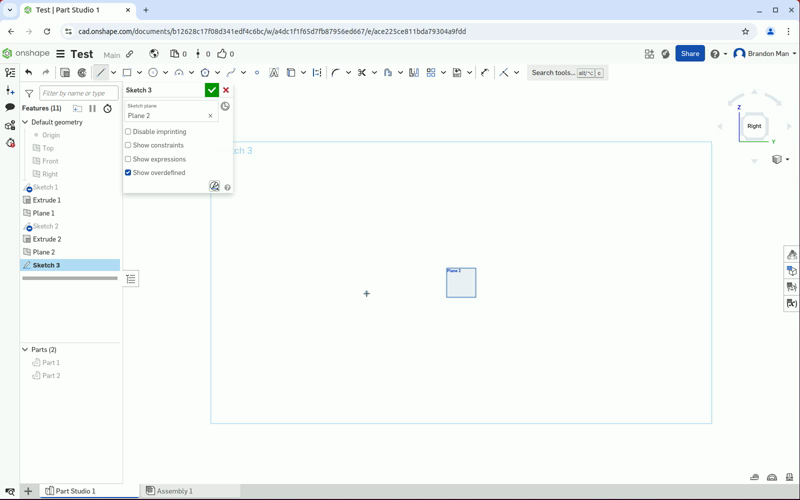
mouse_move(396, 293)
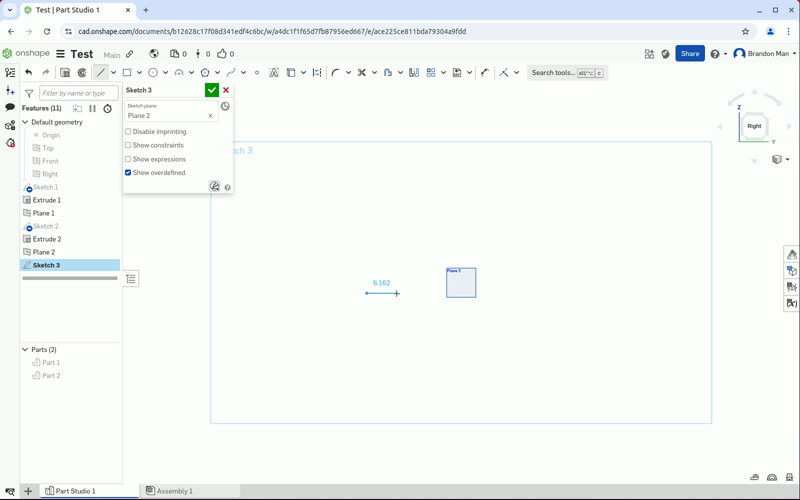
mouse_move(381, 293)
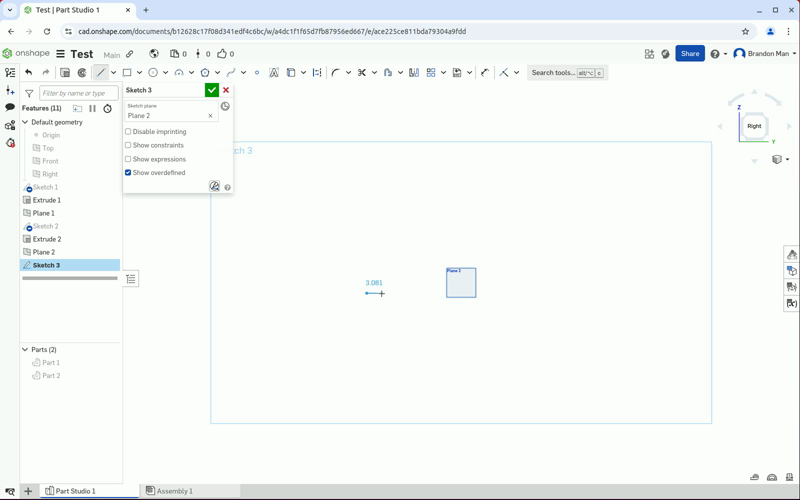
click(381, 293)
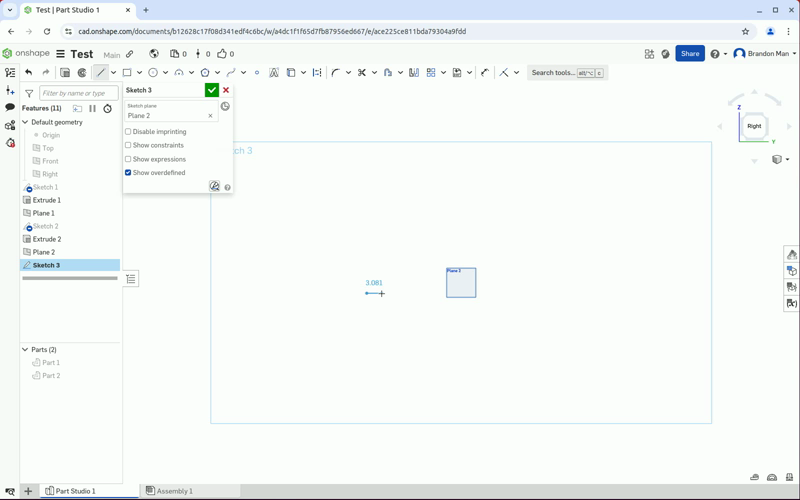
key_up(shift)
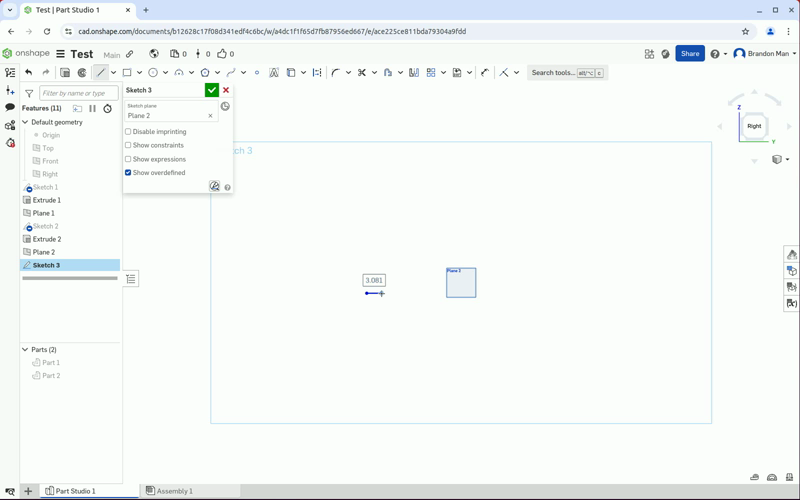
key_down(shift)
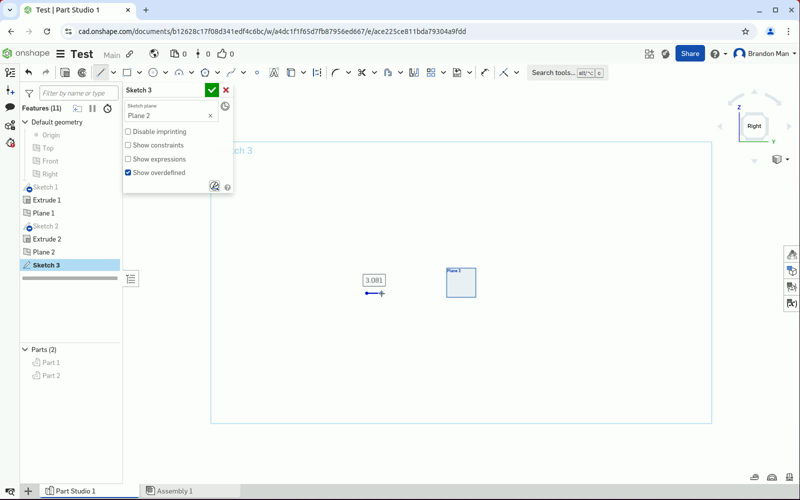
mouse_move(411, 293)
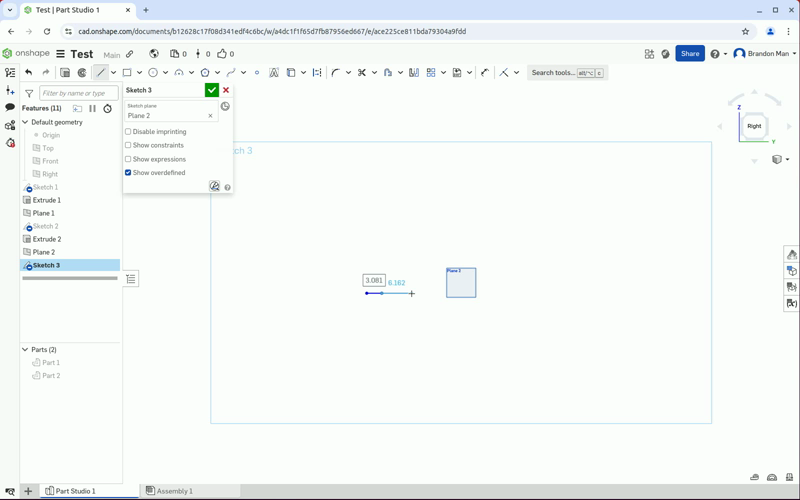
mouse_move(381, 270)
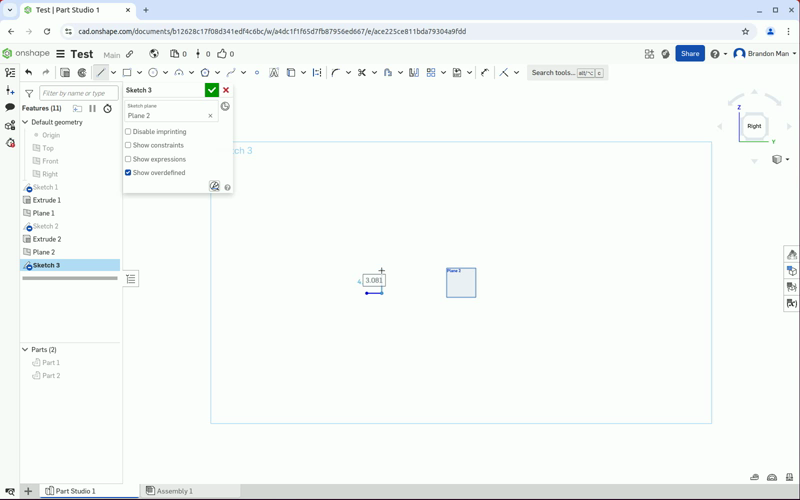
click(381, 270)
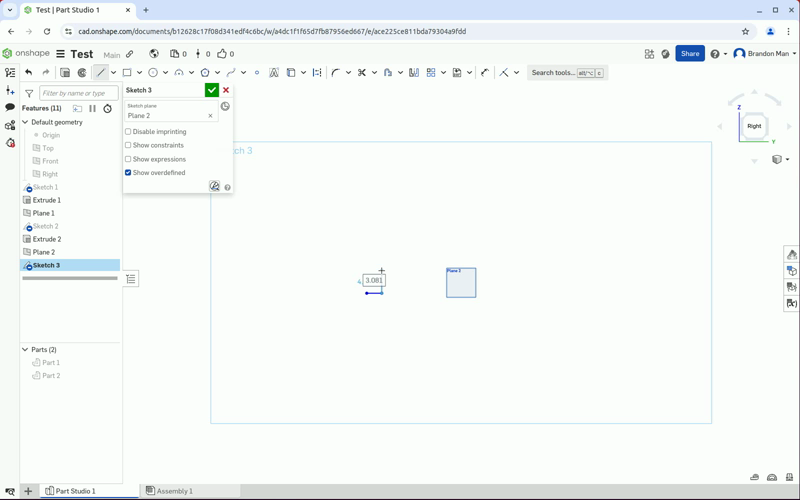
key_up(shift)
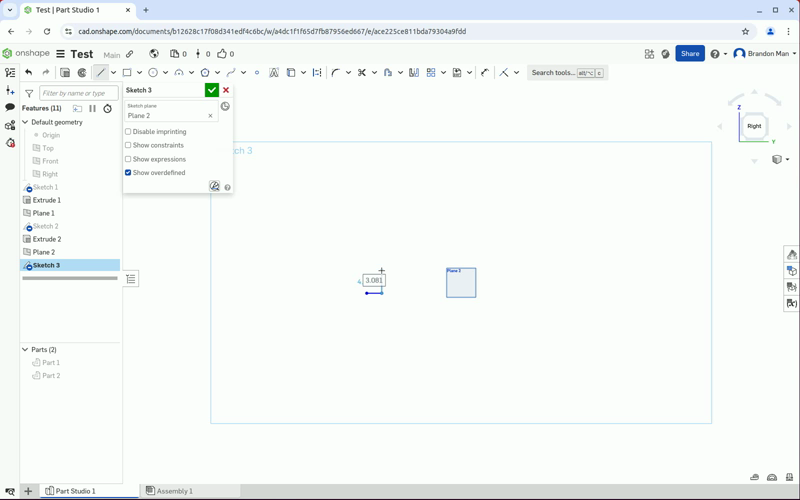
key_down(shift)
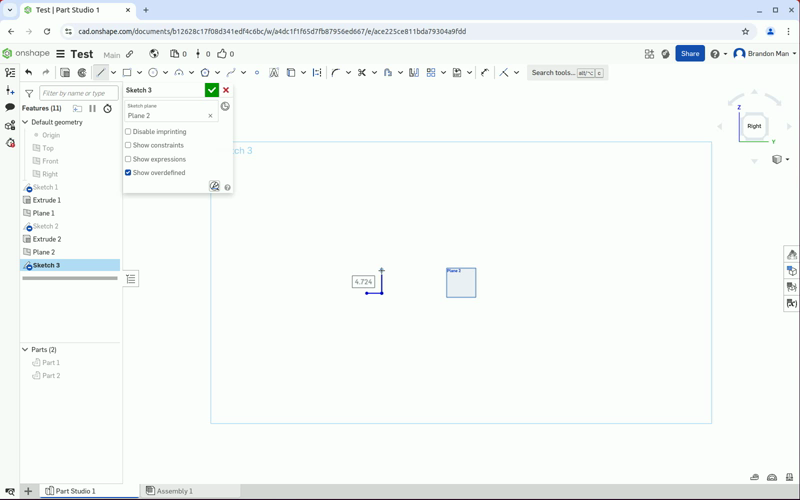
mouse_move(411, 270)
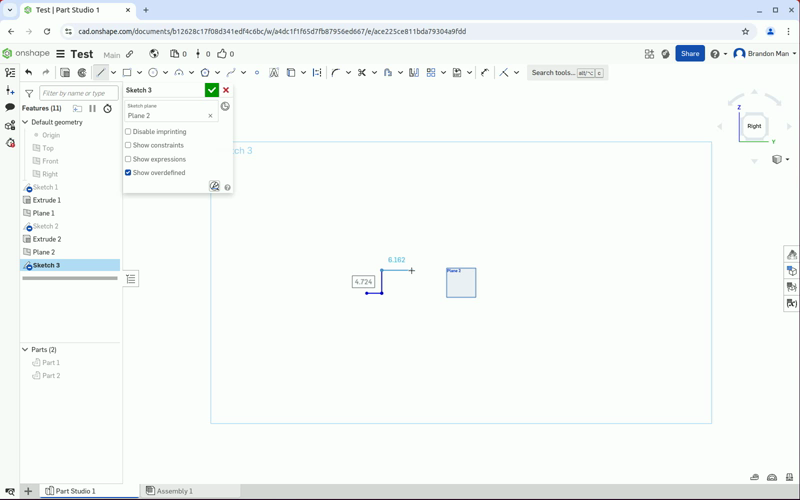
mouse_move(366, 270)
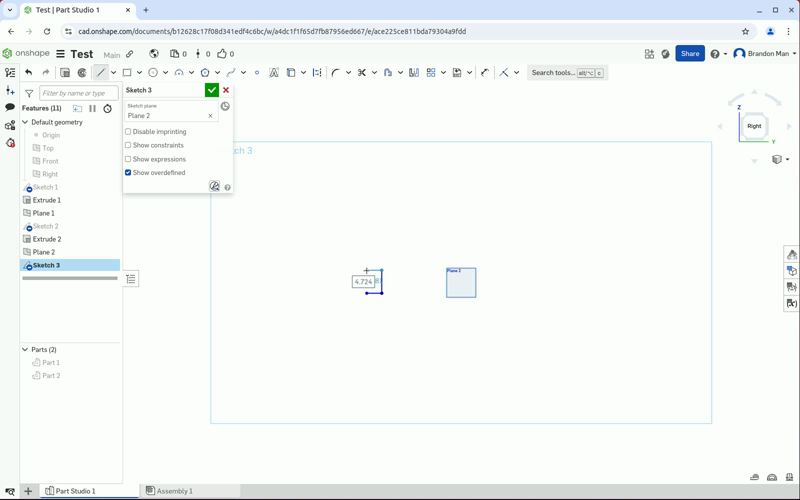
click(366, 270)
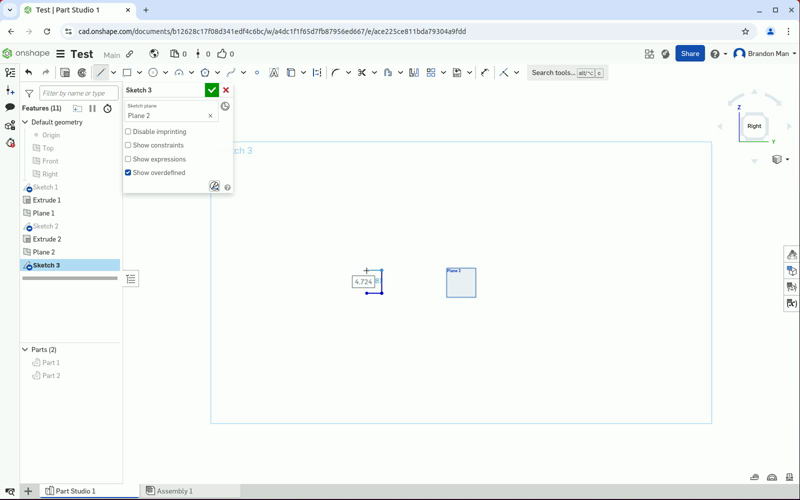
key_up(shift)
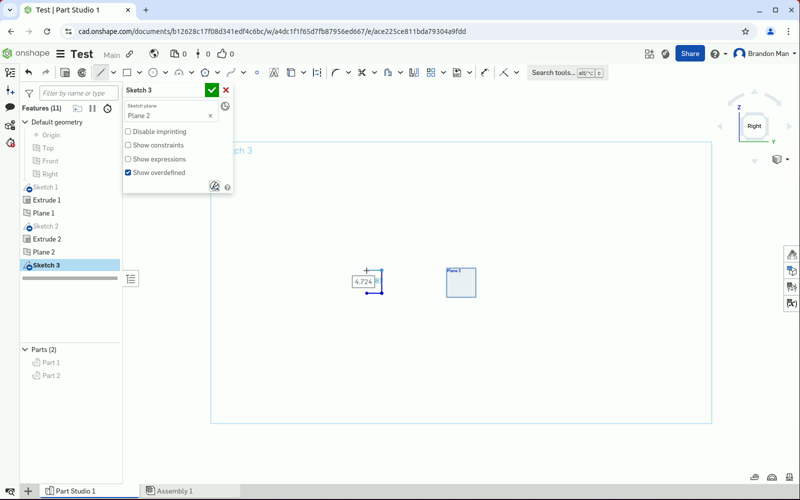
mouse_move(396, 270)
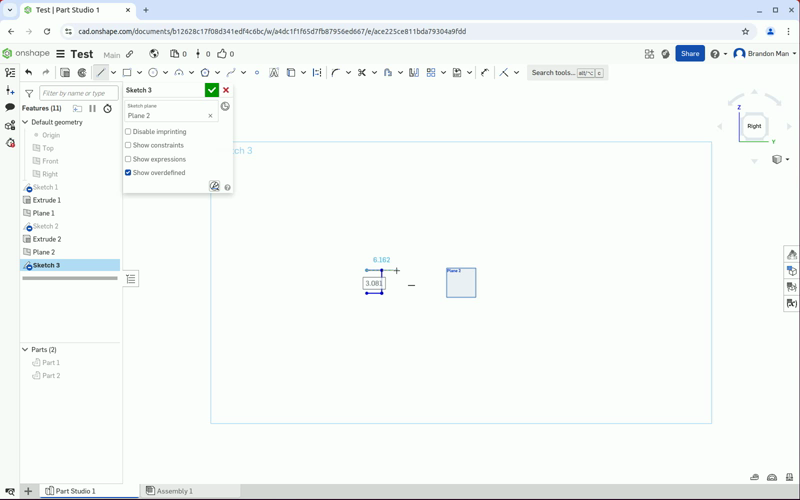
key_down(shift)
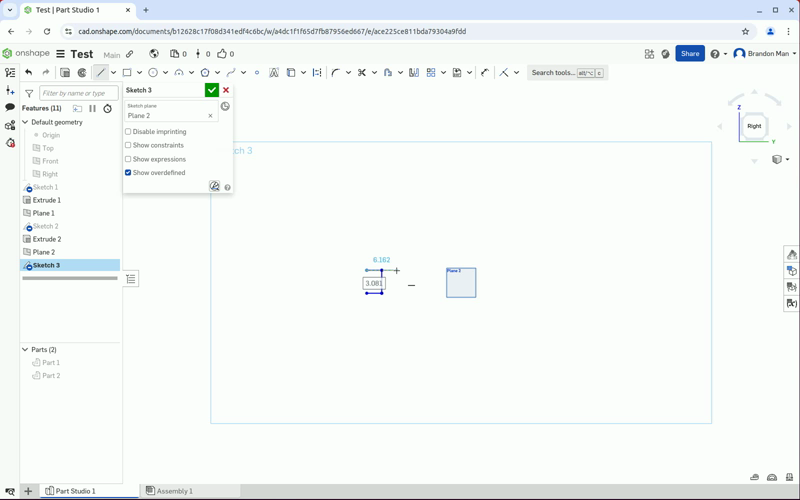
mouse_move(366, 293)
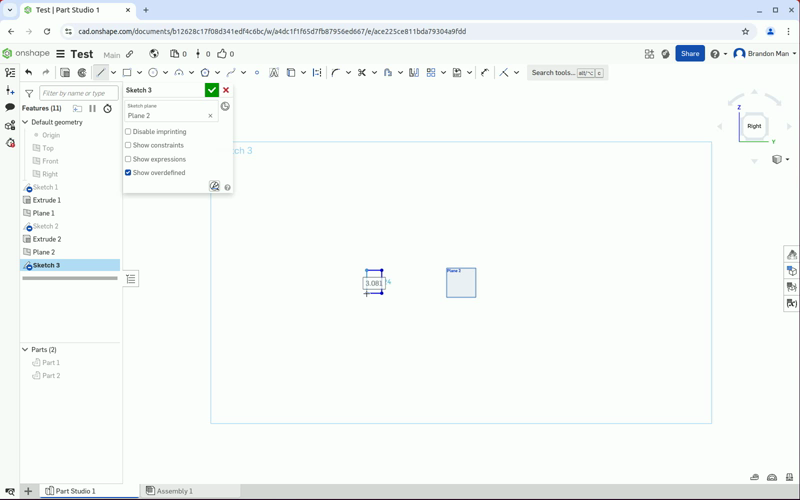
key_up(shift)
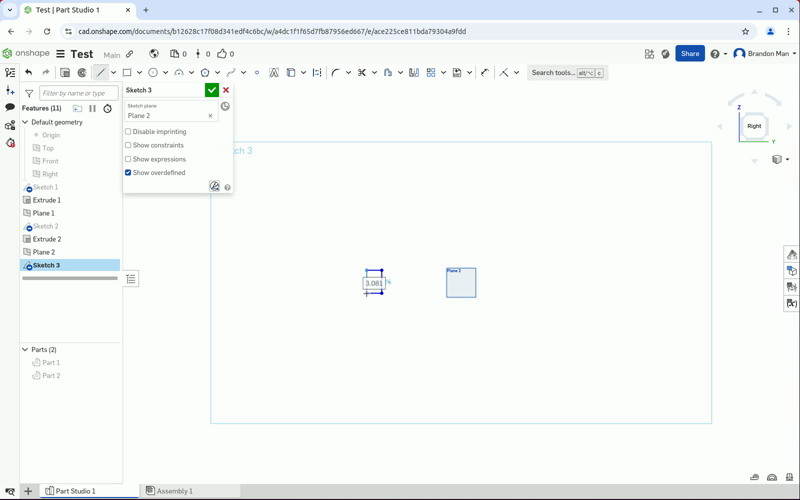
click(366, 293)
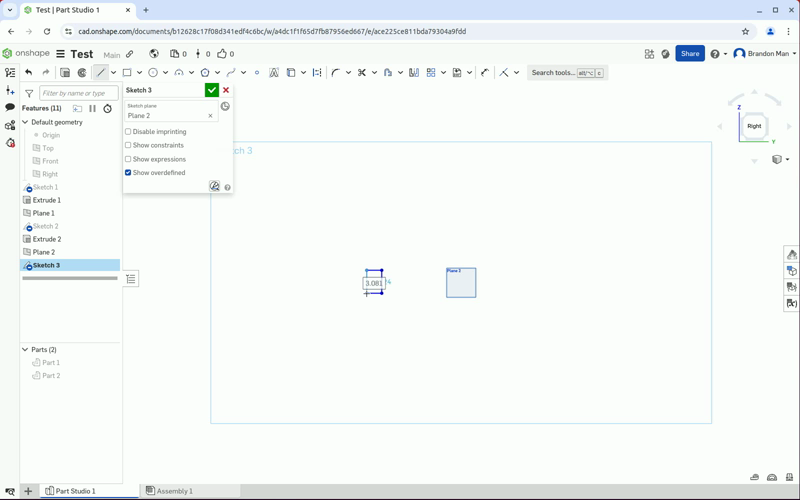
key(esc)
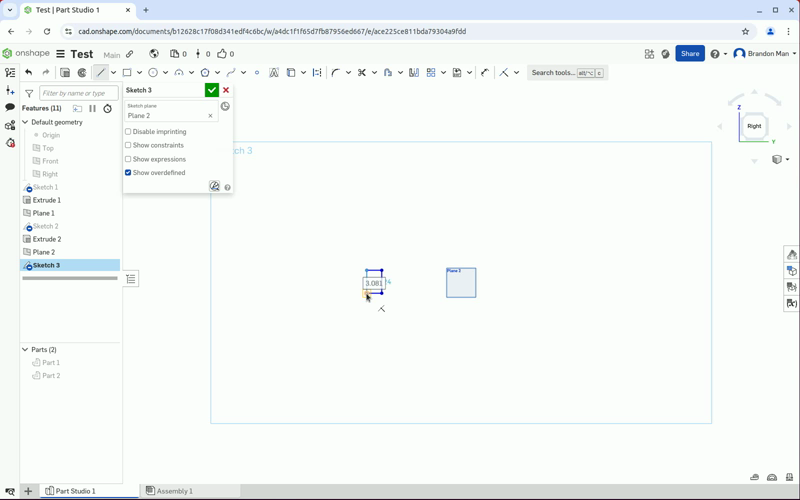
mouse_move(375, 271)
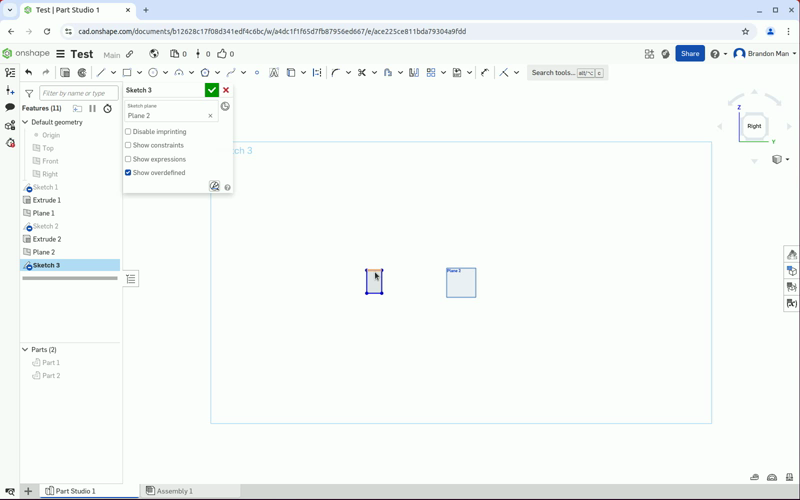
scroll(6)
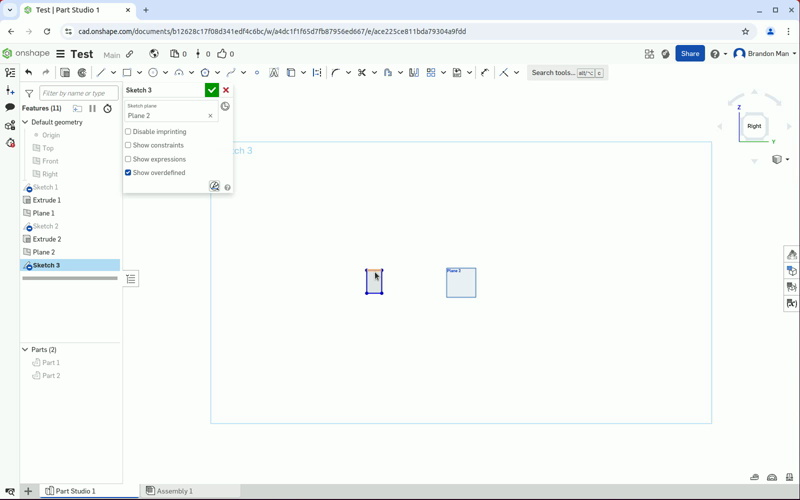
scroll(6)
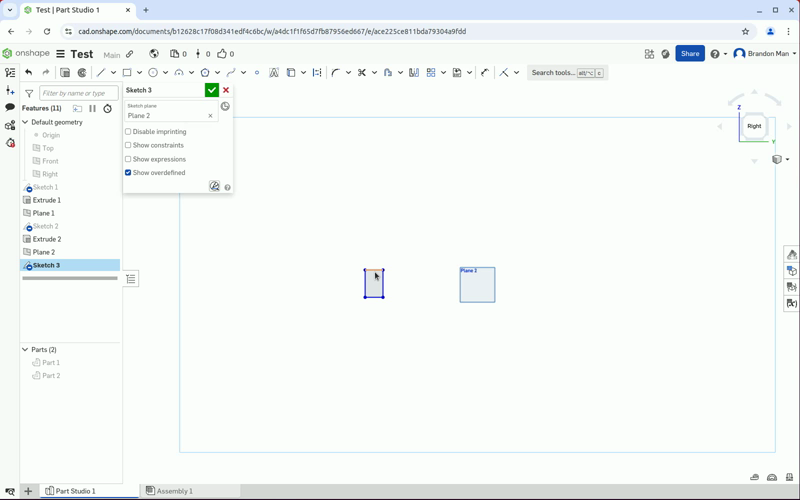
scroll(6)
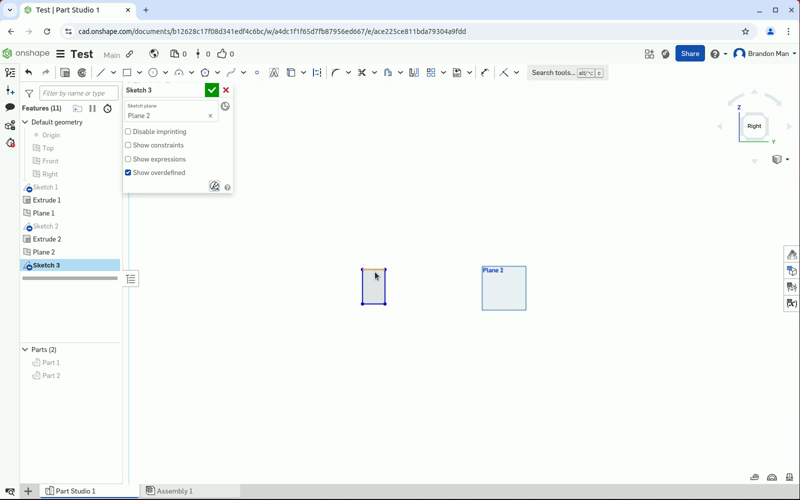
scroll(6)
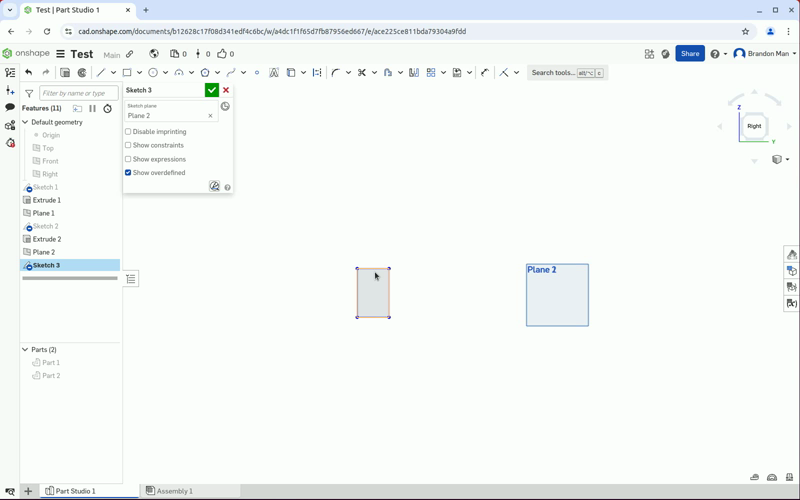
scroll(6)
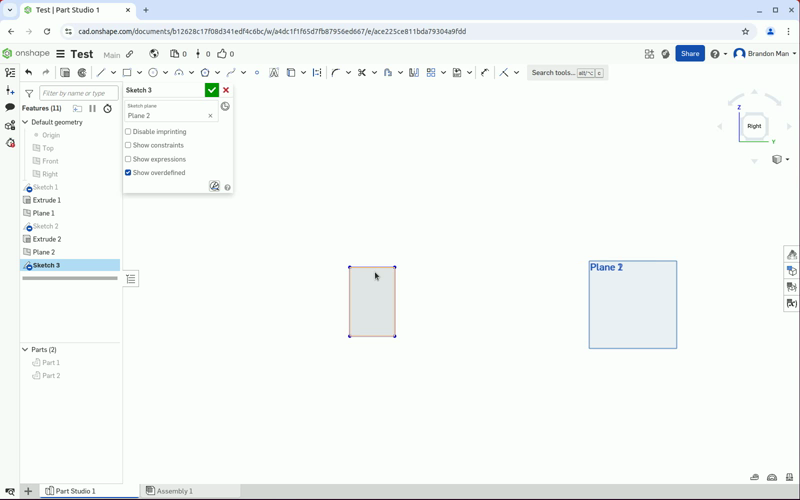
scroll(6)
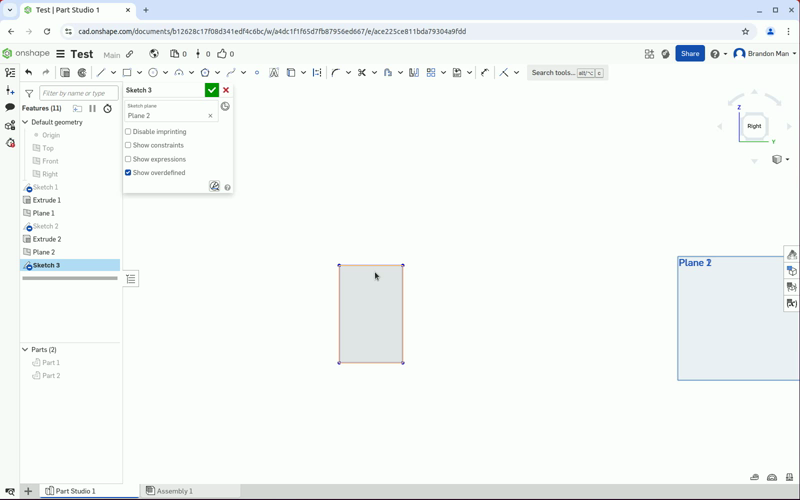
scroll(6)
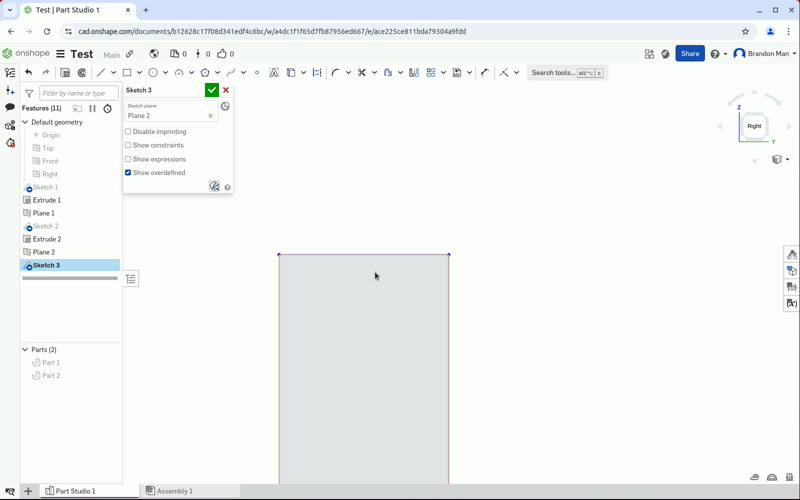
click(375, 271)
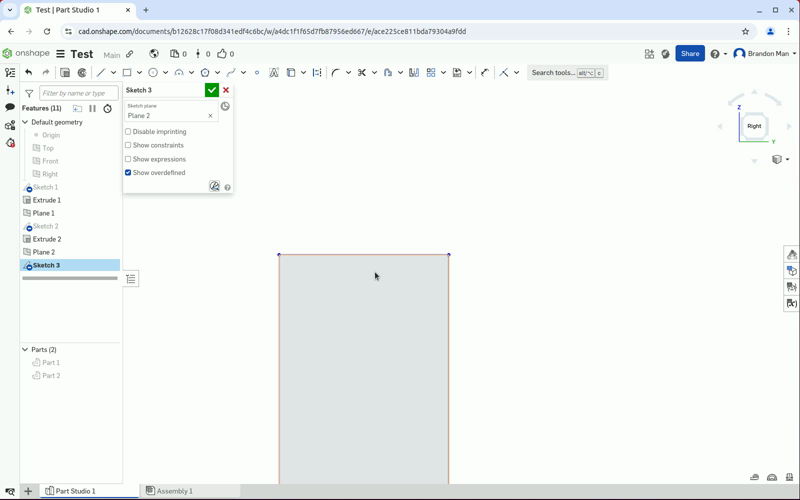
scroll(-6)
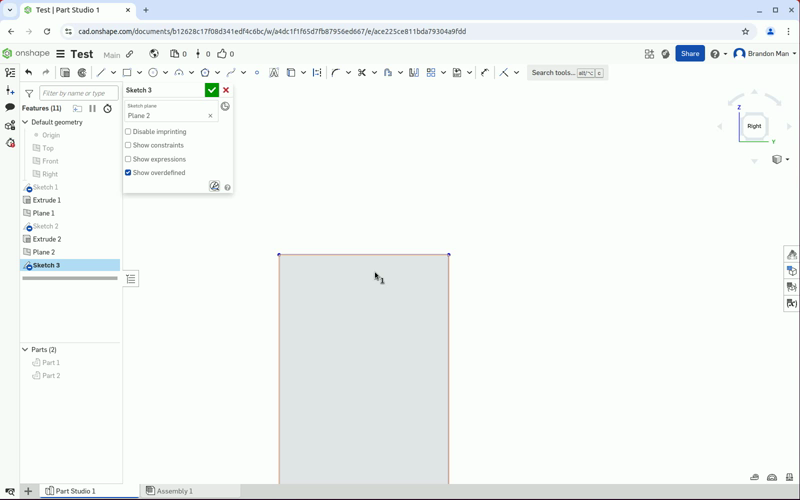
scroll(-6)
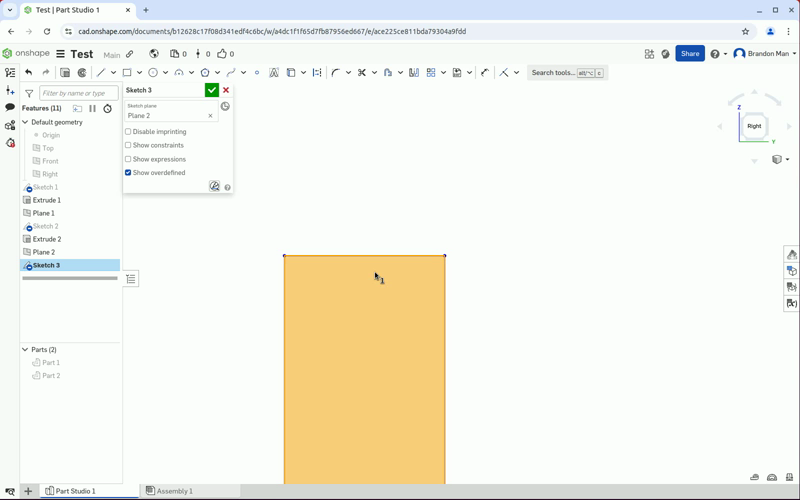
scroll(-6)
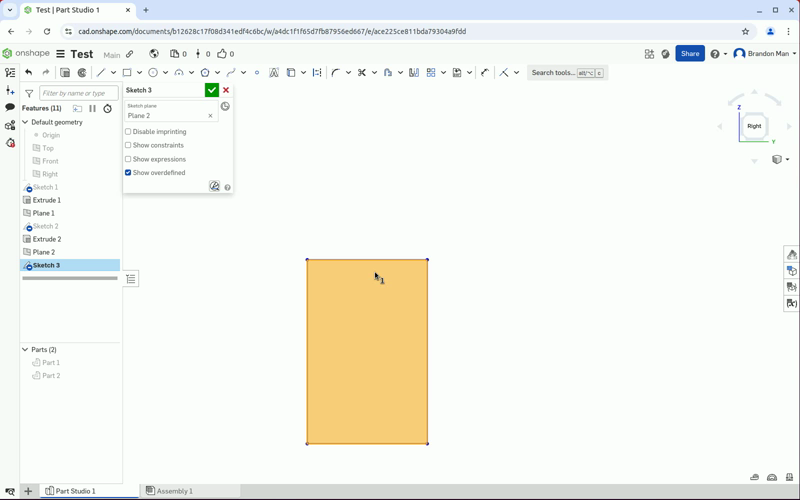
scroll(-6)
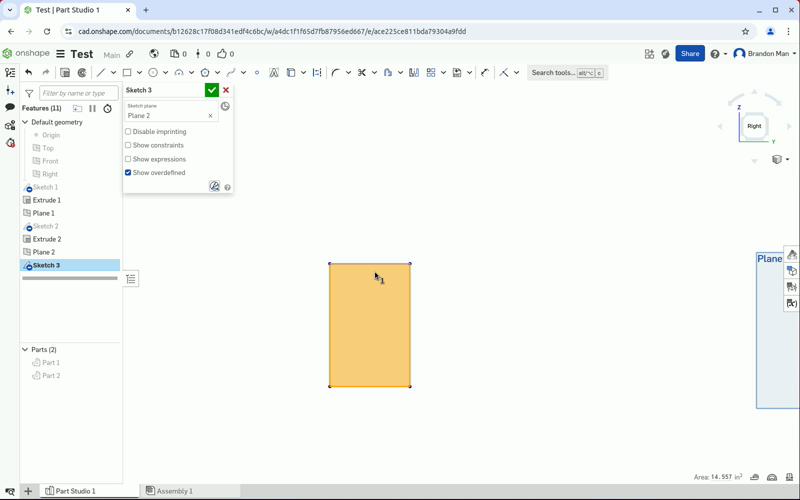
scroll(-6)
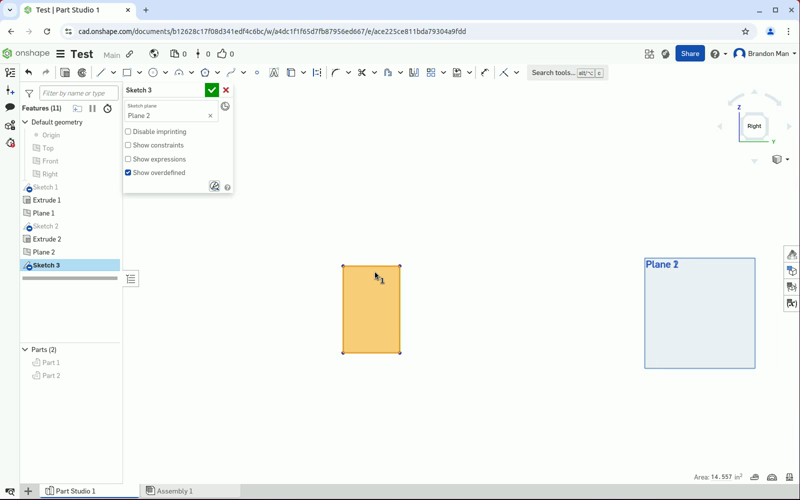
scroll(-6)
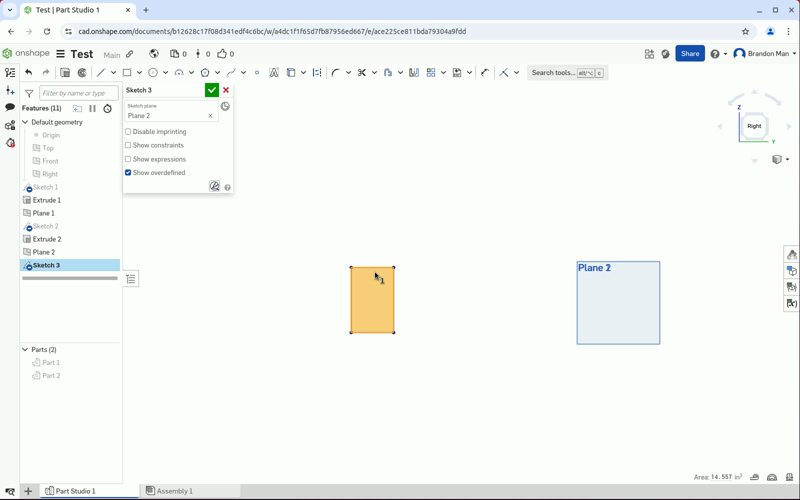
scroll(-6)
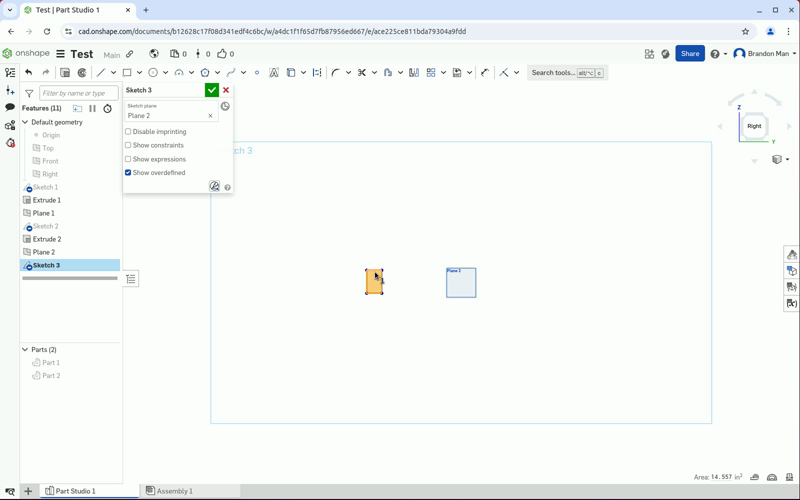
mouse_move(73, 352)
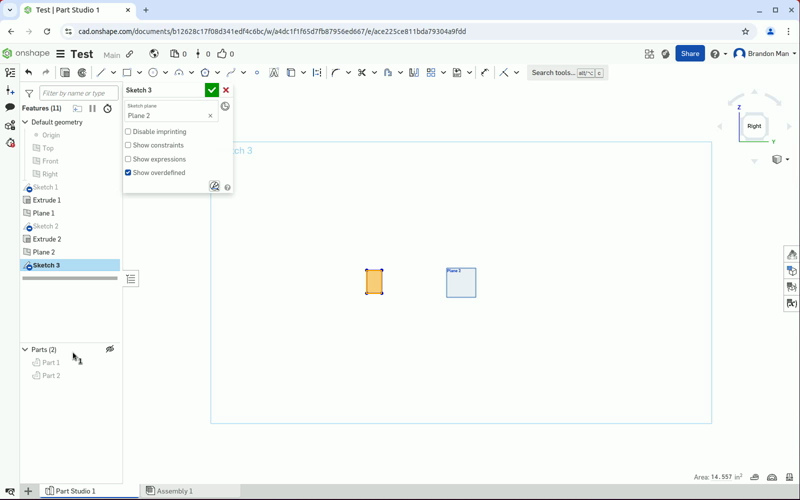
key(shift+y)
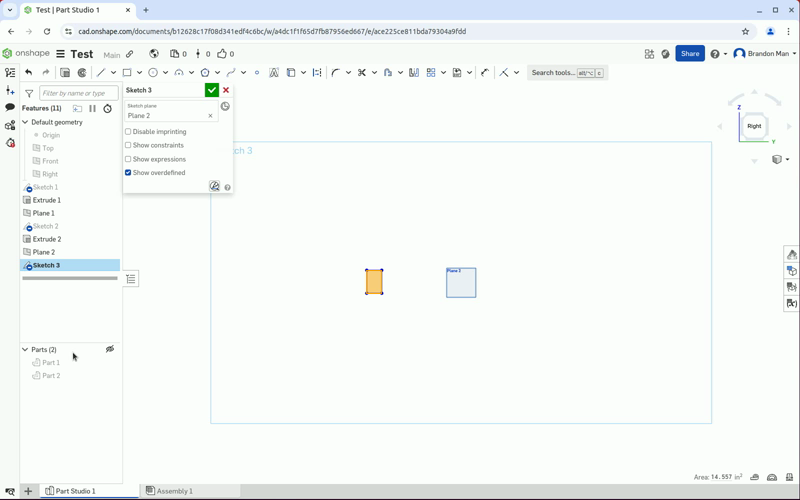
key(shift+e)
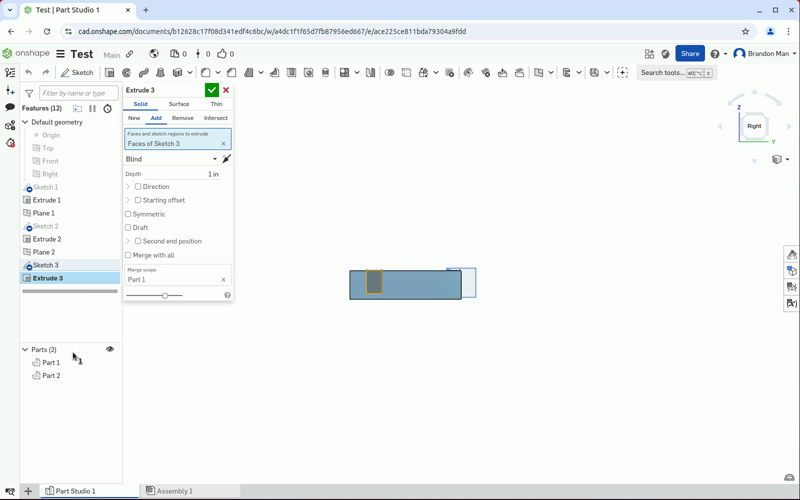
mouse_move(143, 106)
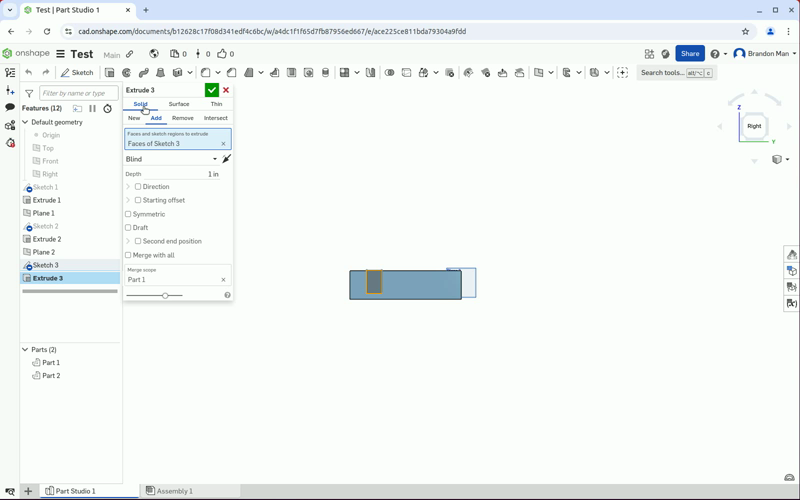
click(143, 106)
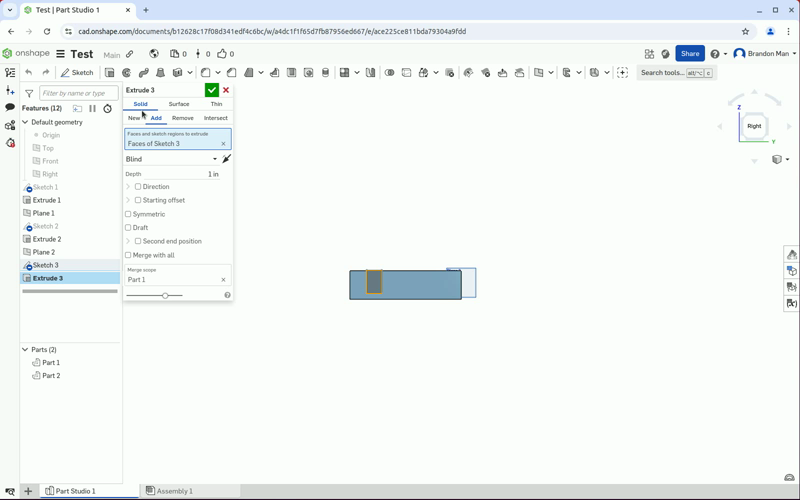
mouse_move(137, 120)
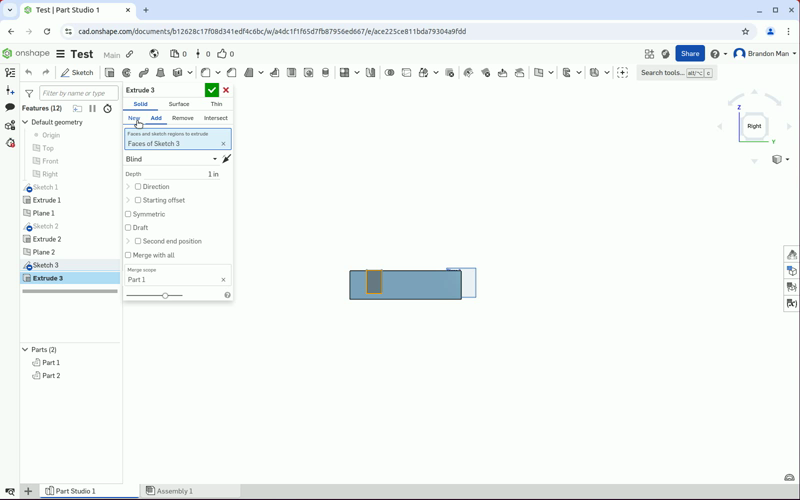
click(137, 120)
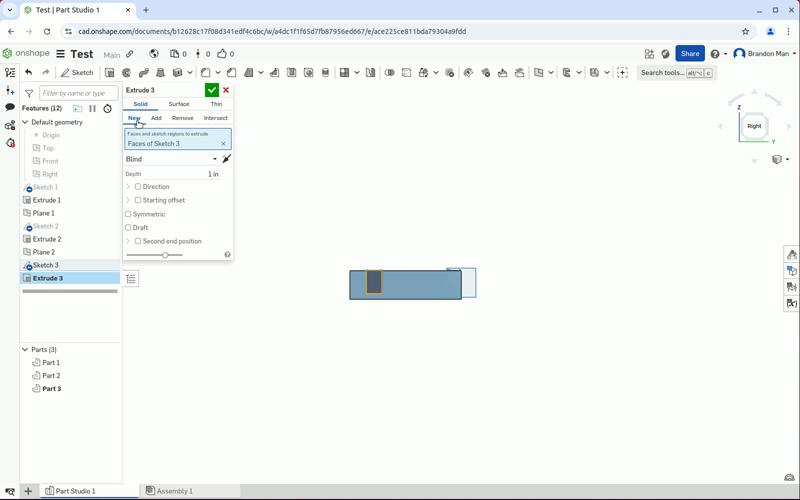
key(tab, 4)
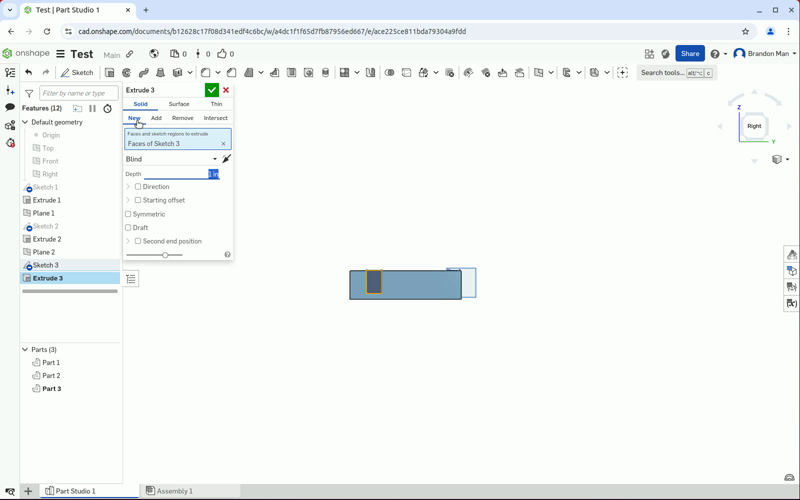
text(1.444)
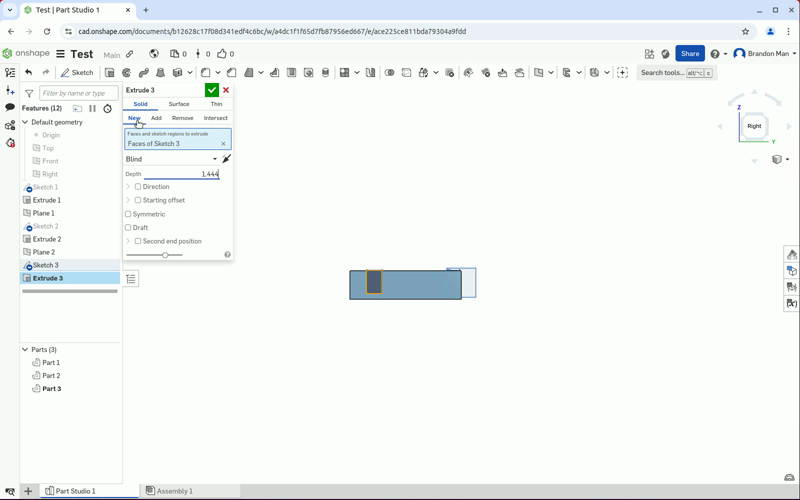
key(enter)
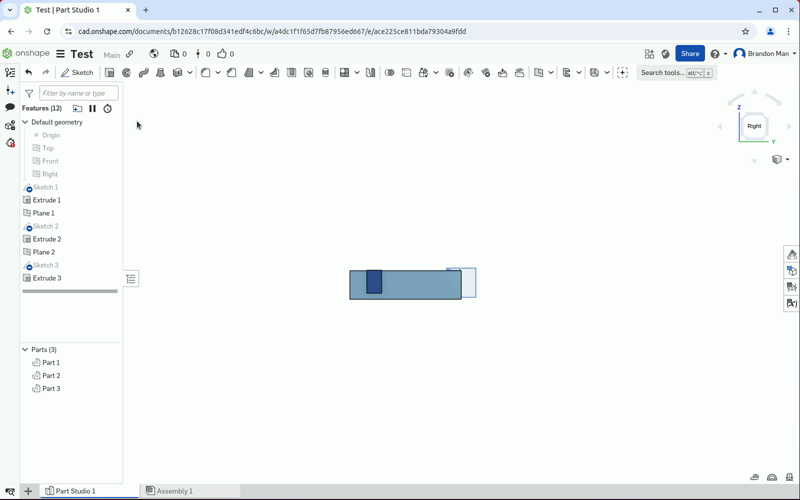
key(shift+h)
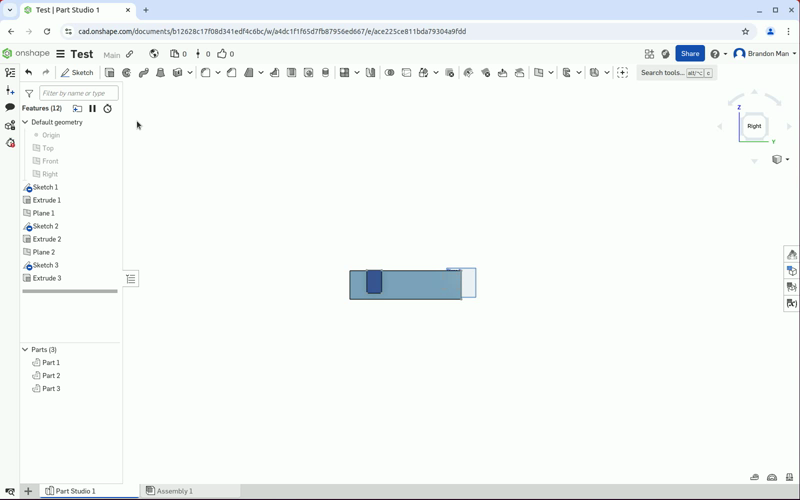
key(shift+h)
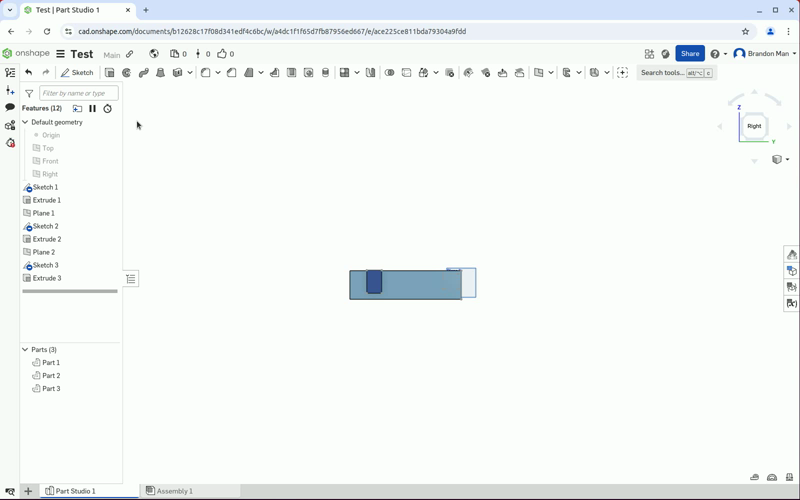
key(shift+7)
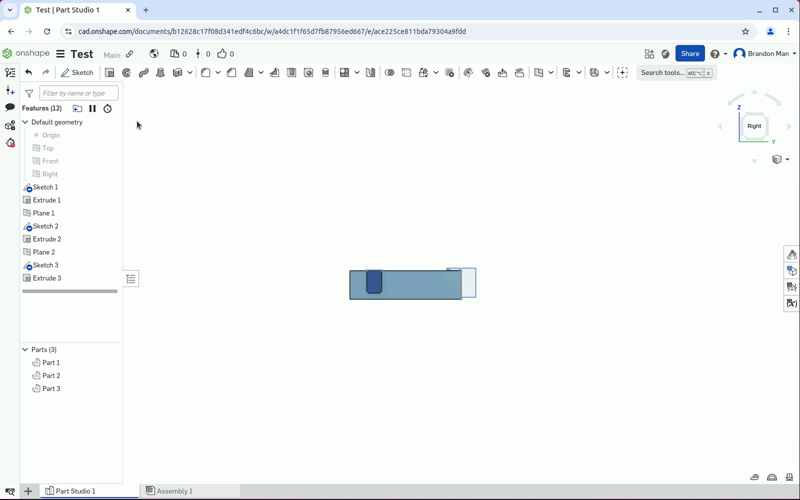
key(right, 2)
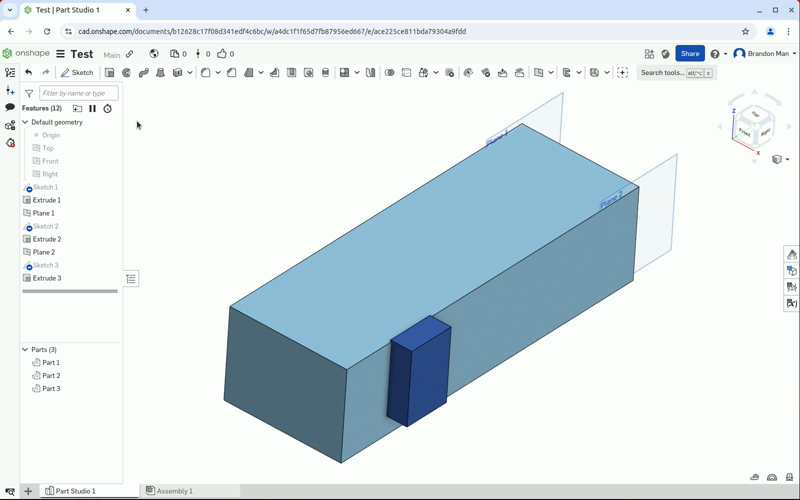
key(down, 2)
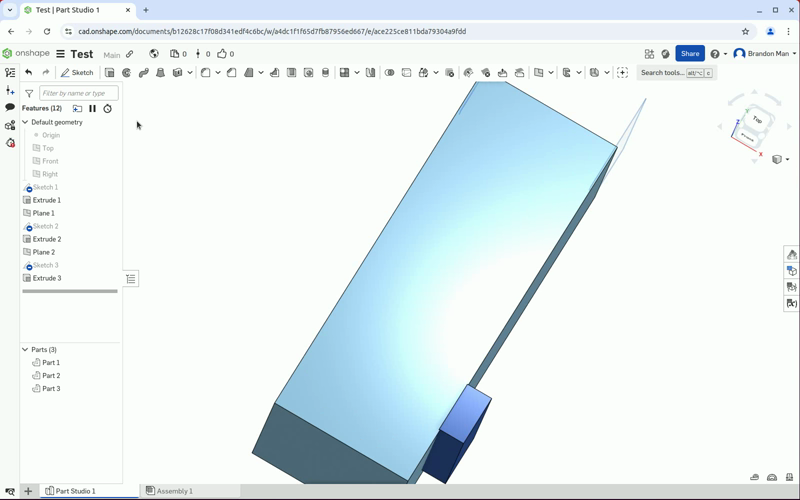
key(up, 2)
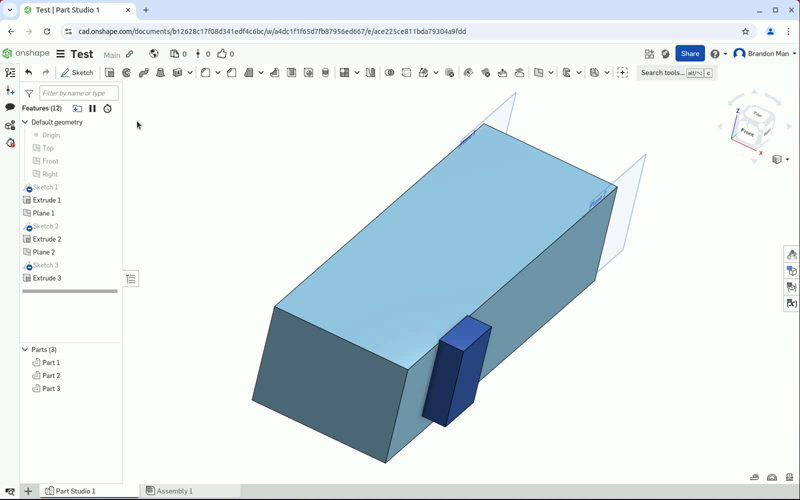
key(left, 2)
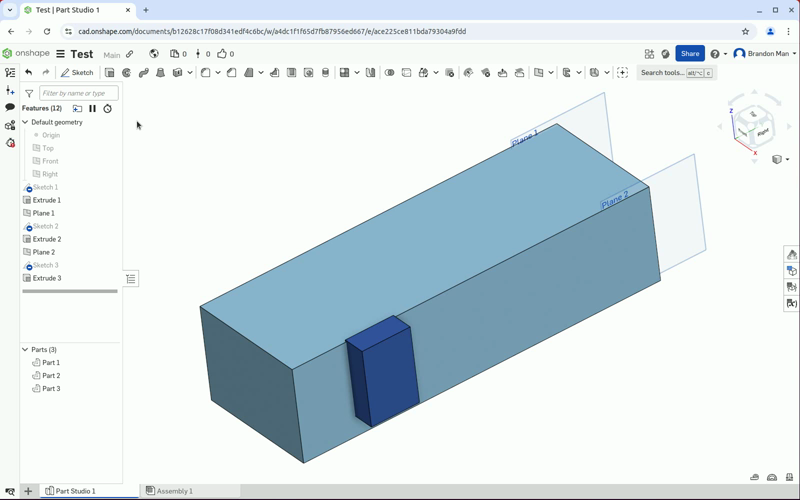
mouse_move(73, 189)
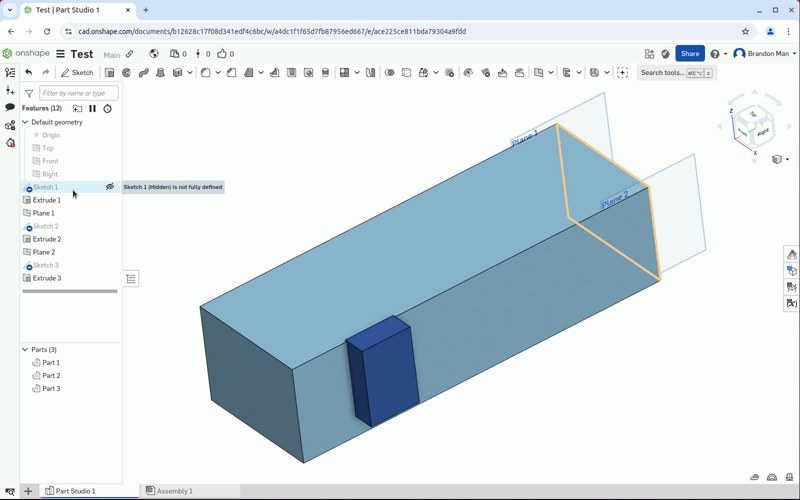
click(73, 189)